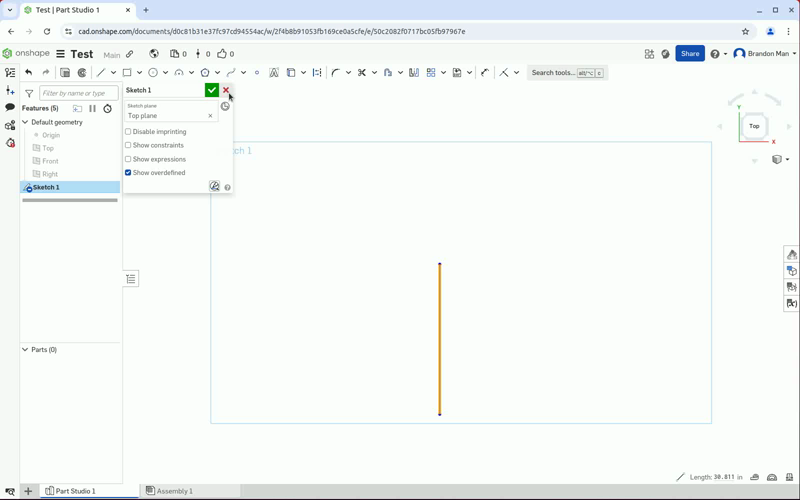
key(shift+h)
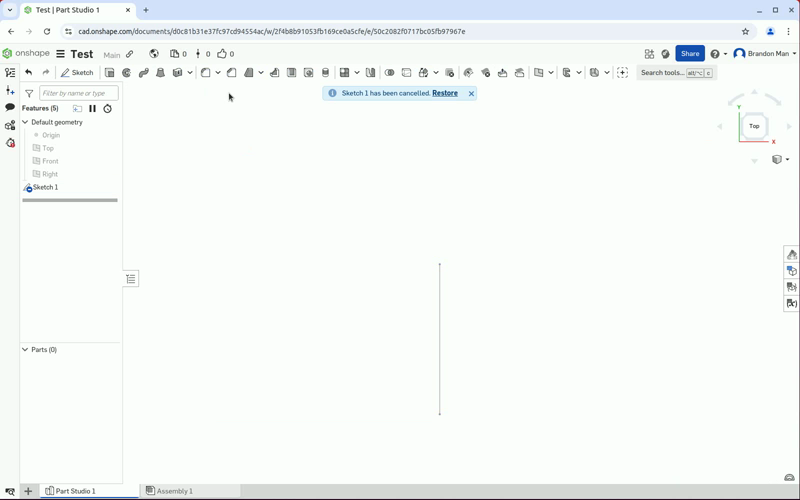
key(shift+s)
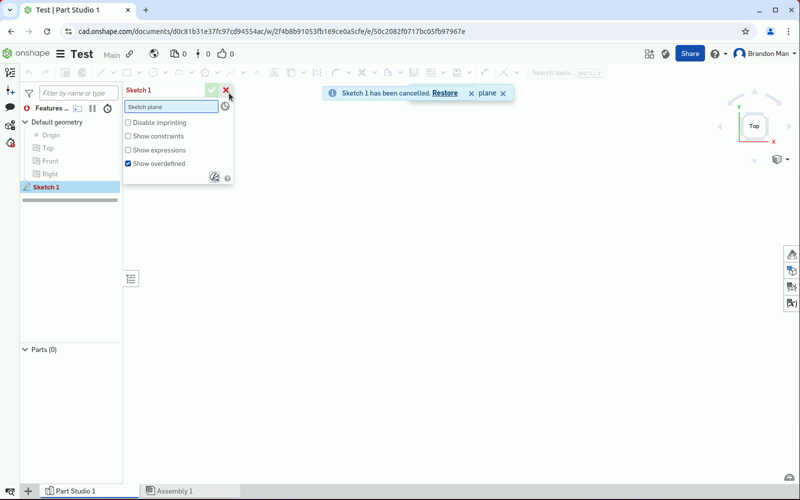
mouse_move(73, 150)
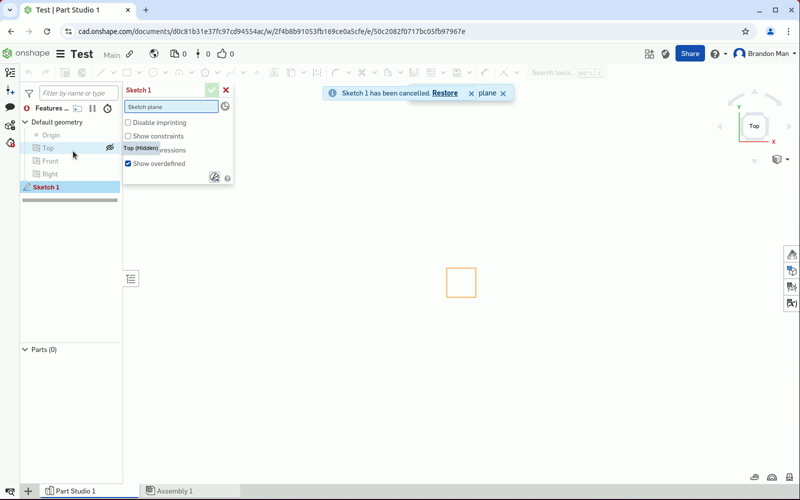
click(73, 150)
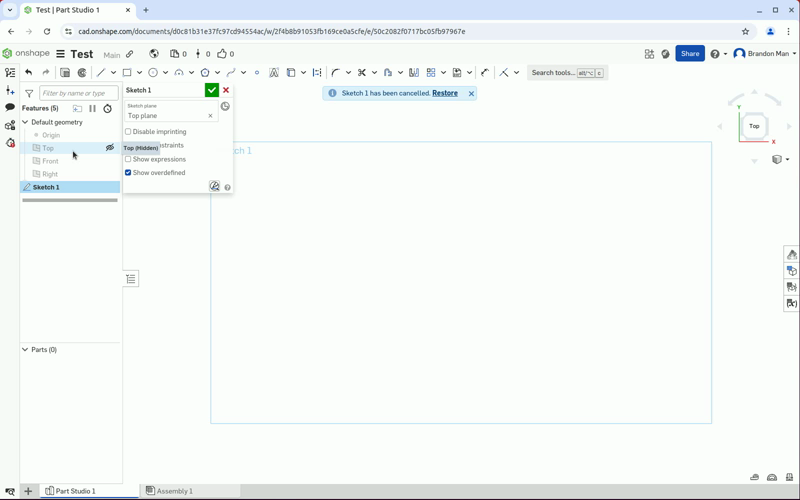
mouse_move(73, 352)
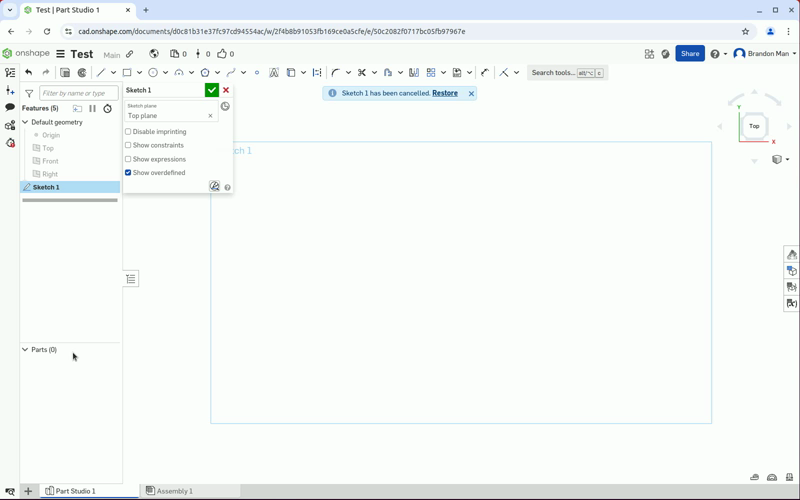
key(y)
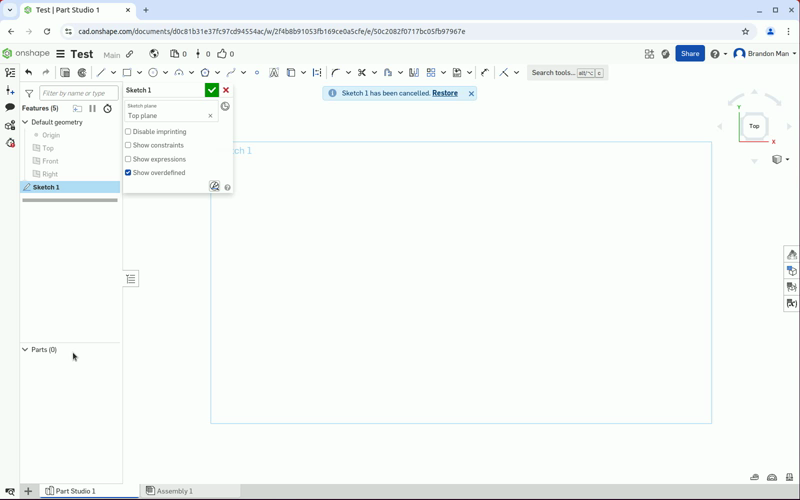
key(l)
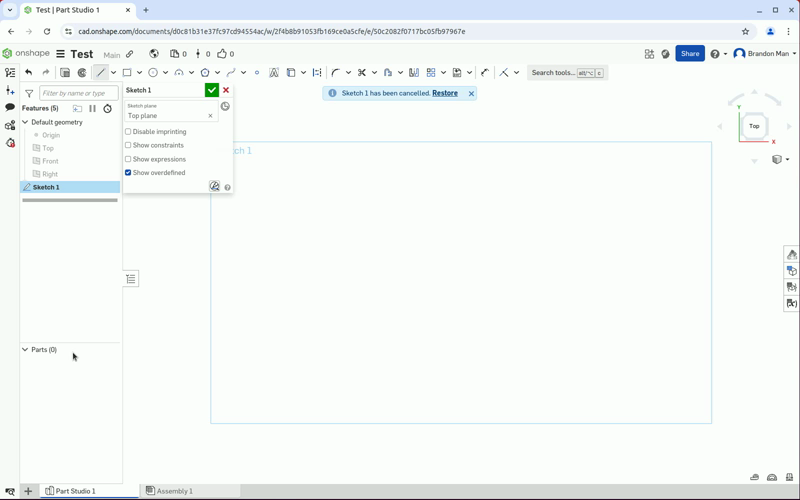
key_down(shift)
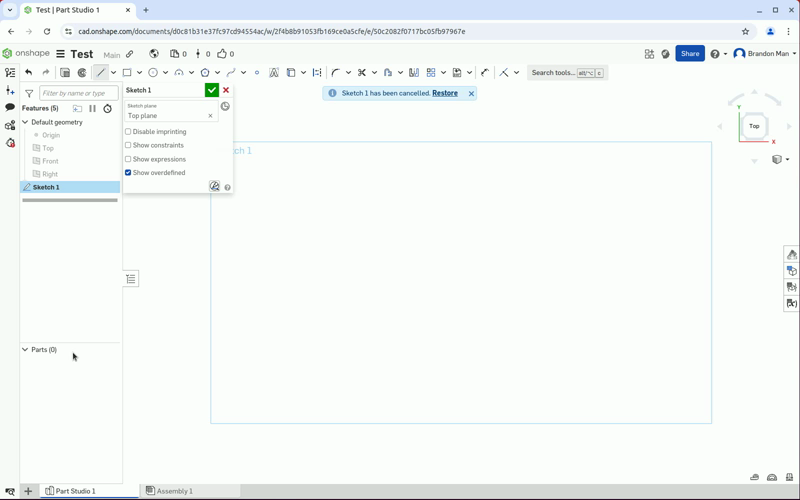
mouse_move(365, 345)
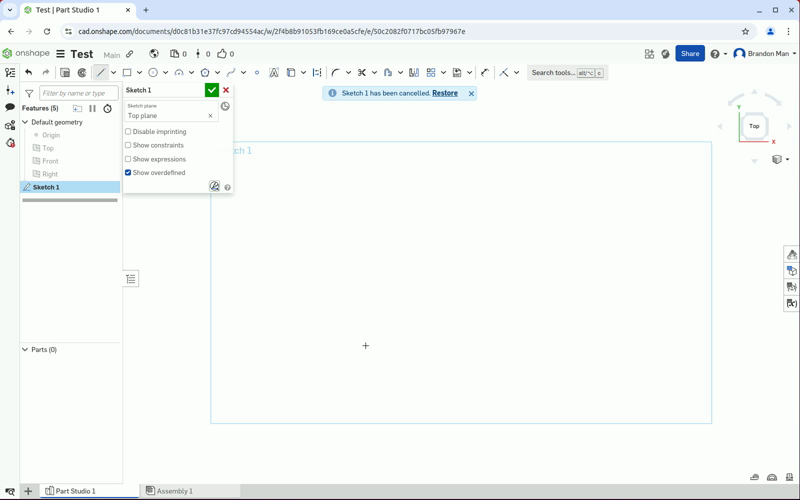
click(365, 345)
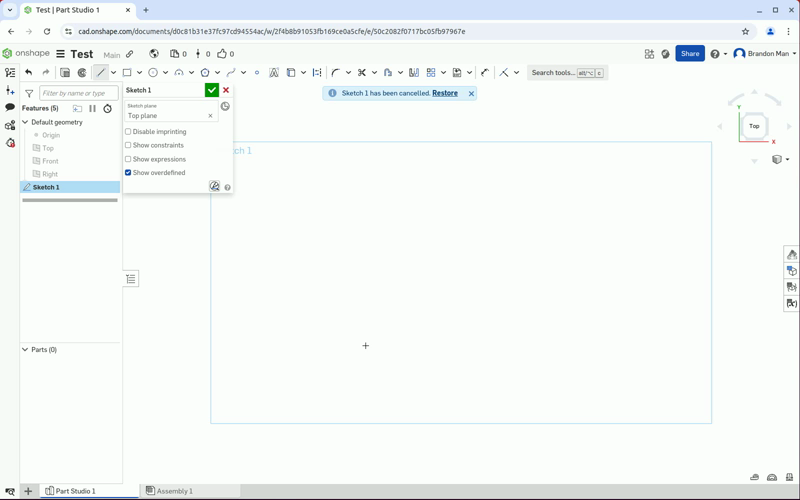
key_up(shift)
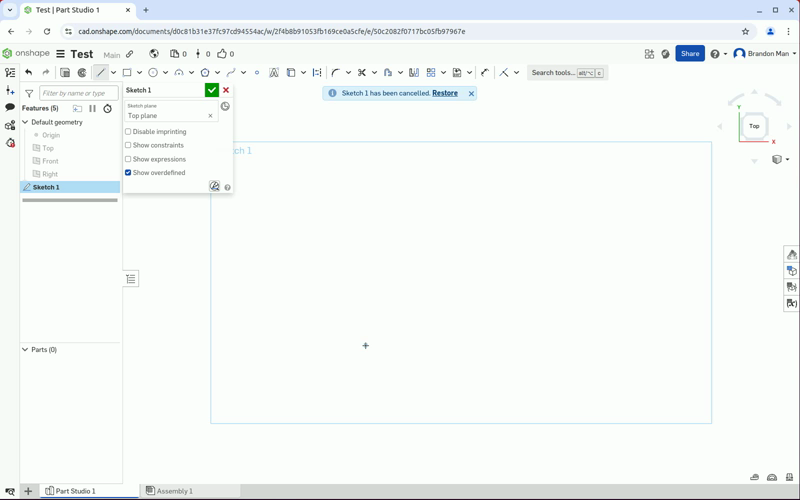
key_down(shift)
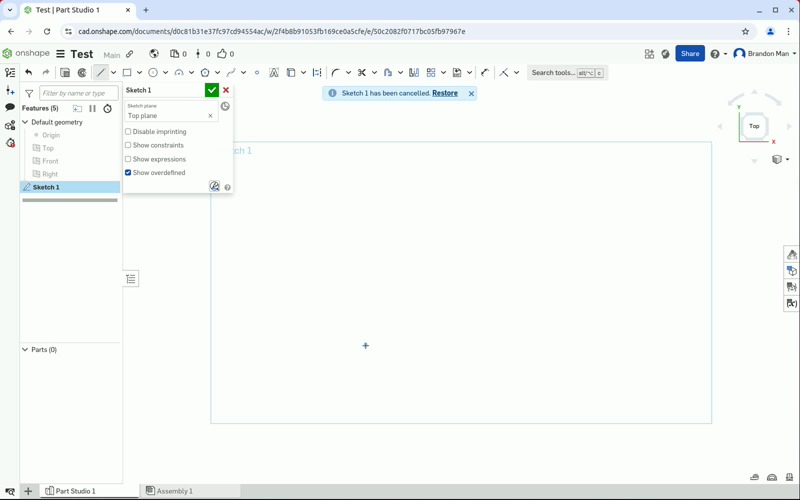
mouse_move(551, 345)
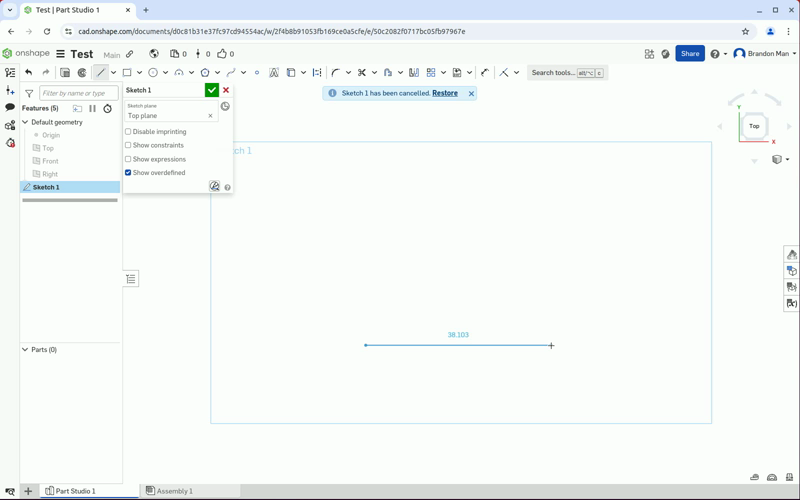
click(551, 345)
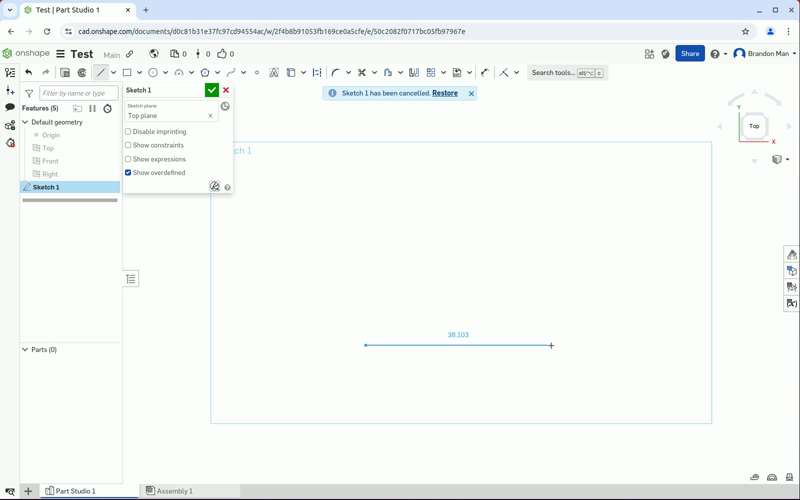
key_up(shift)
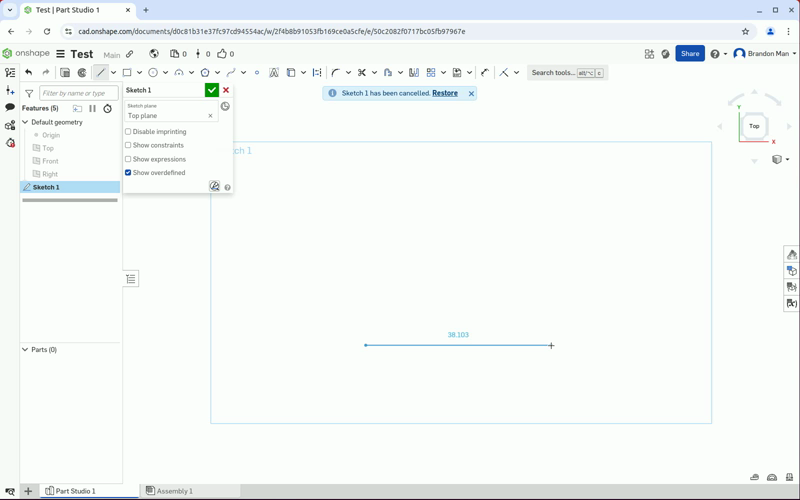
key_down(shift)
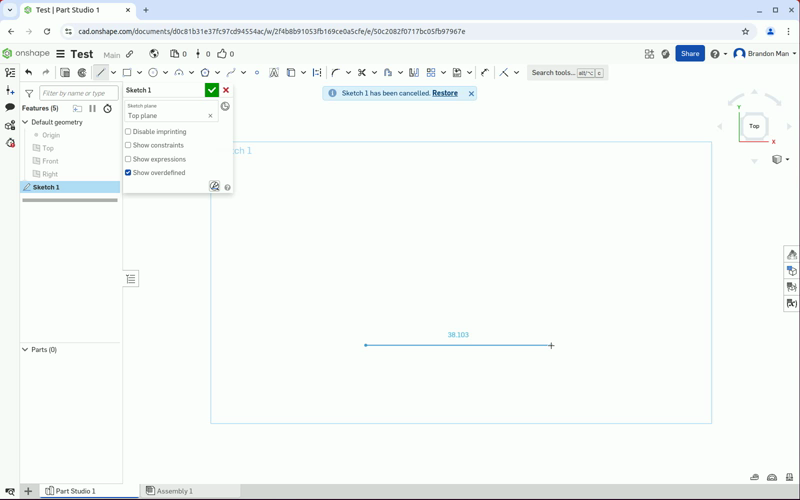
mouse_move(551, 223)
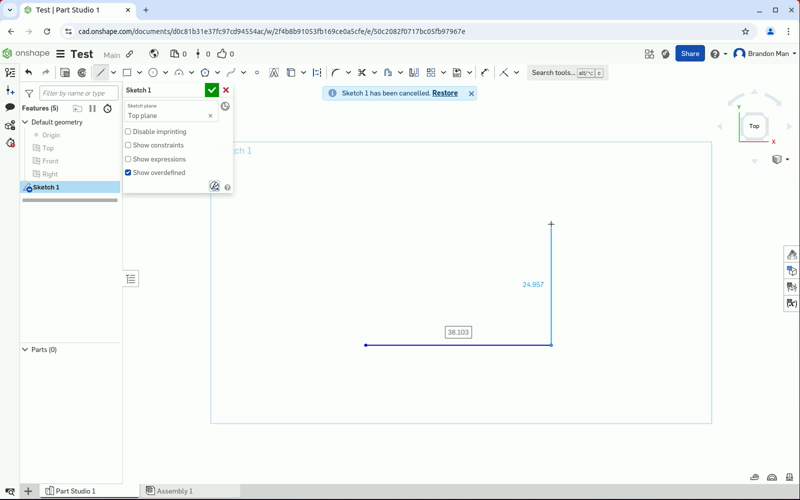
click(551, 223)
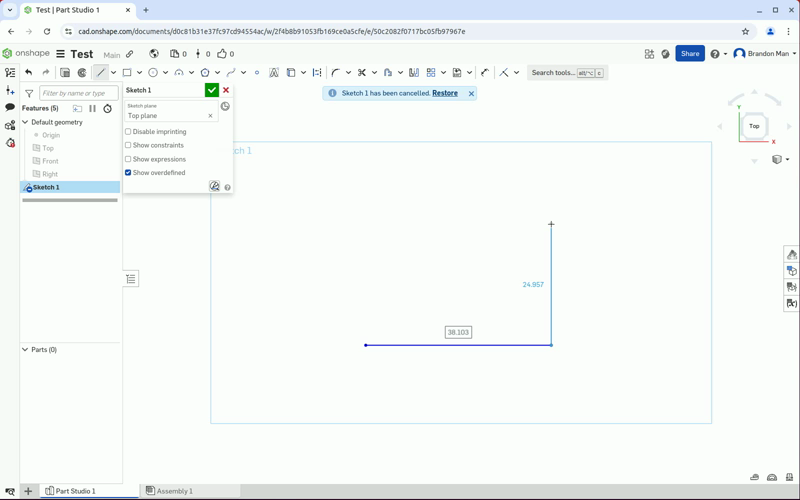
key_up(shift)
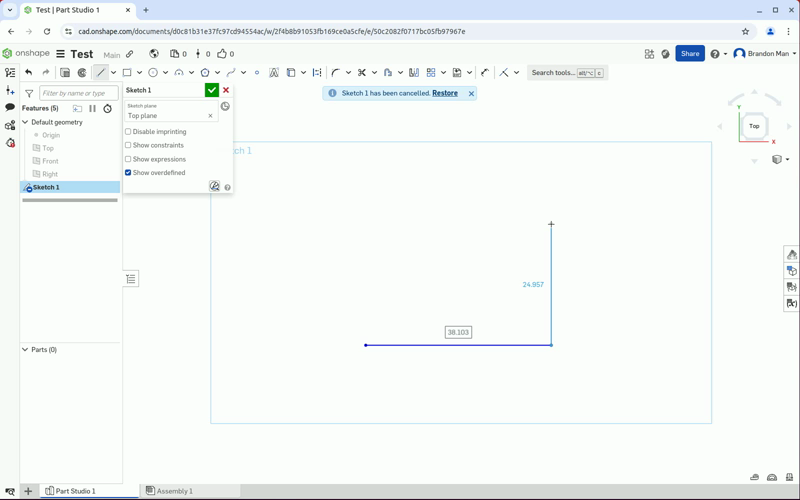
key_down(shift)
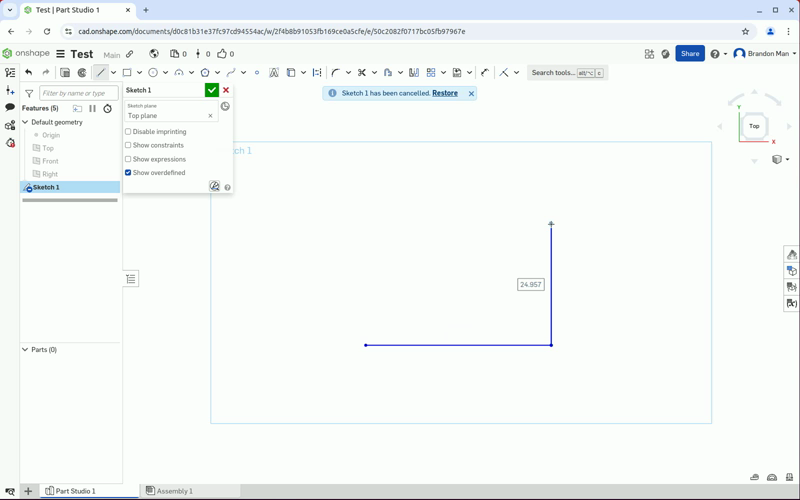
mouse_move(365, 223)
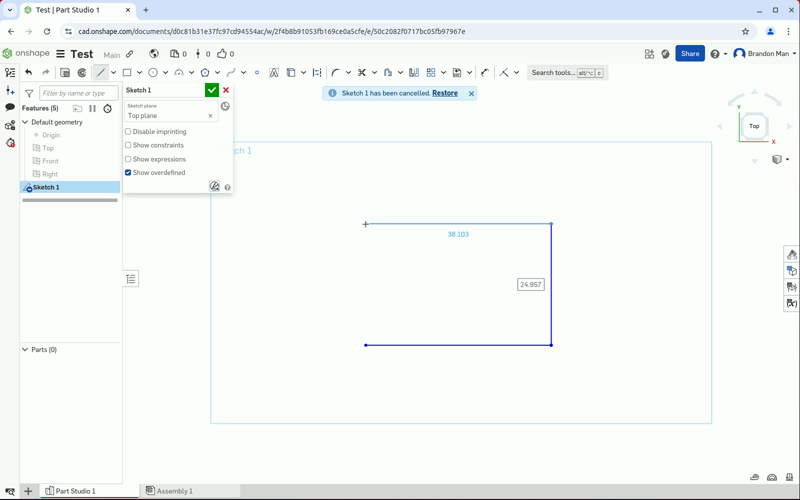
click(365, 223)
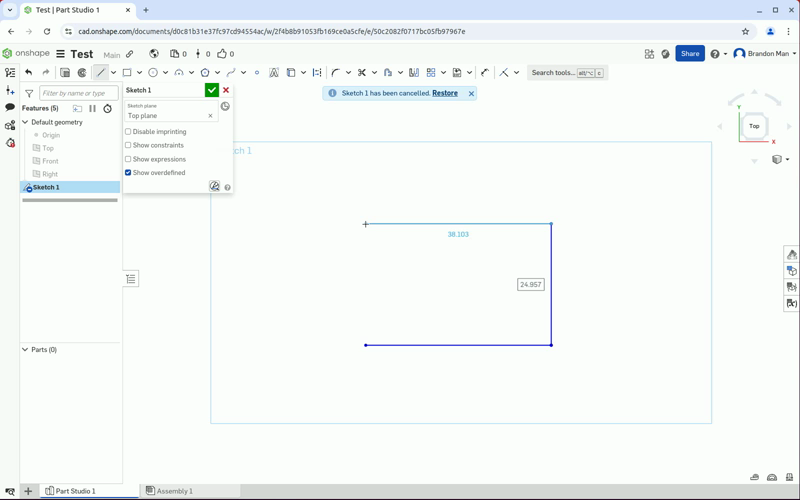
key_up(shift)
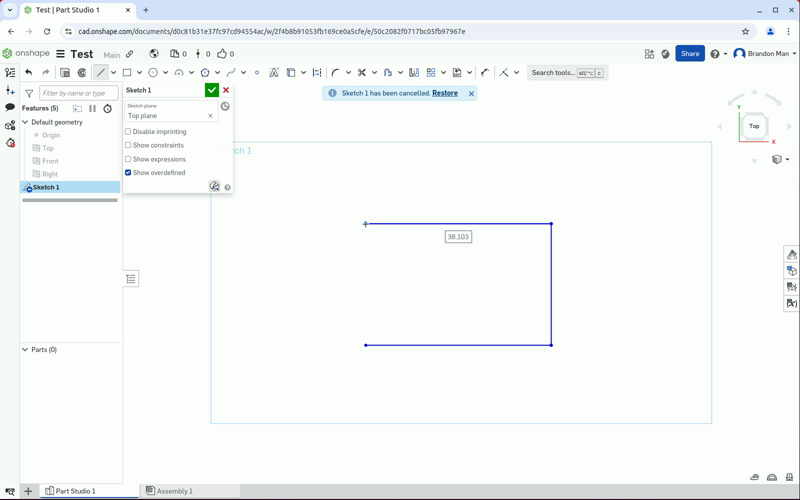
key_down(shift)
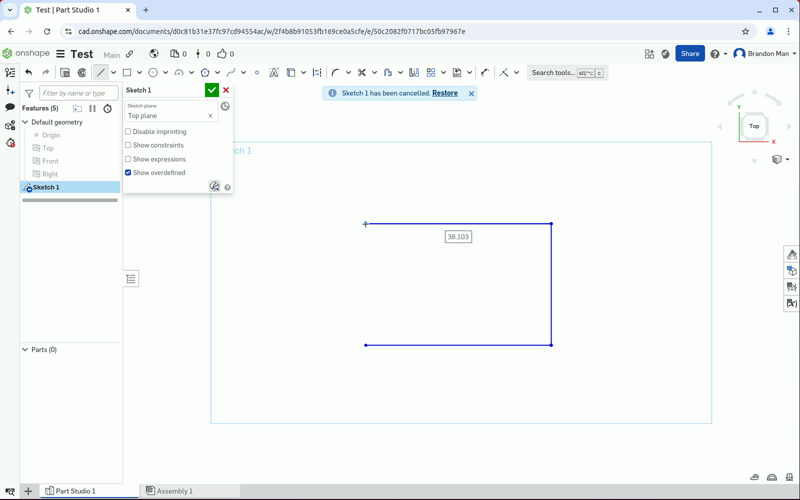
mouse_move(365, 345)
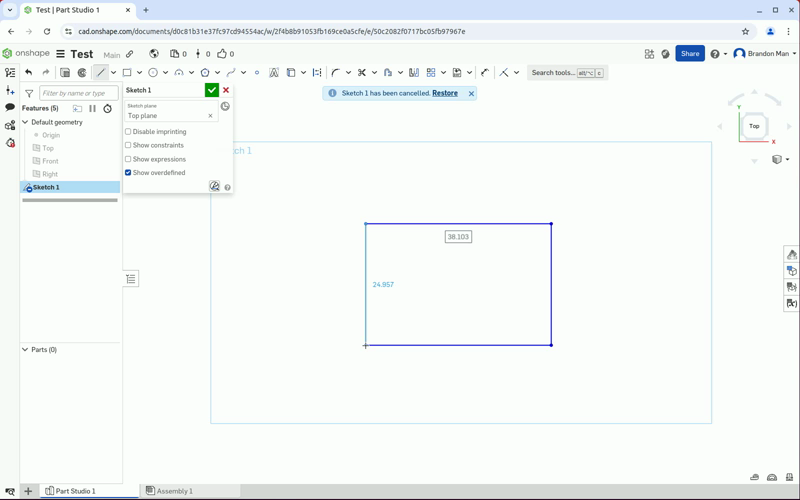
key_up(shift)
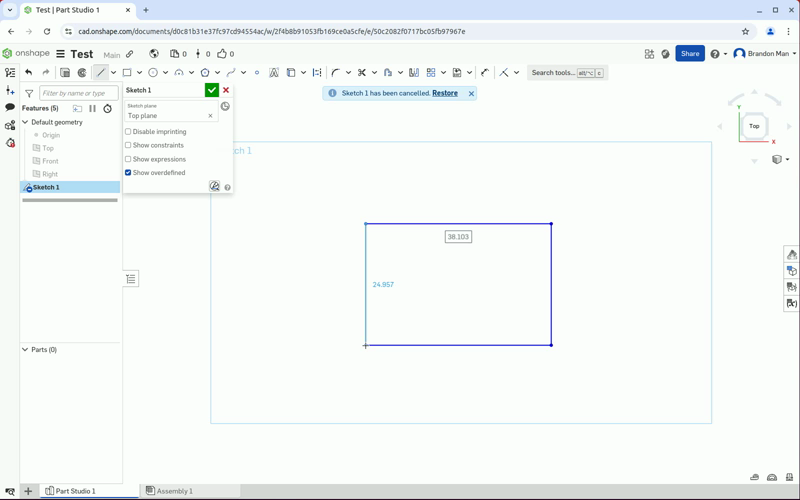
click(365, 345)
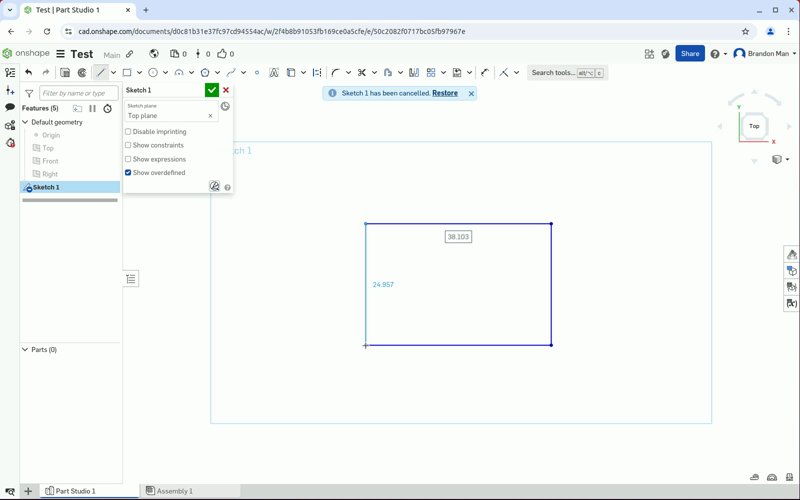
key(esc)
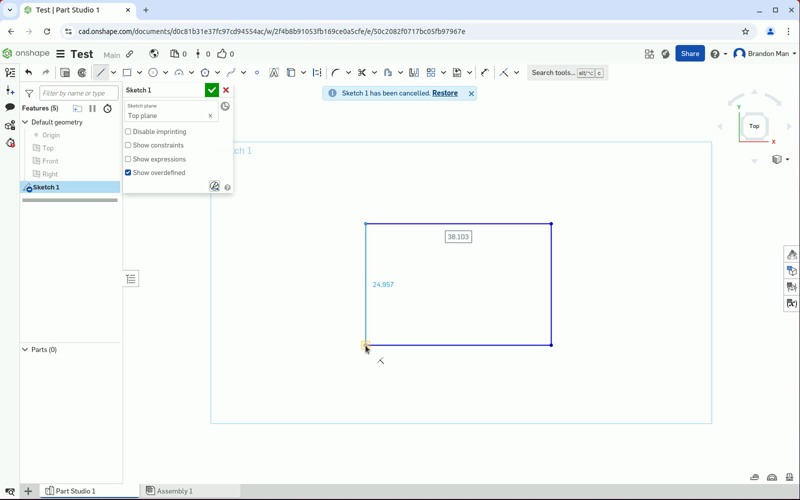
mouse_move(476, 290)
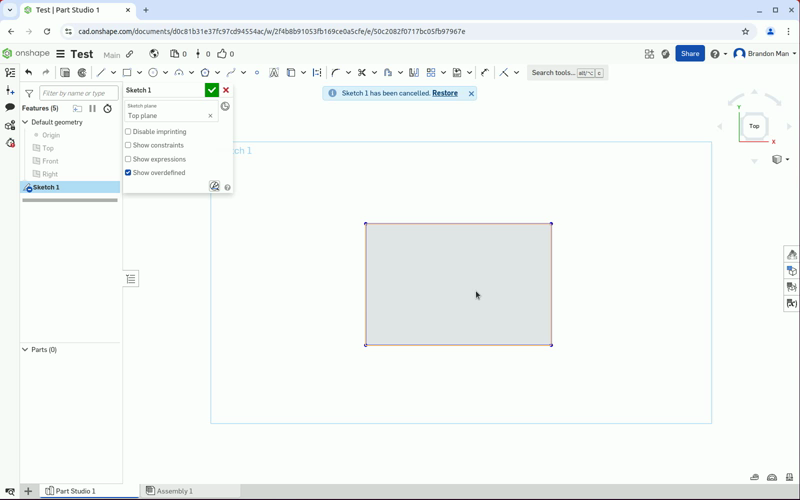
click(476, 290)
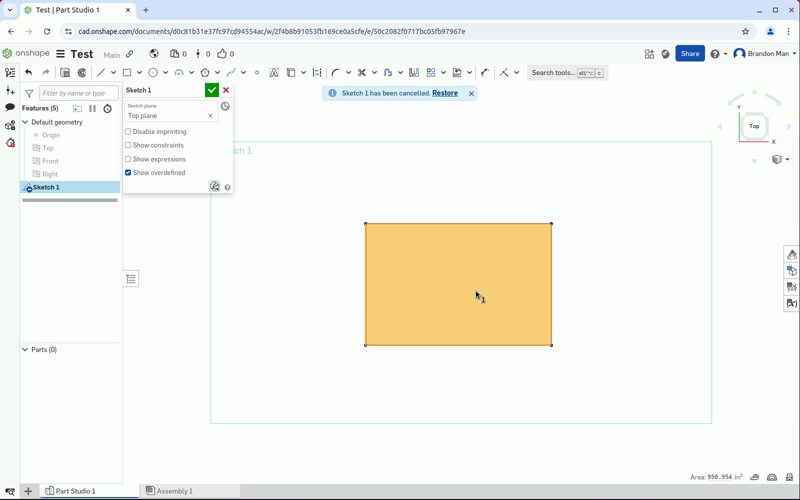
mouse_move(73, 352)
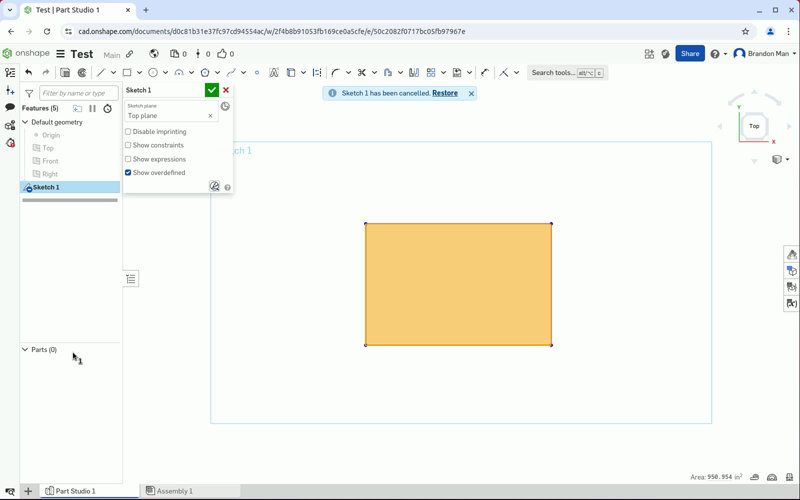
key(shift+y)
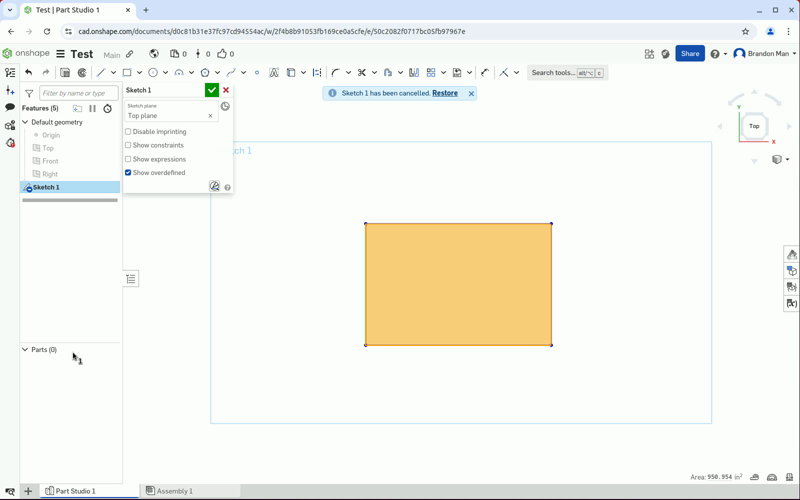
key(shift+e)
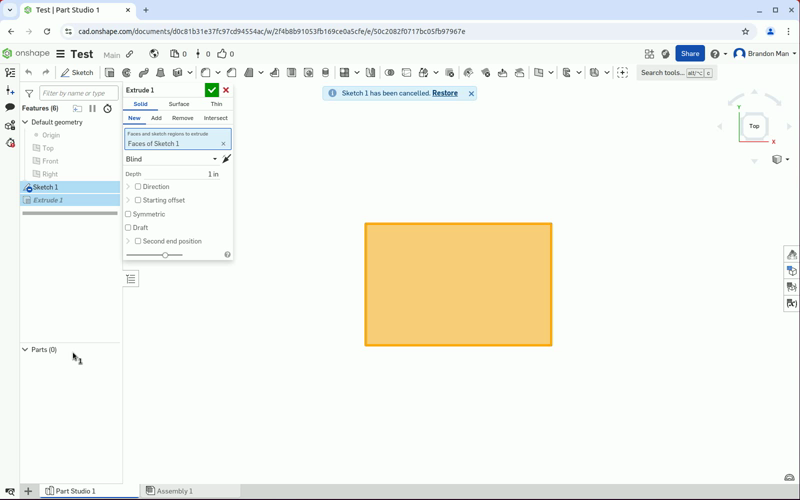
mouse_move(143, 106)
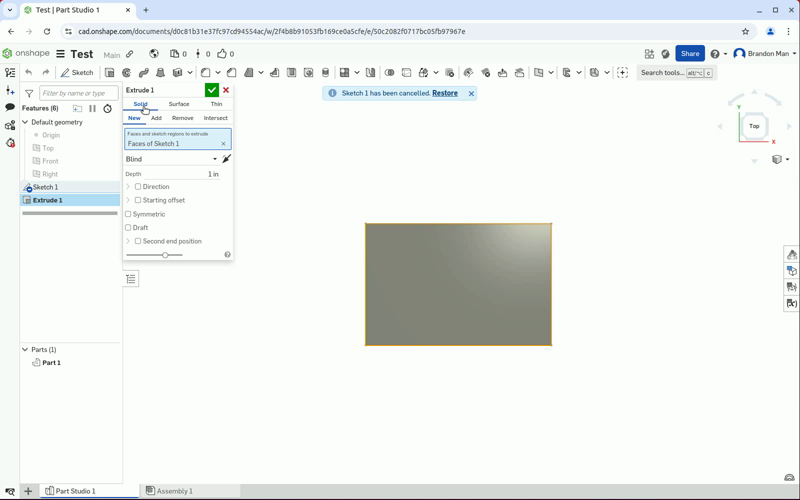
click(143, 106)
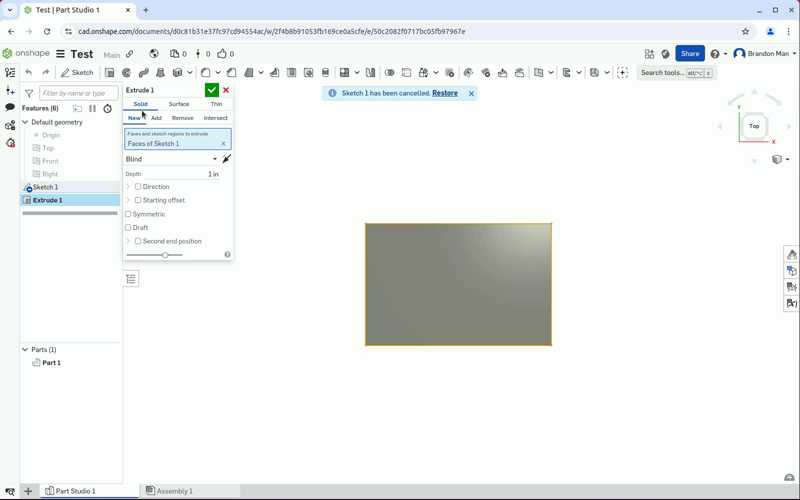
mouse_move(137, 120)
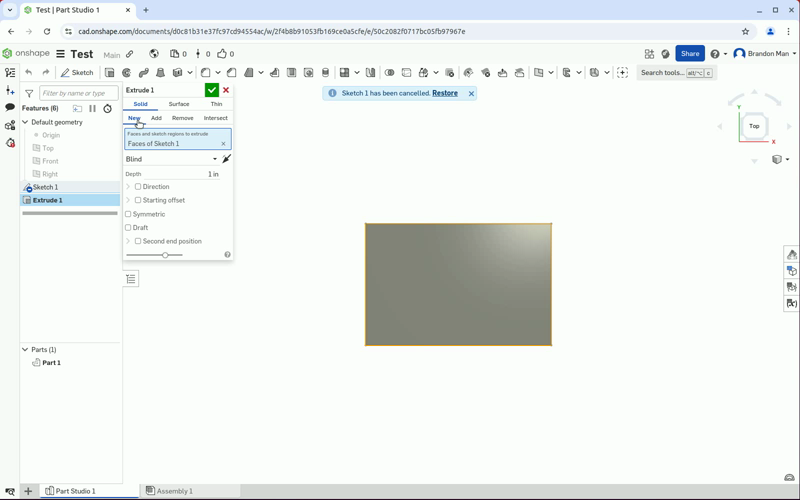
click(137, 120)
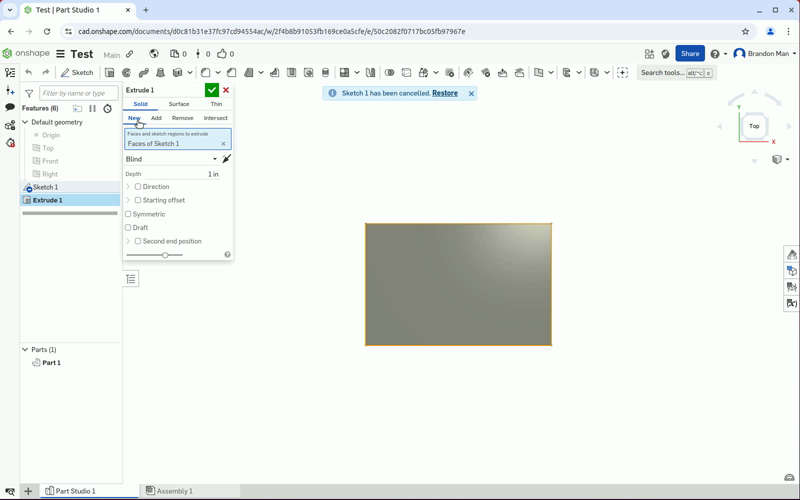
key(tab, 4)
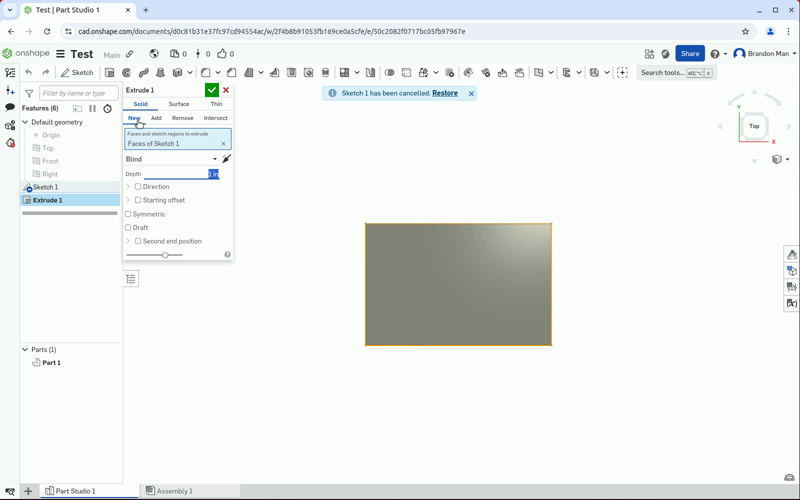
text(1.444)
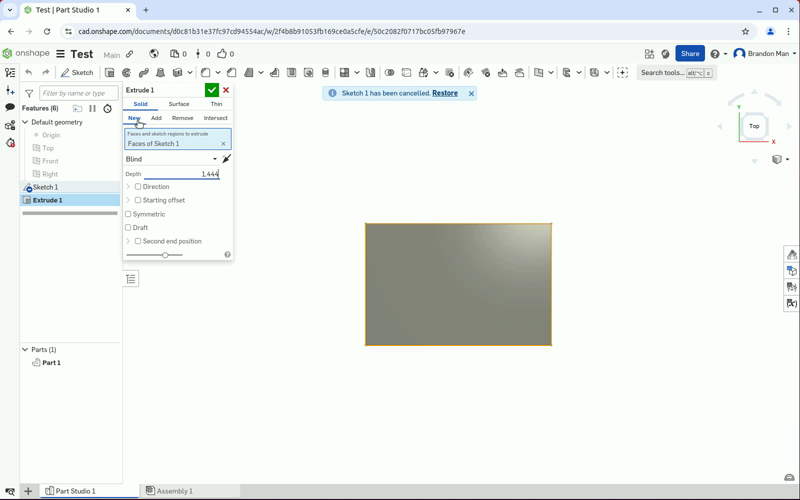
key(enter)
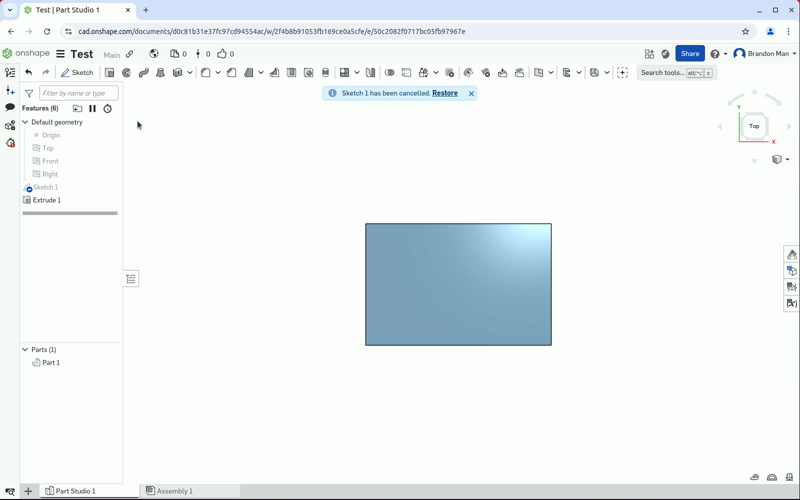
key(shift+h)
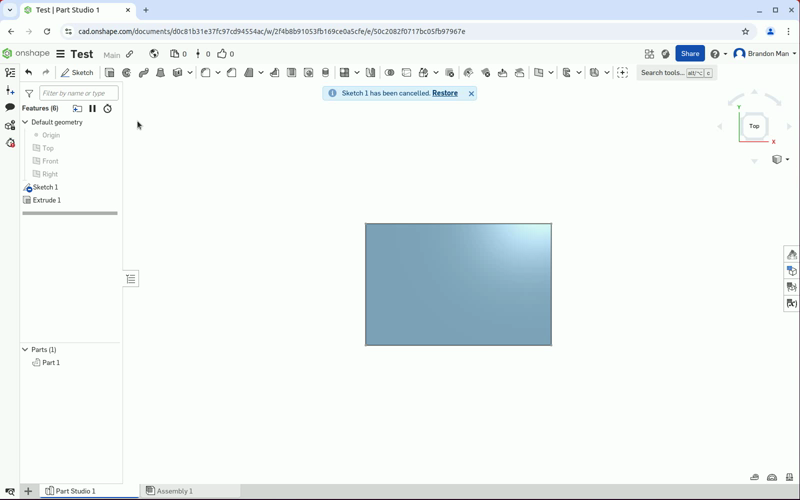
key(shift+h)
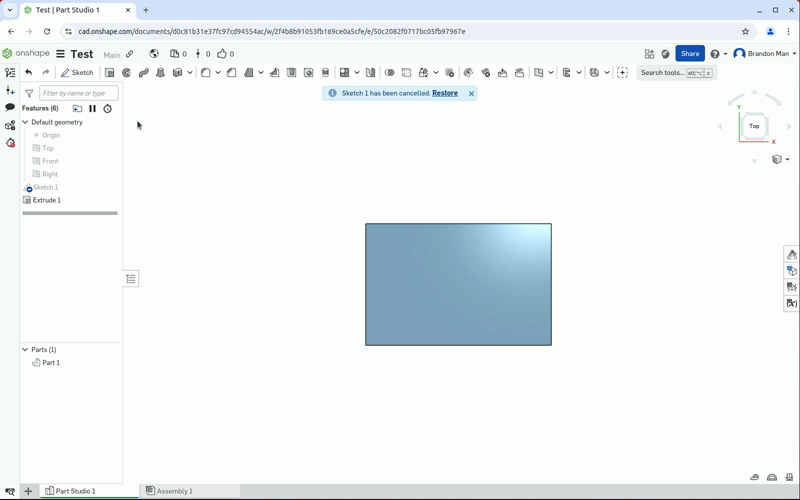
mouse_move(73, 189)
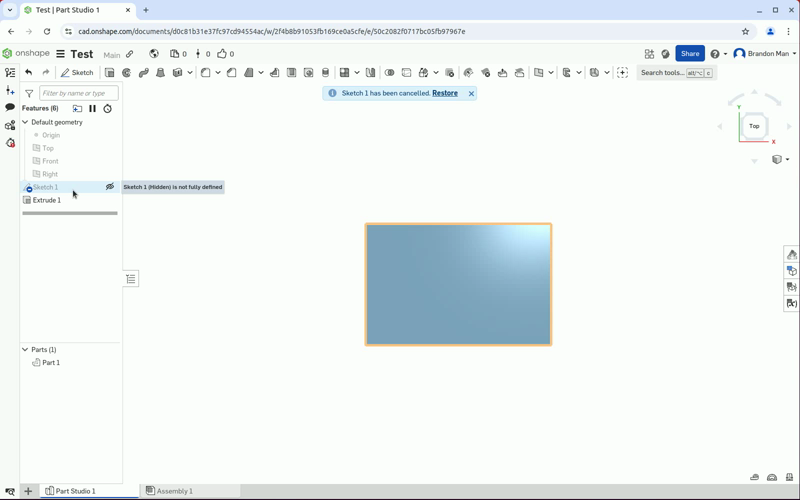
click(73, 189)
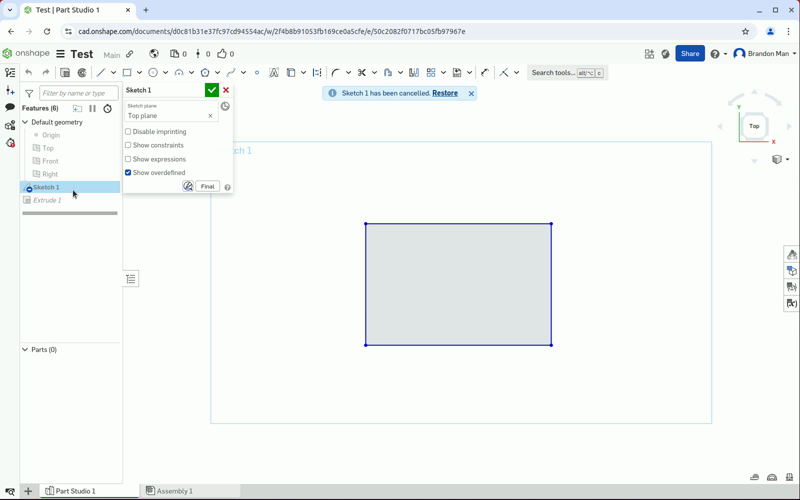
mouse_move(229, 92)
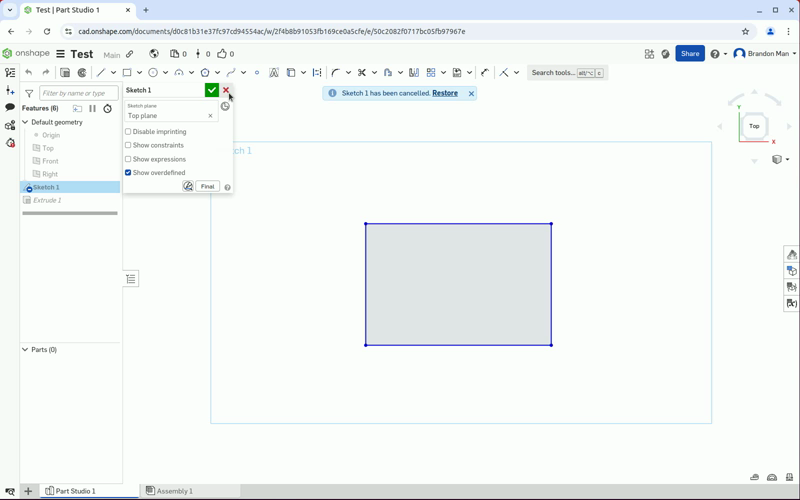
click(229, 92)
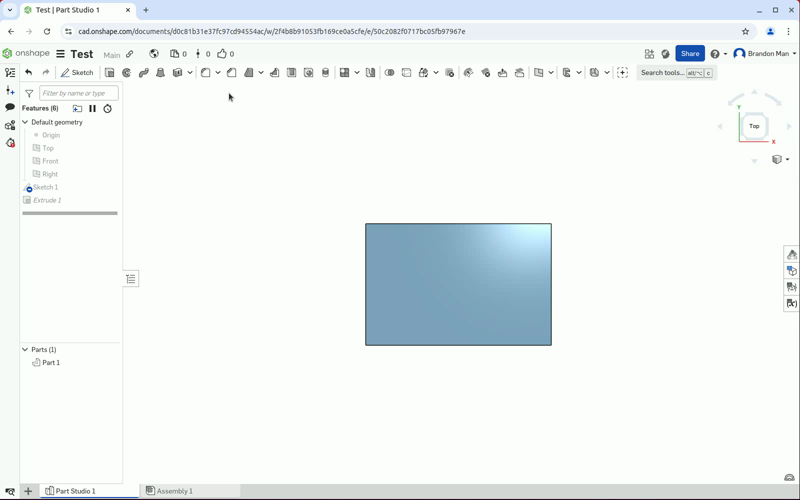
mouse_move(541, 75)
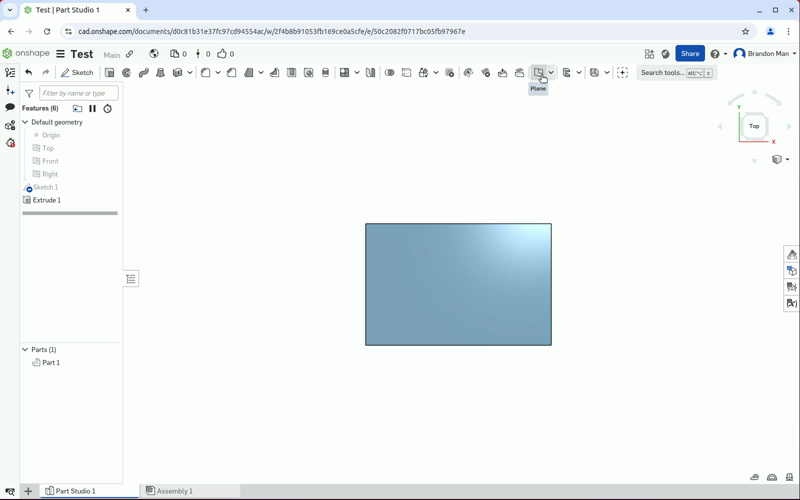
click(541, 75)
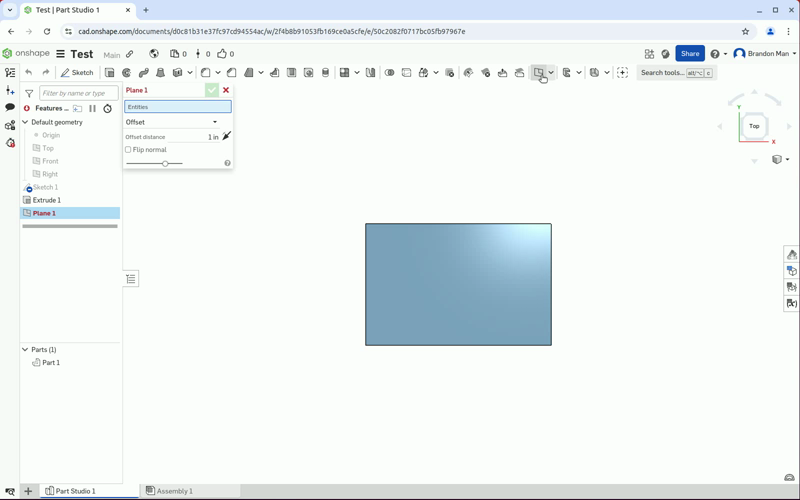
mouse_move(73, 150)
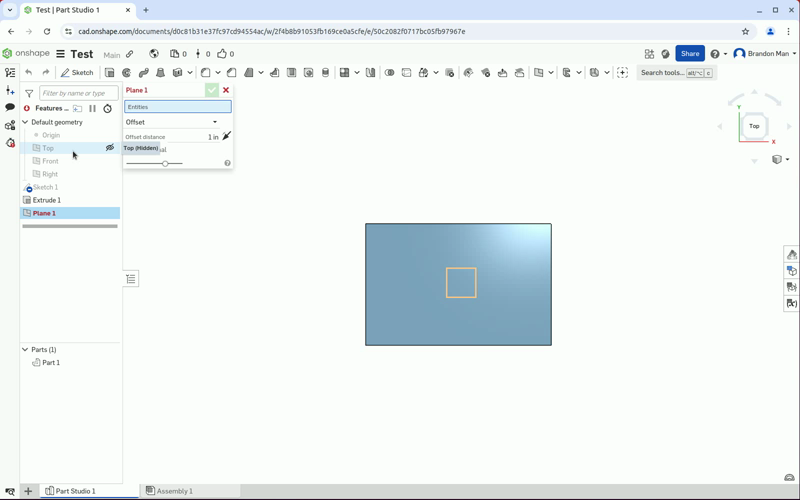
click(73, 150)
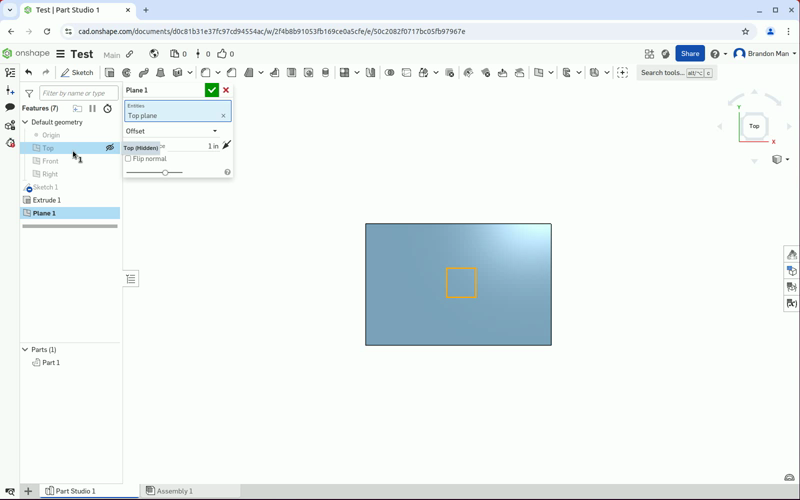
key(tab, 2)
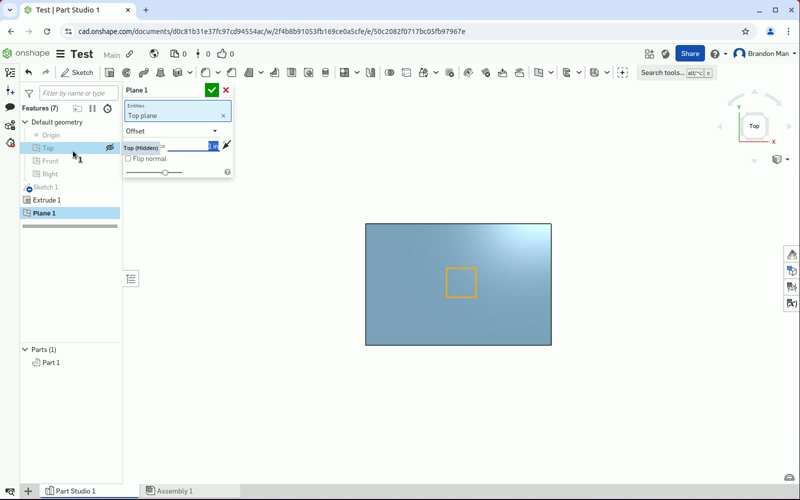
text(1.448)
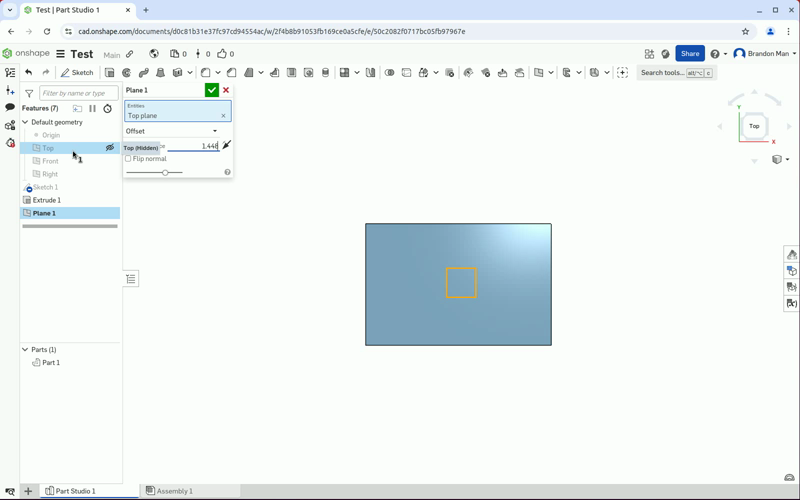
key(enter, 2)
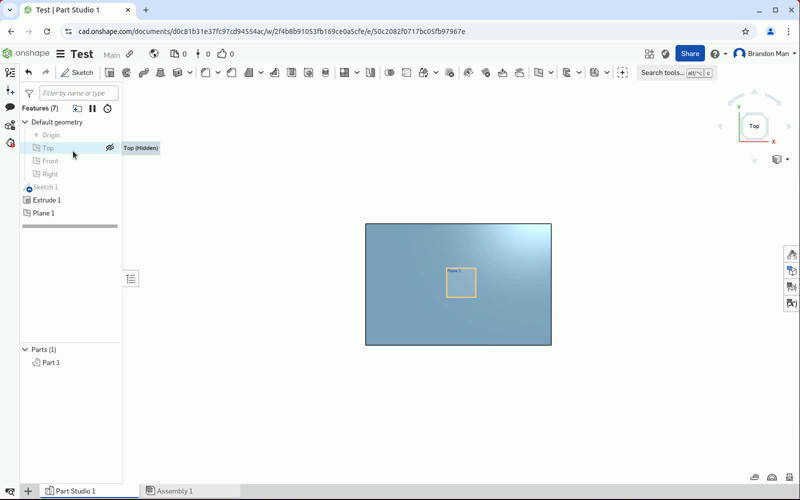
key(shift+s)
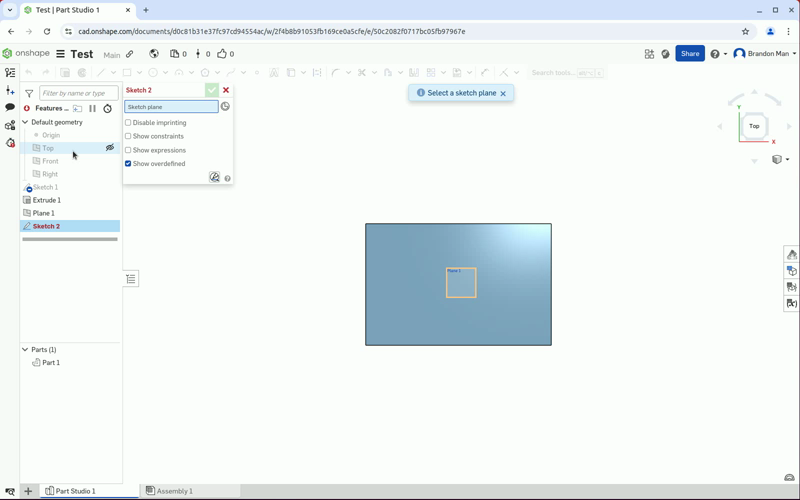
mouse_move(73, 215)
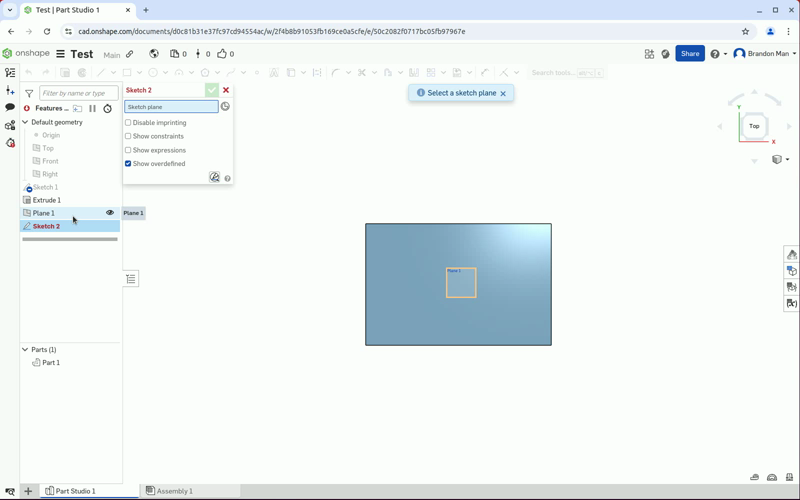
click(73, 215)
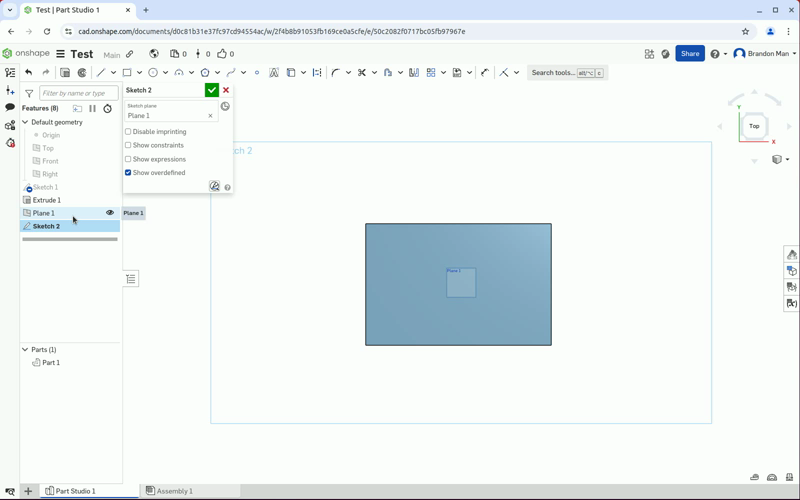
mouse_move(73, 352)
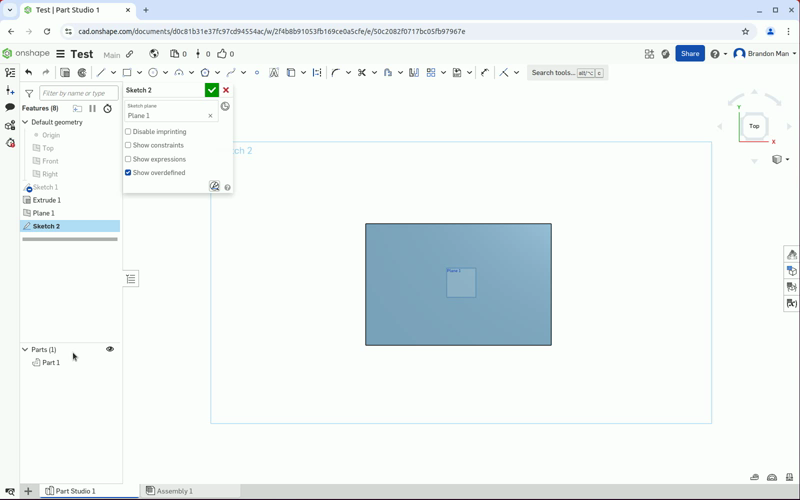
key(y)
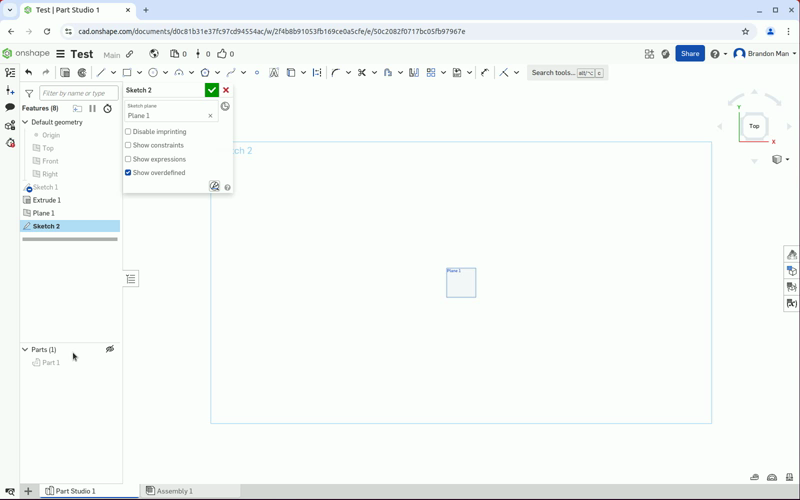
key(l)
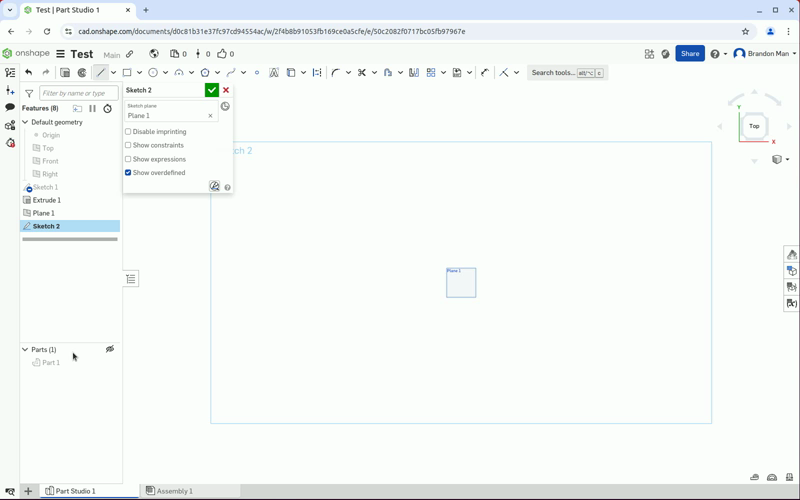
key_down(shift)
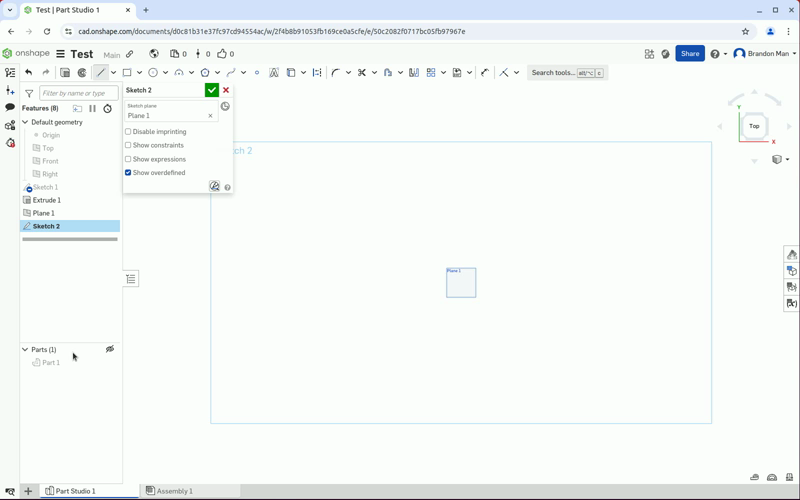
mouse_move(468, 345)
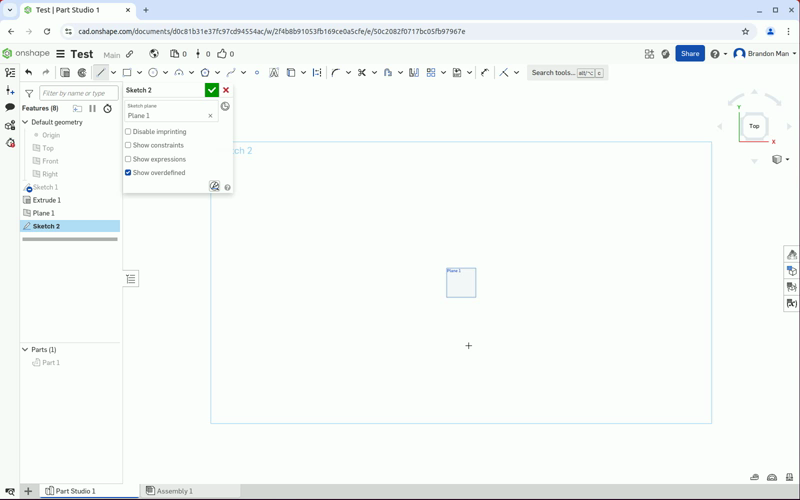
click(468, 345)
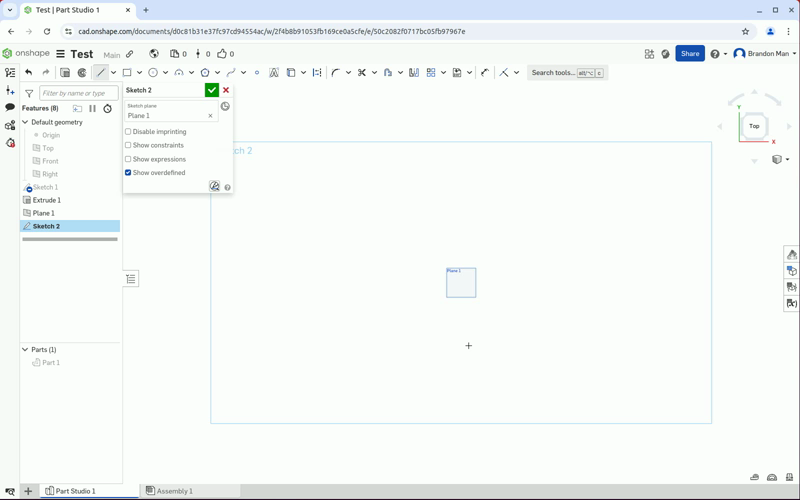
key_up(shift)
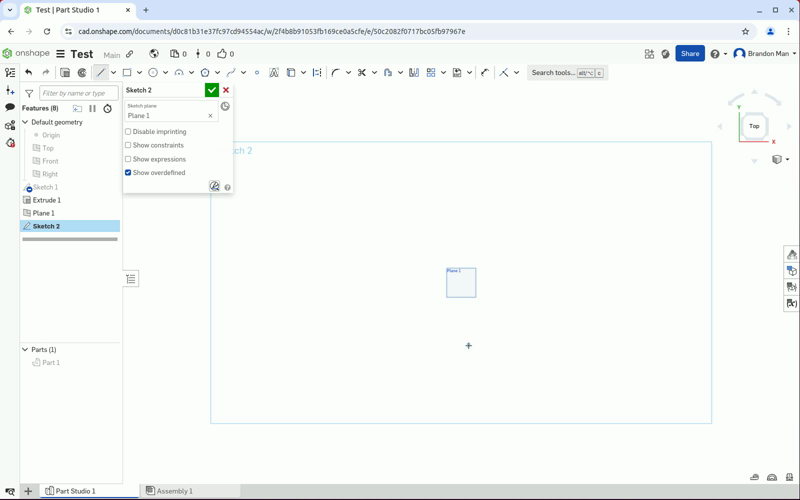
key_down(shift)
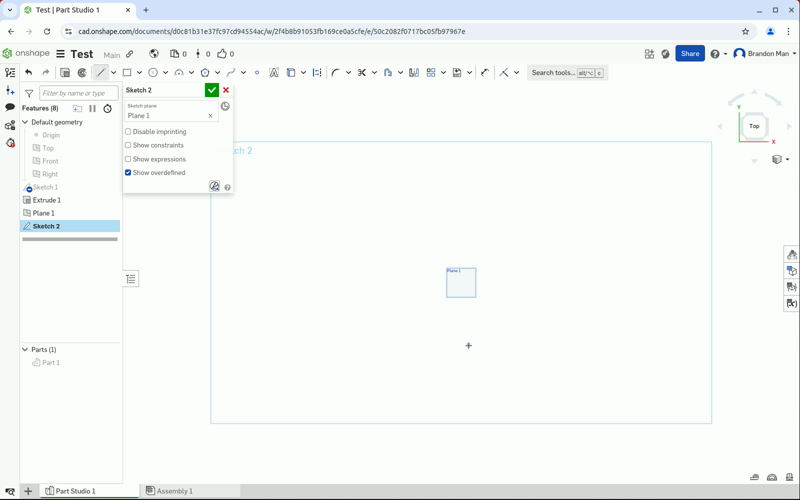
mouse_move(498, 345)
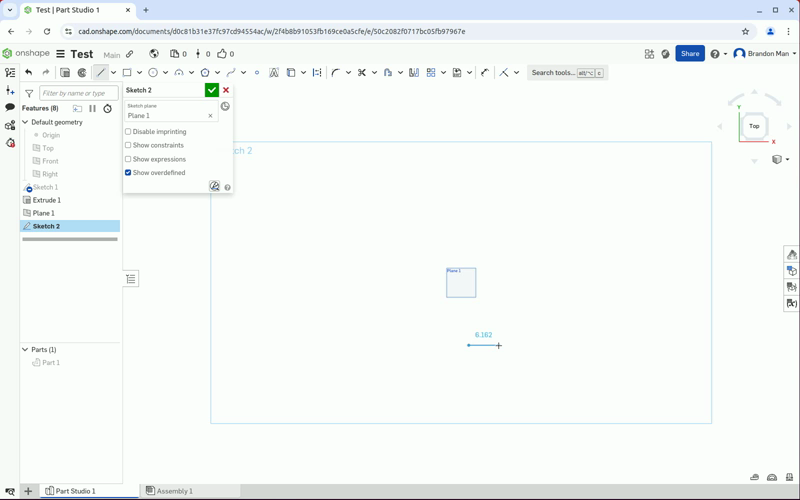
mouse_move(521, 345)
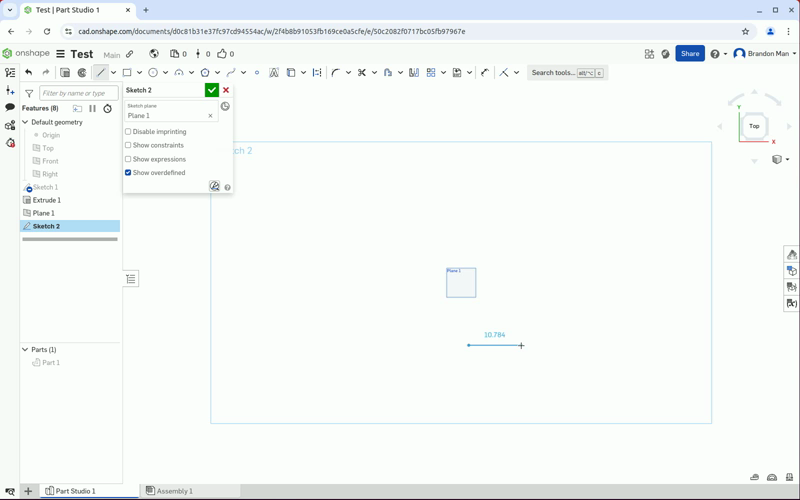
click(521, 345)
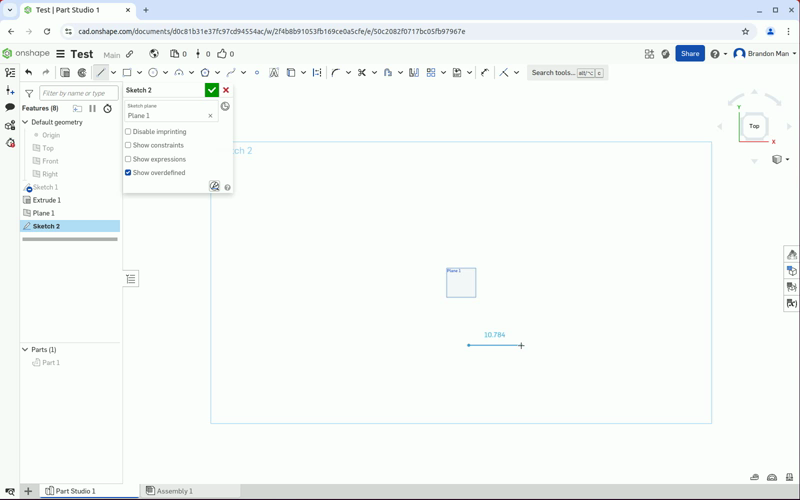
key_up(shift)
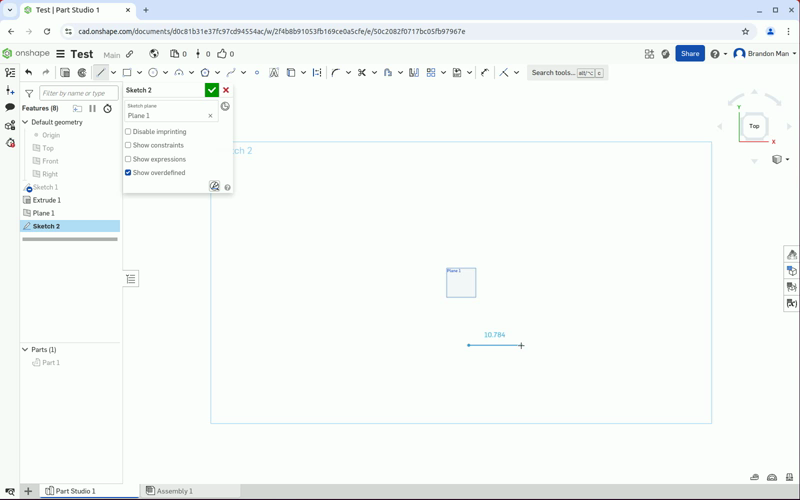
key_down(shift)
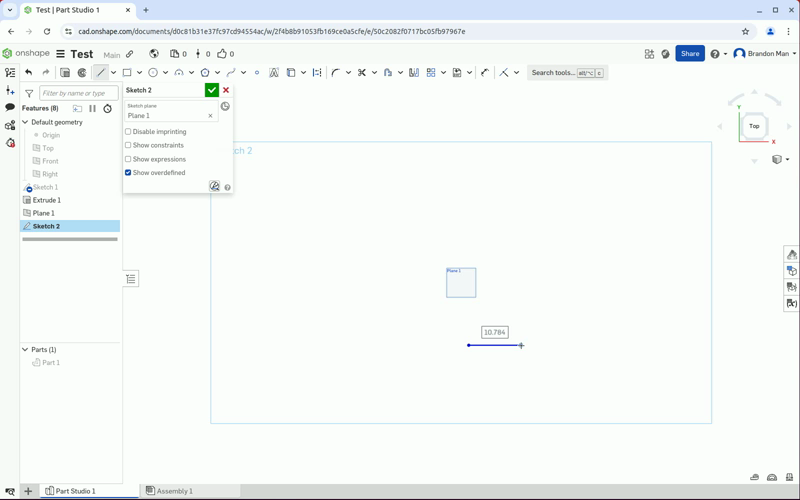
mouse_move(521, 245)
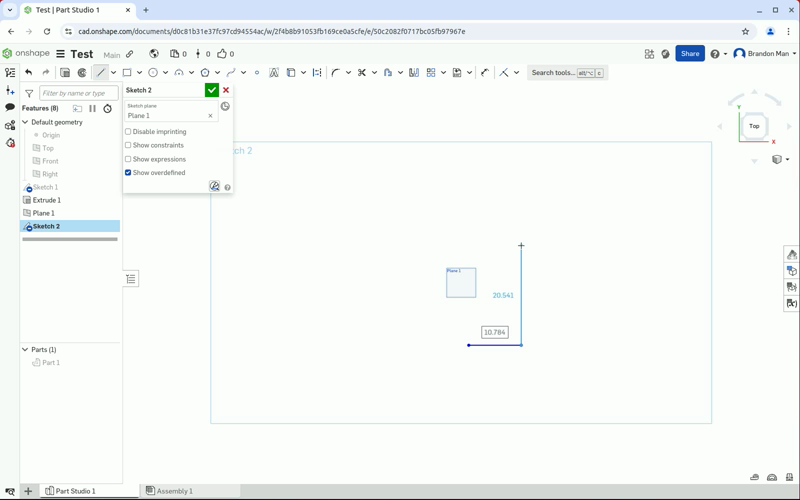
click(521, 245)
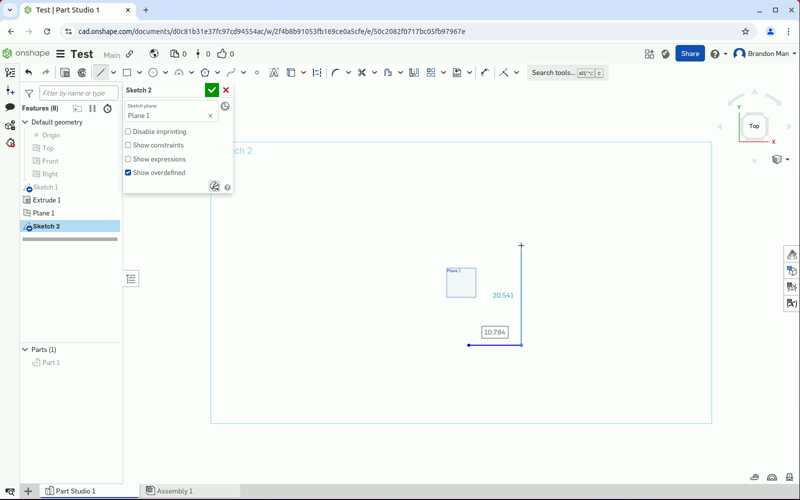
key_up(shift)
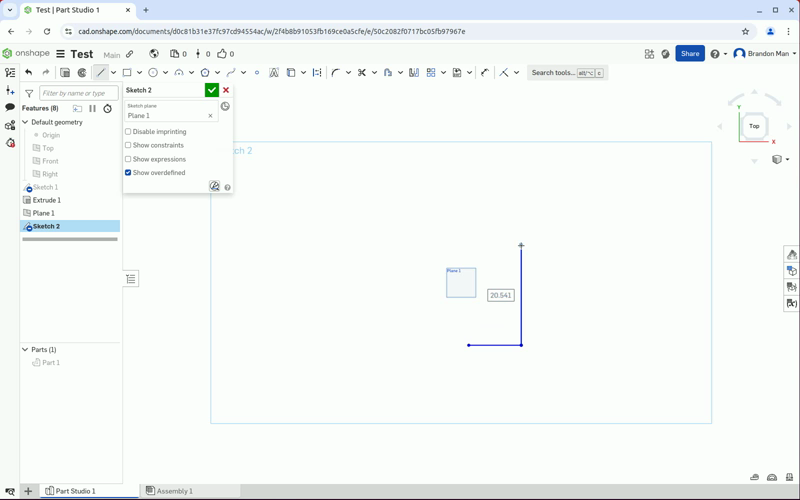
key_down(shift)
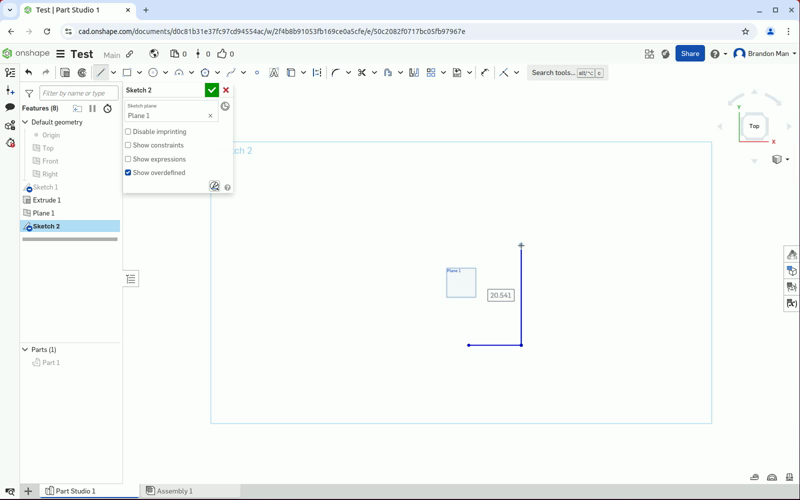
mouse_move(551, 245)
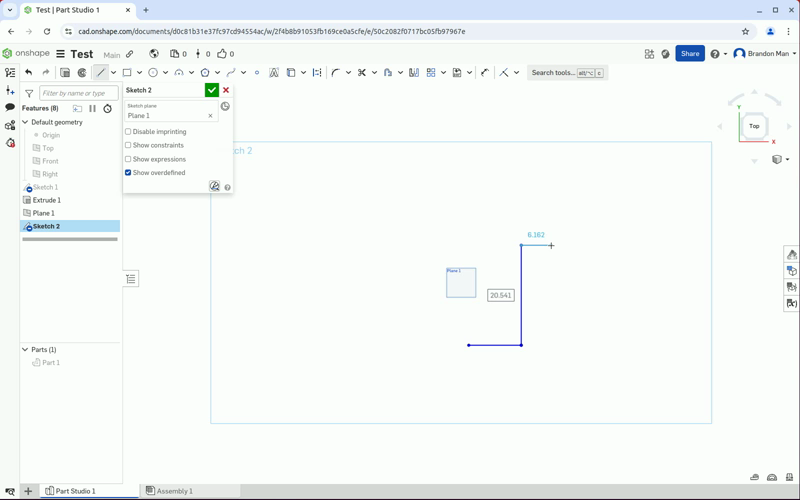
mouse_move(468, 245)
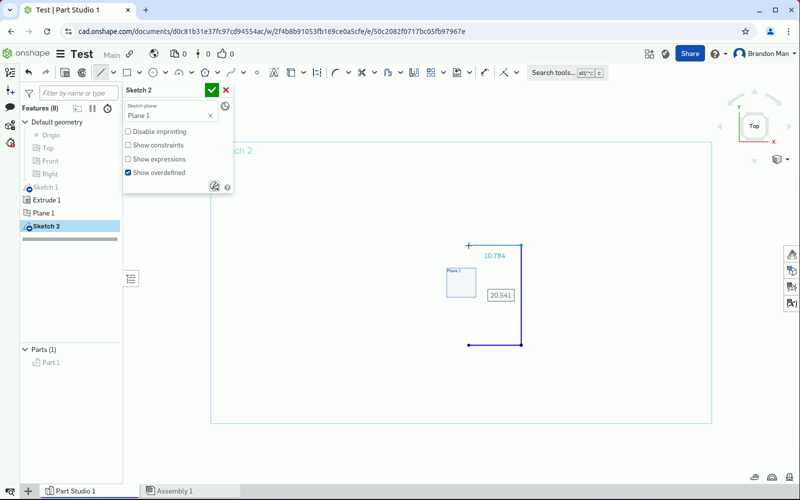
click(468, 245)
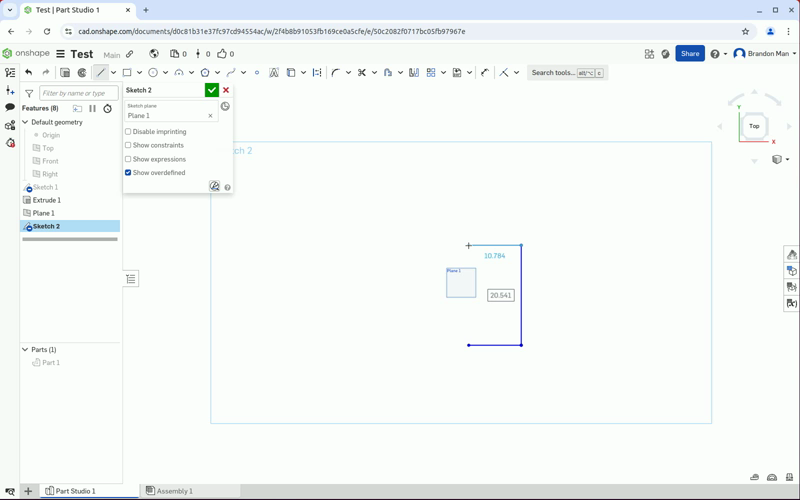
key_up(shift)
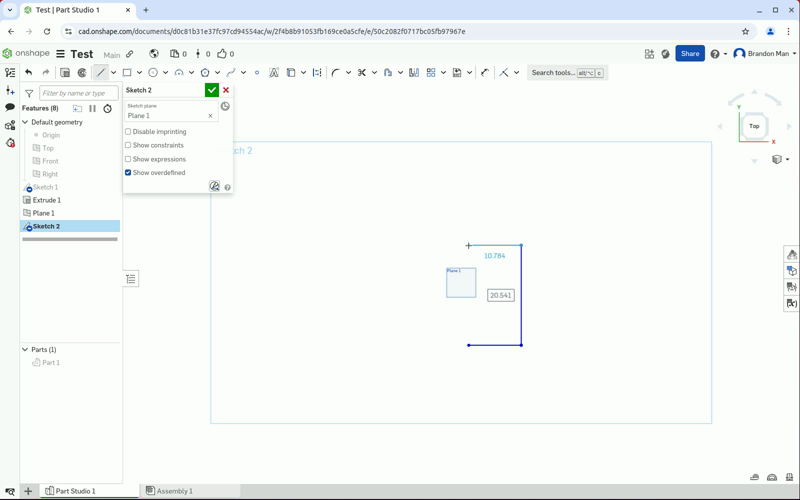
key_down(shift)
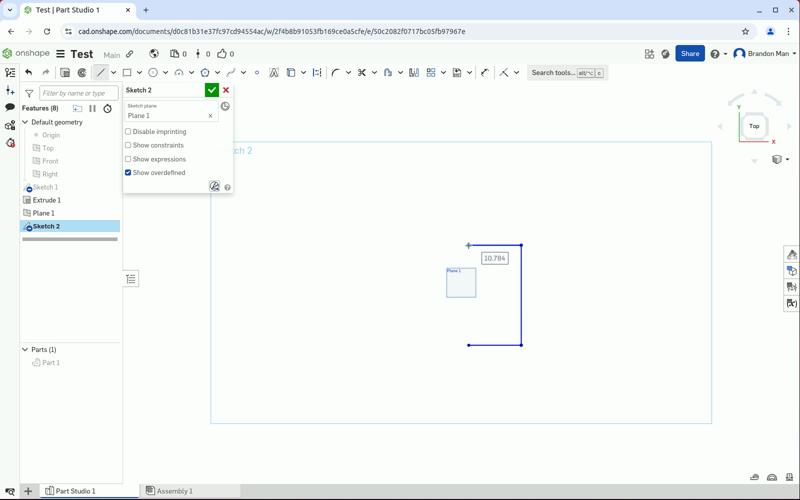
mouse_move(468, 345)
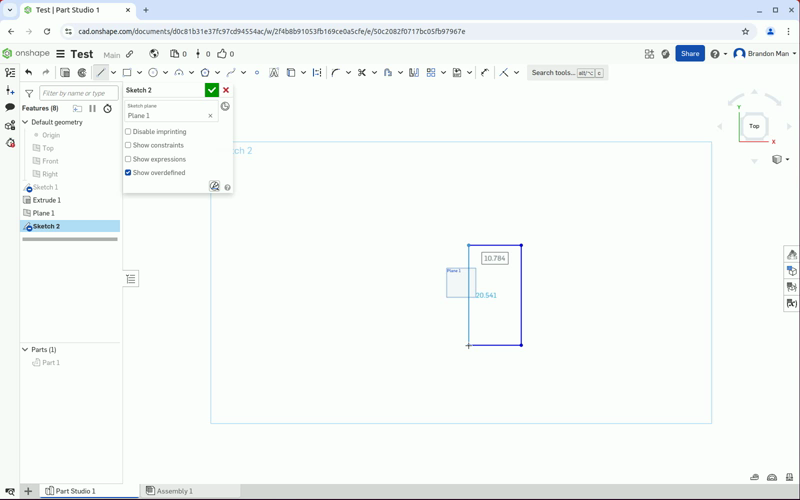
key_up(shift)
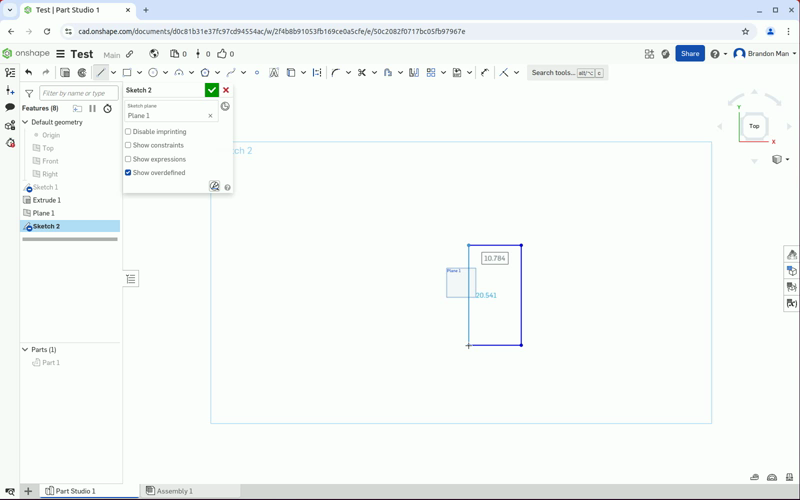
click(468, 345)
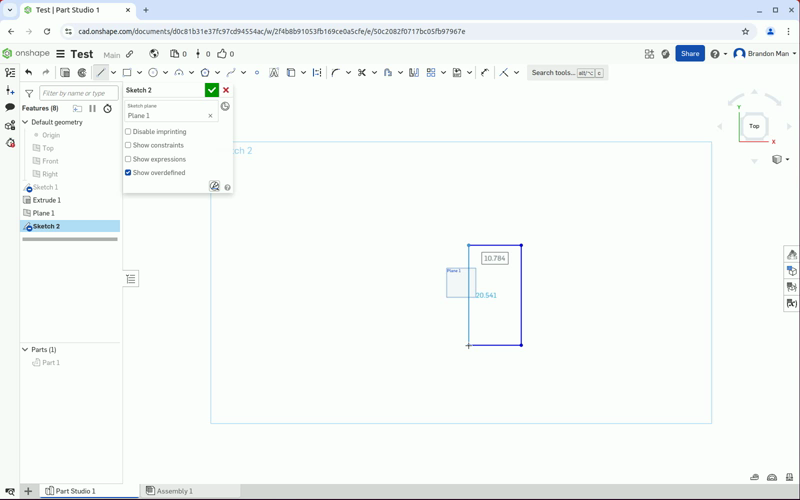
key(esc)
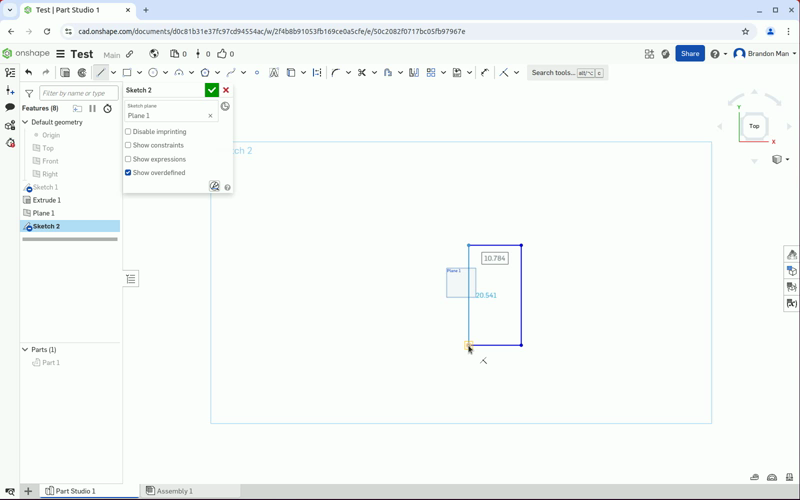
mouse_move(473, 254)
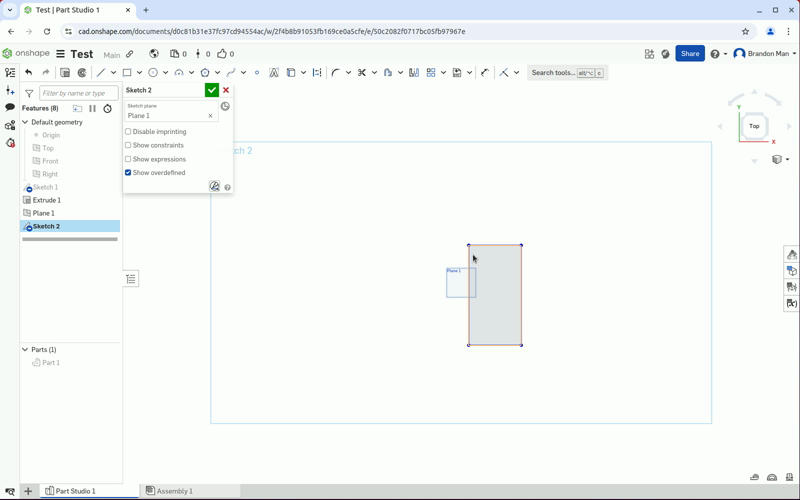
click(473, 254)
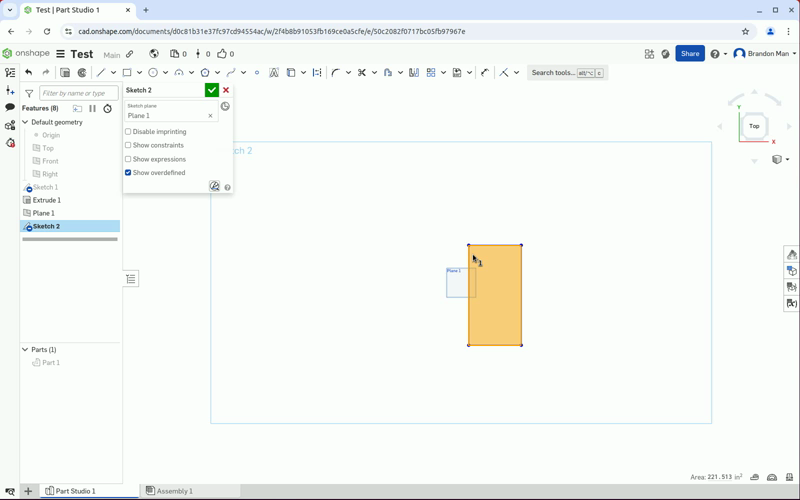
mouse_move(73, 352)
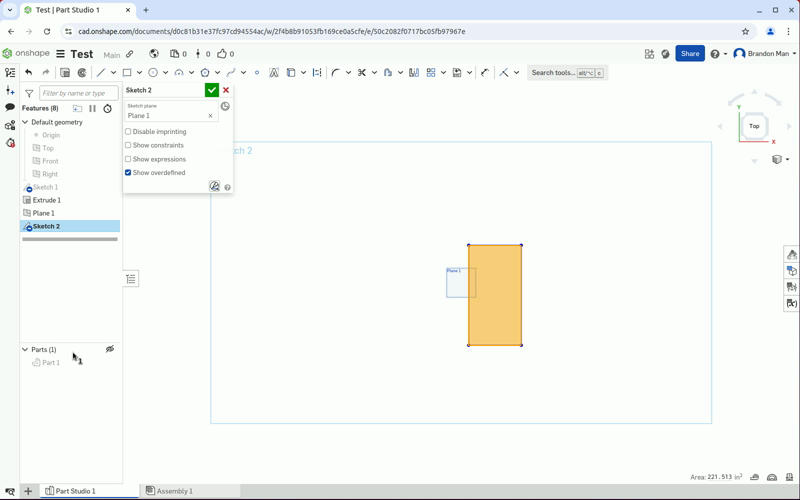
key(shift+y)
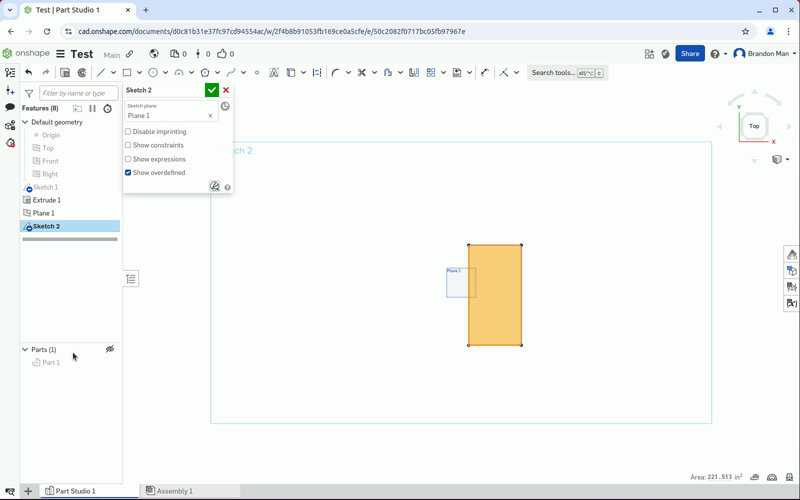
key(shift+e)
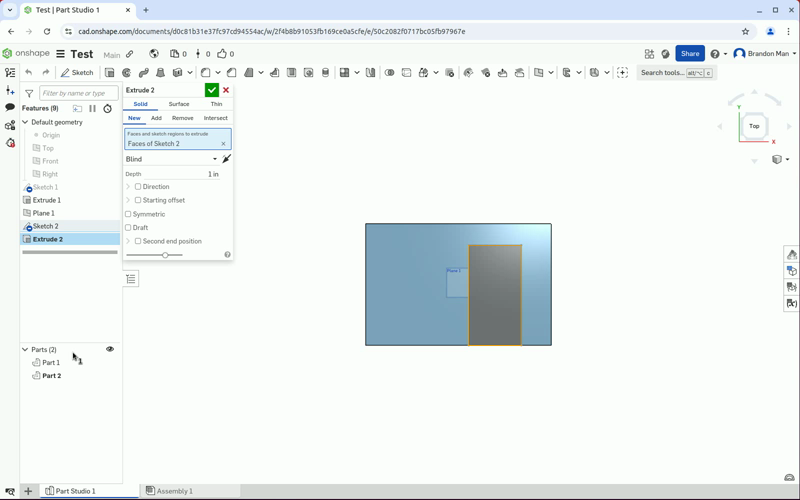
mouse_move(143, 106)
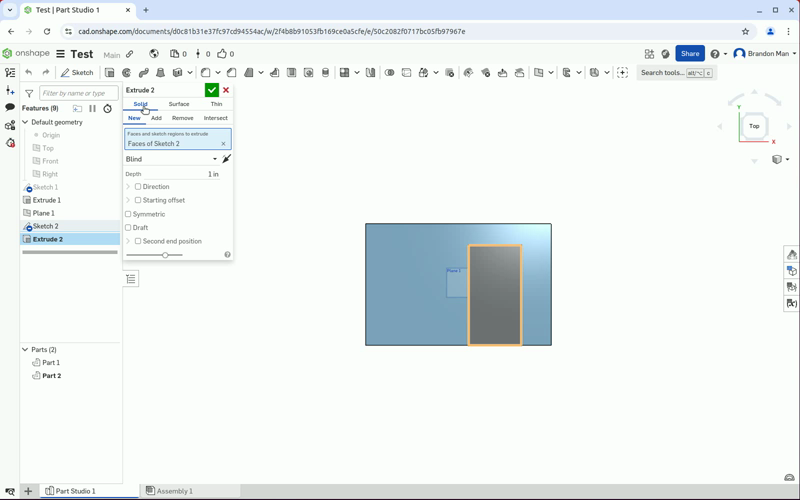
click(143, 106)
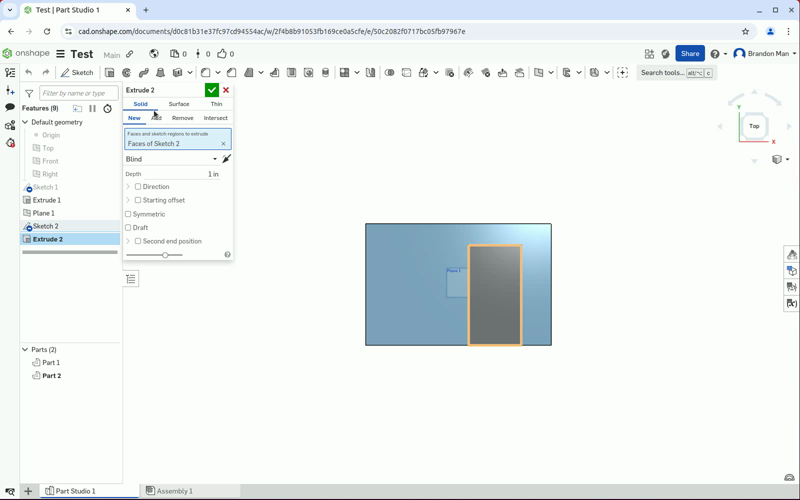
mouse_move(186, 120)
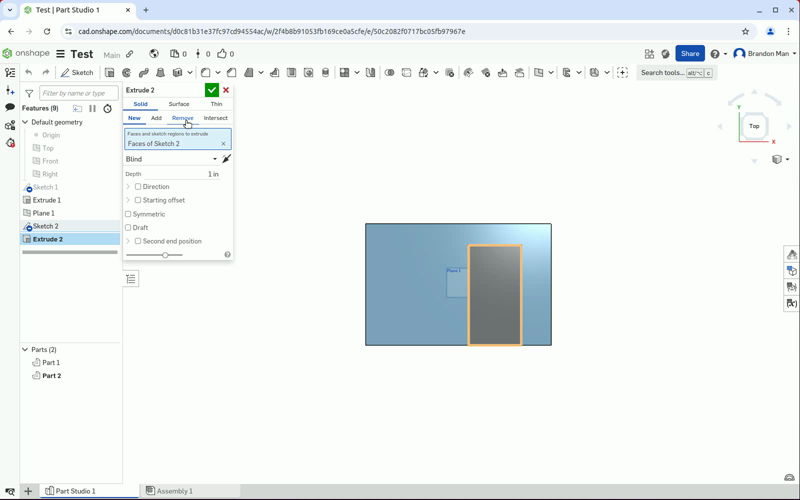
click(186, 120)
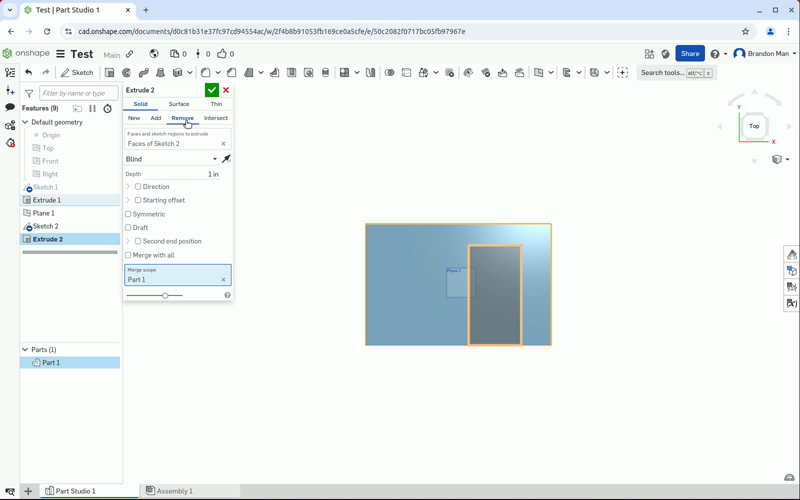
key(tab, 4)
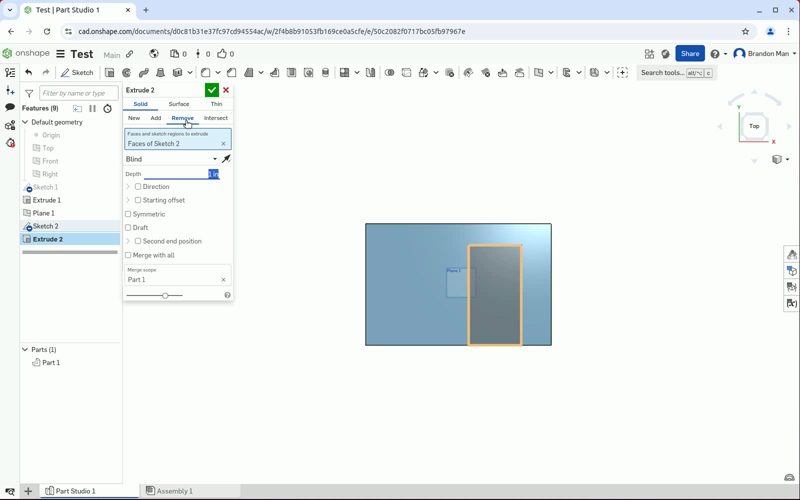
text(14.683)
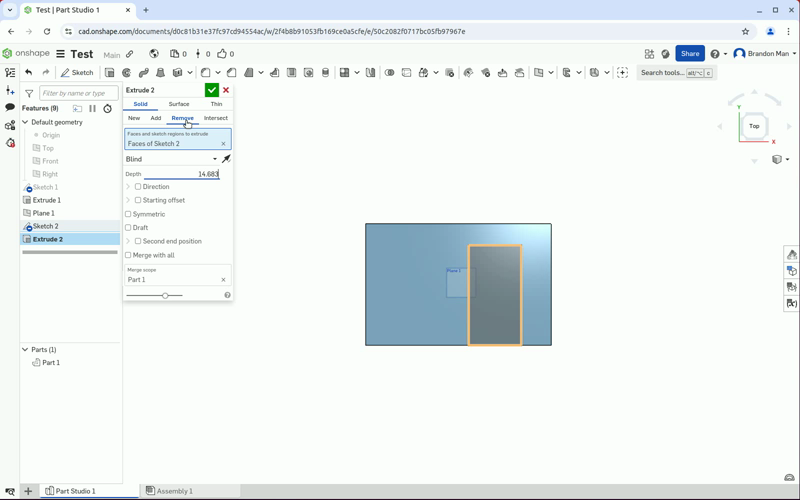
key(tab, 6)
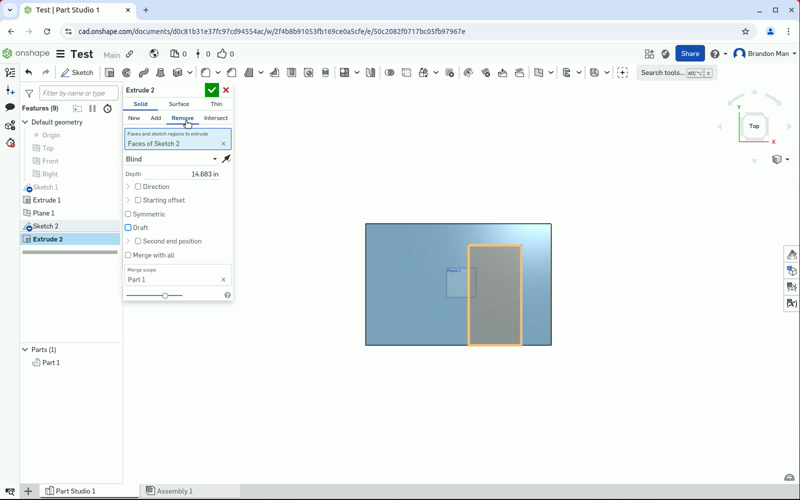
key(space)
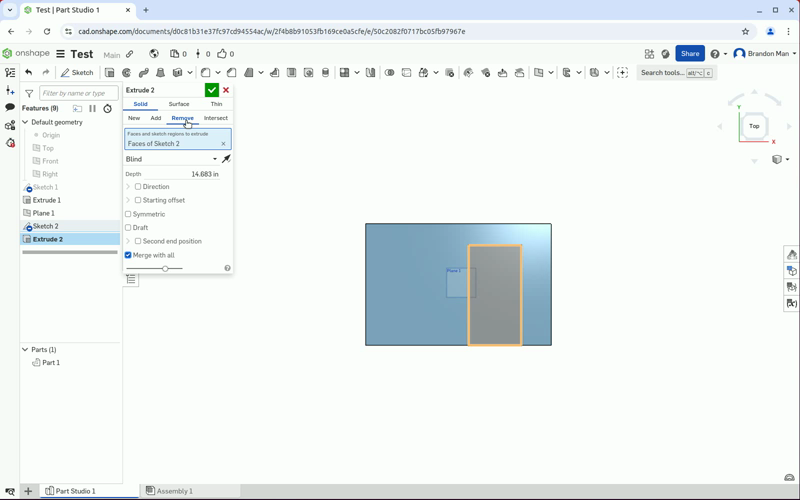
key(enter)
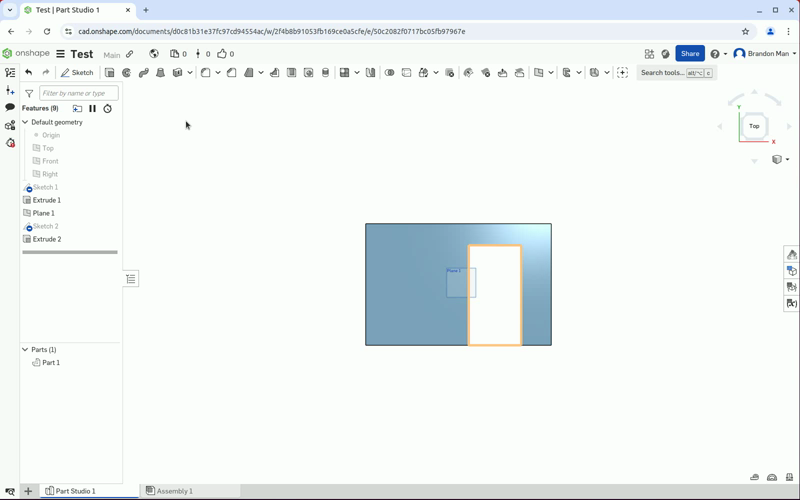
key(shift+h)
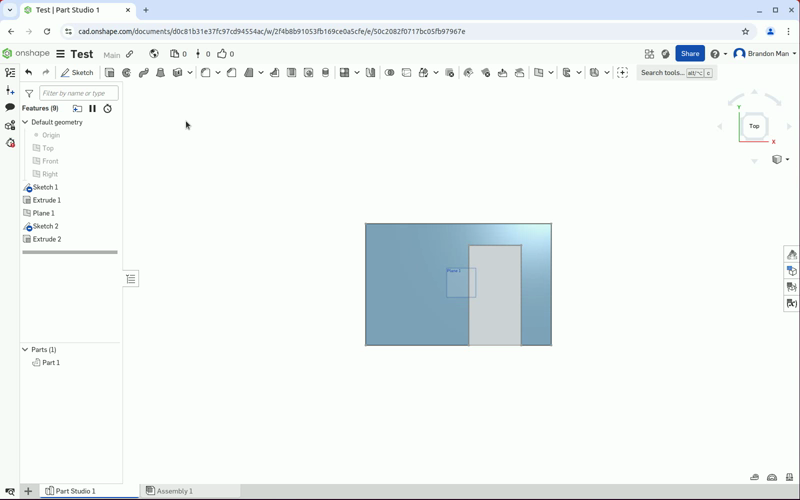
key(shift+h)
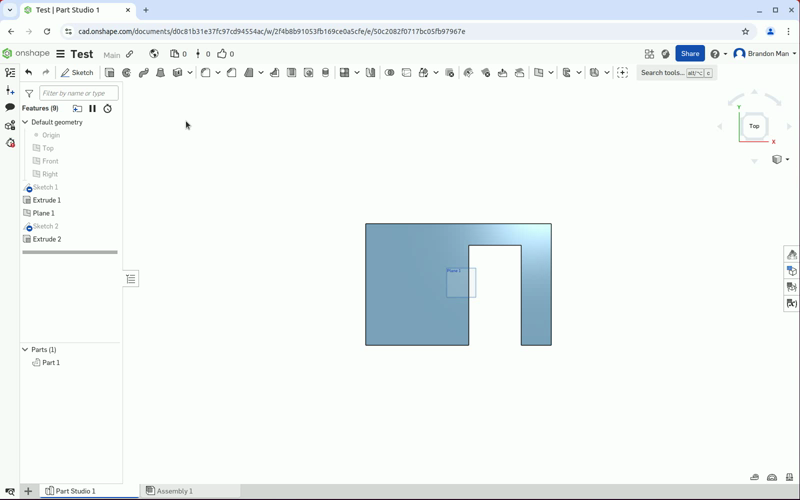
mouse_move(73, 189)
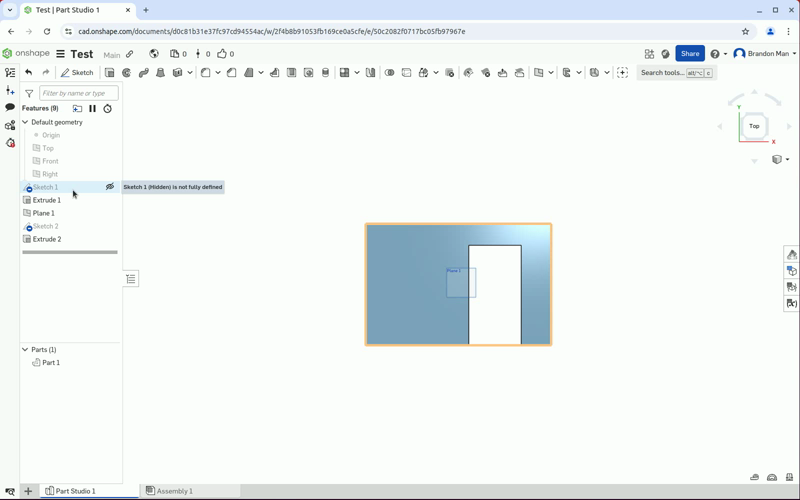
click(73, 189)
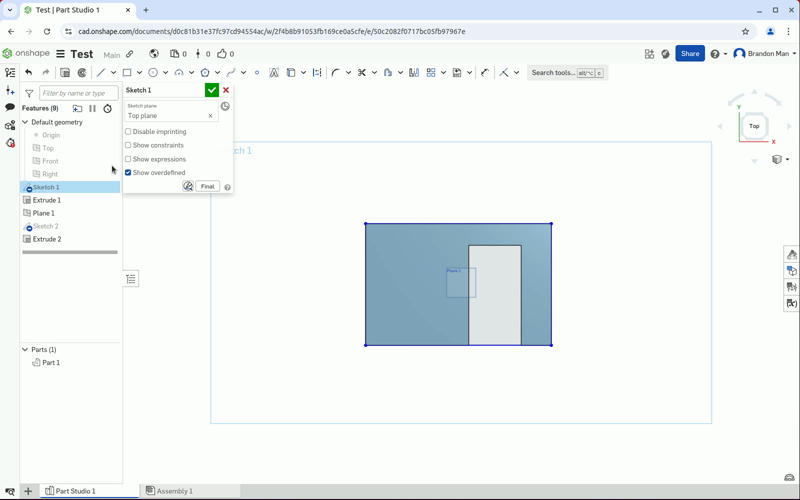
mouse_move(229, 92)
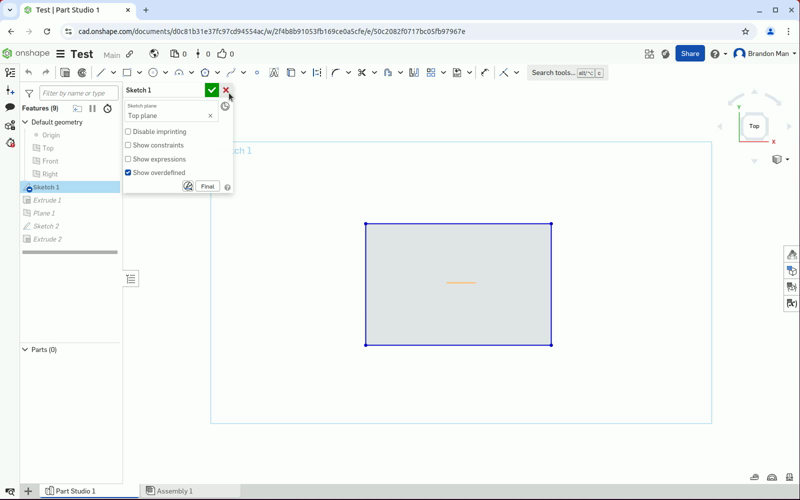
click(229, 92)
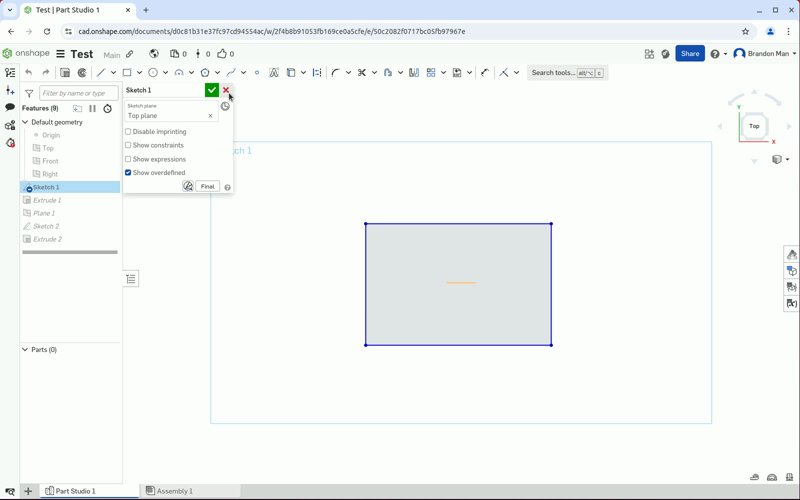
key(shift+s)
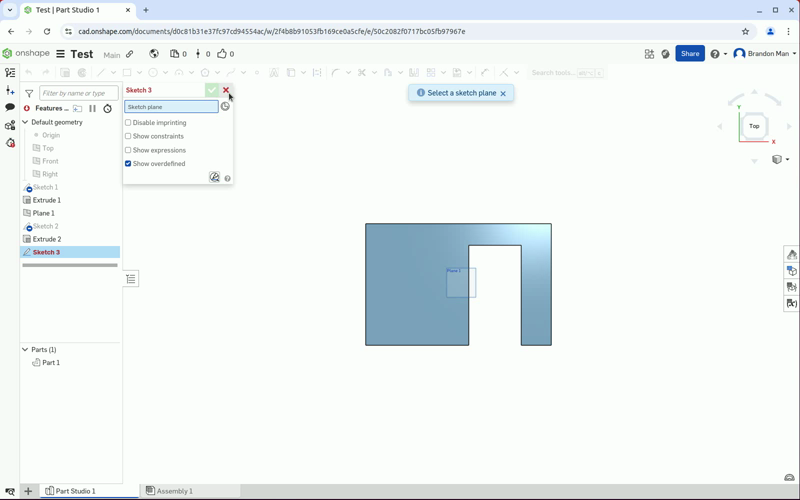
mouse_move(73, 215)
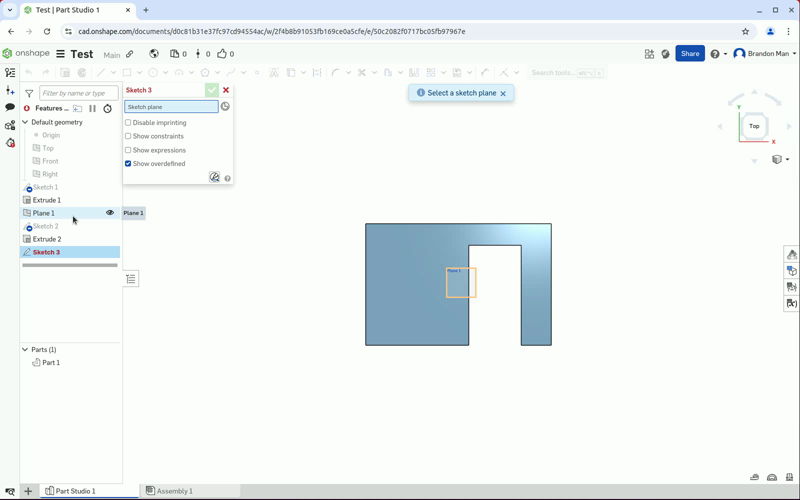
click(73, 215)
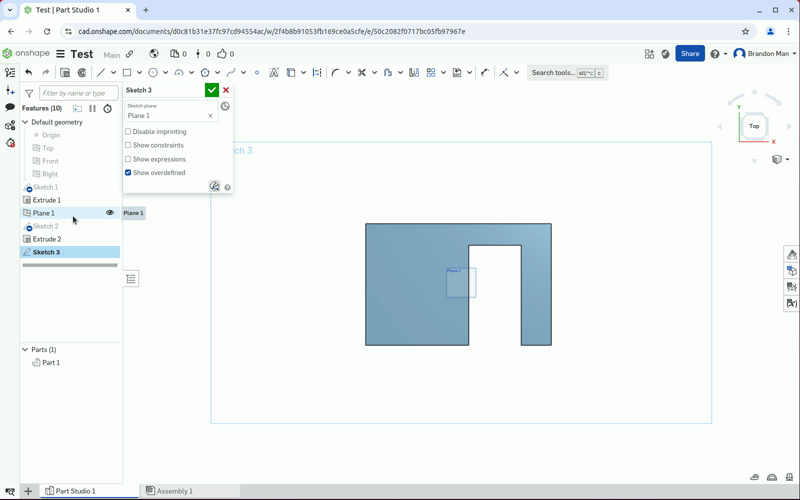
mouse_move(73, 352)
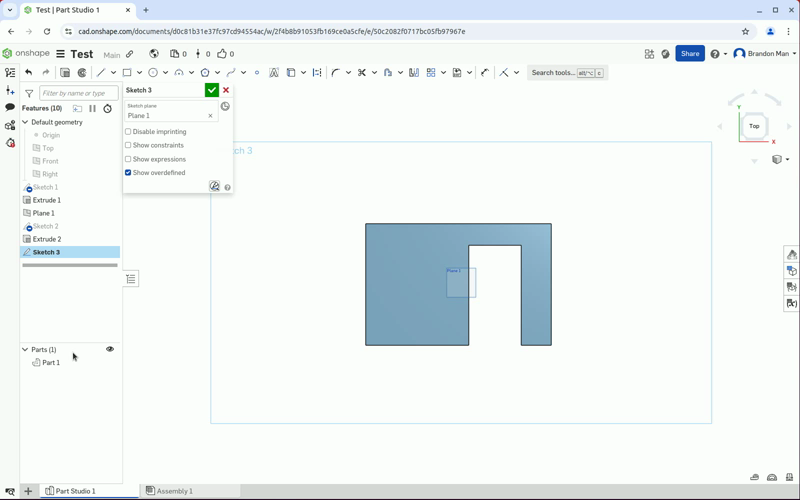
key(y)
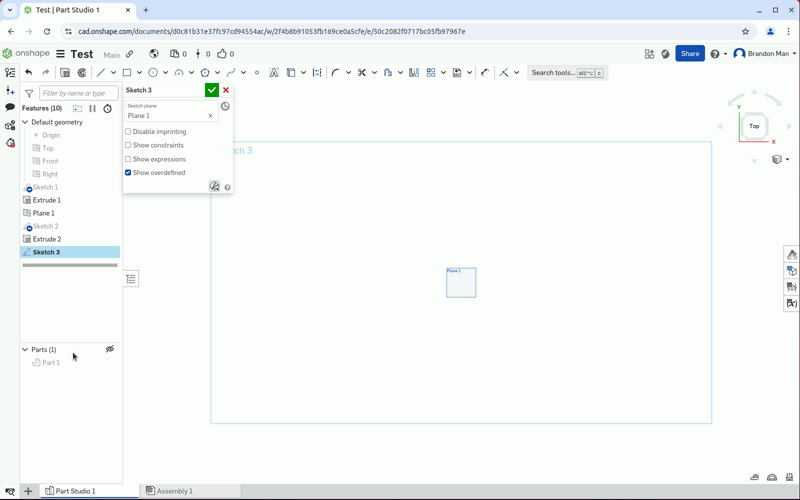
key(l)
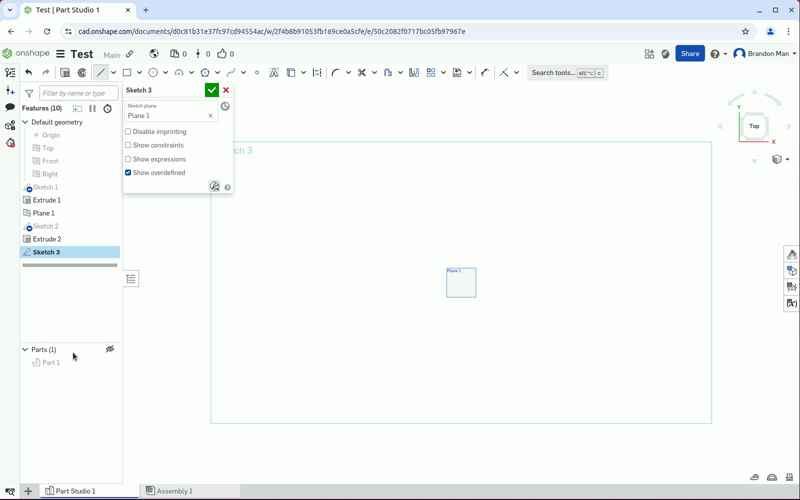
key_down(shift)
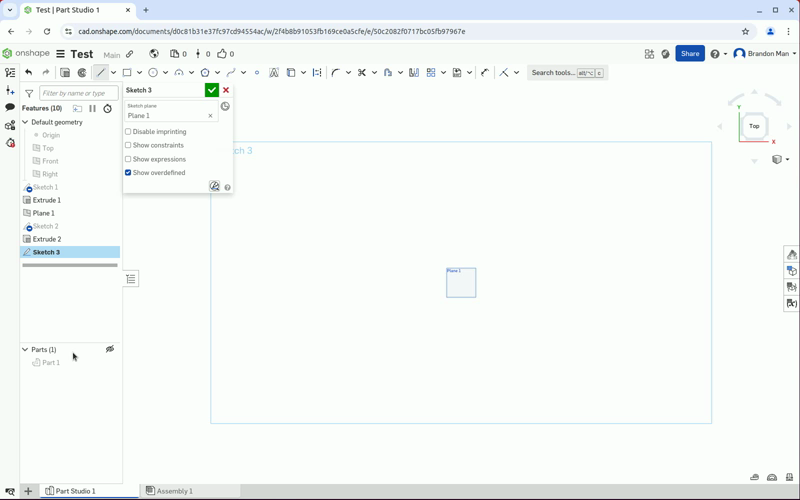
mouse_move(393, 345)
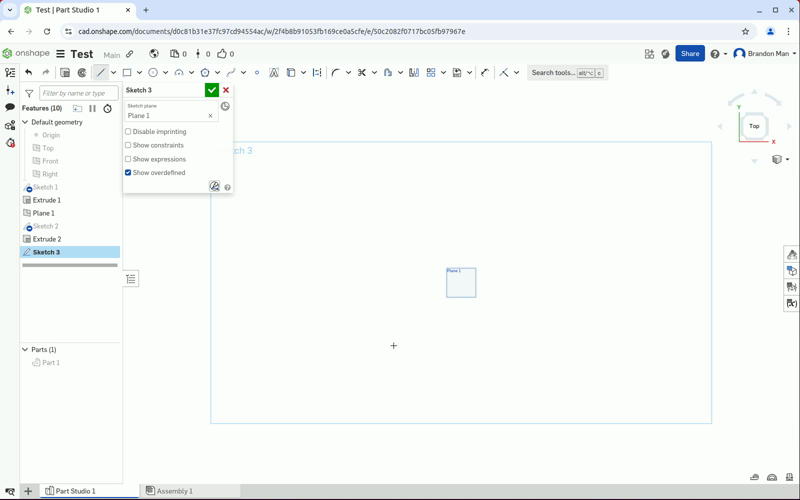
click(393, 345)
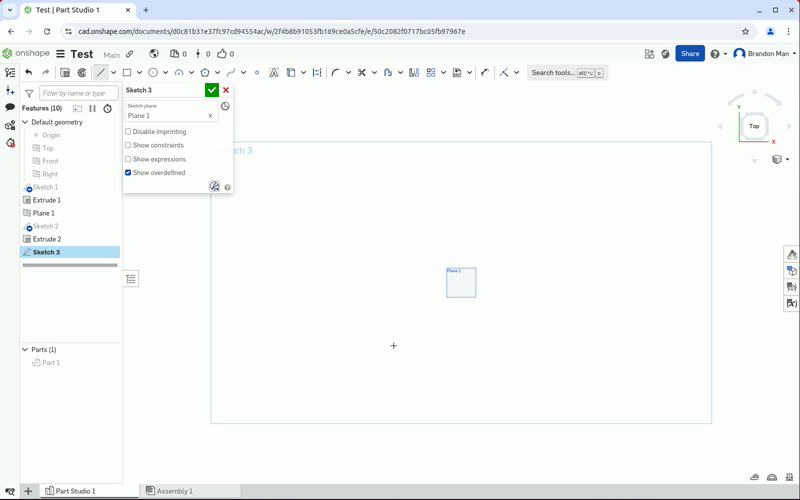
key_up(shift)
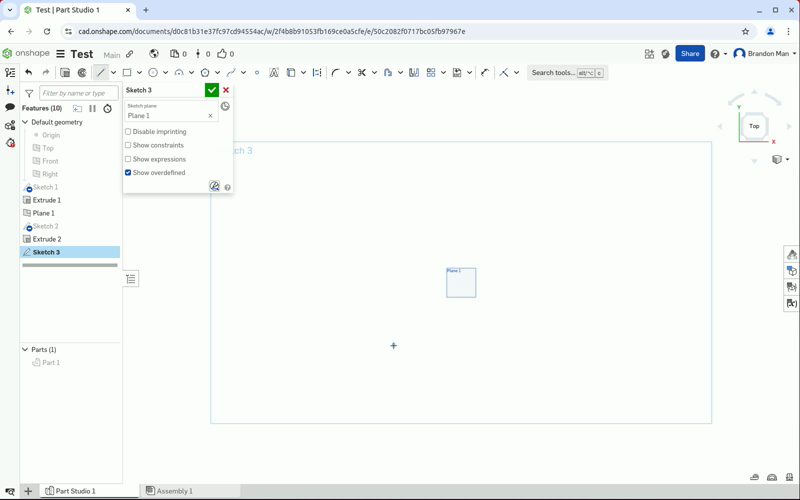
key_down(shift)
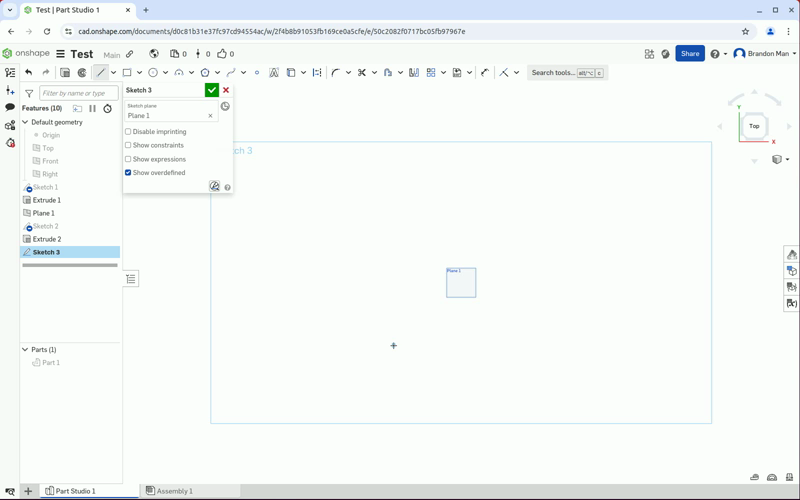
mouse_move(423, 345)
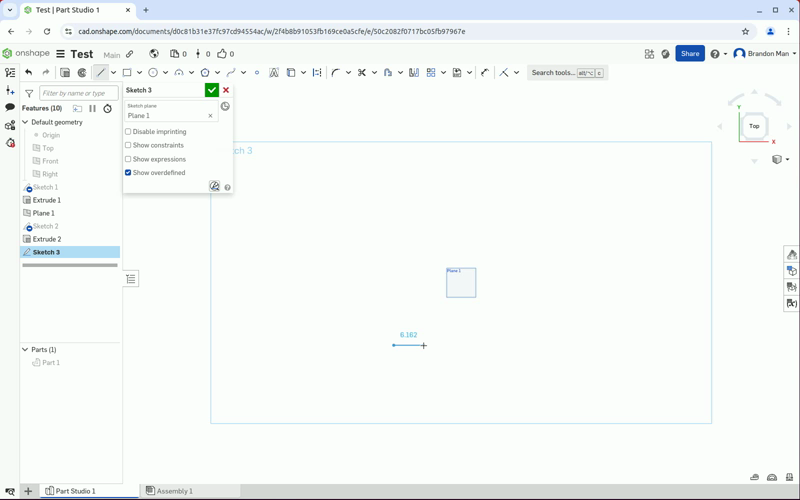
mouse_move(443, 345)
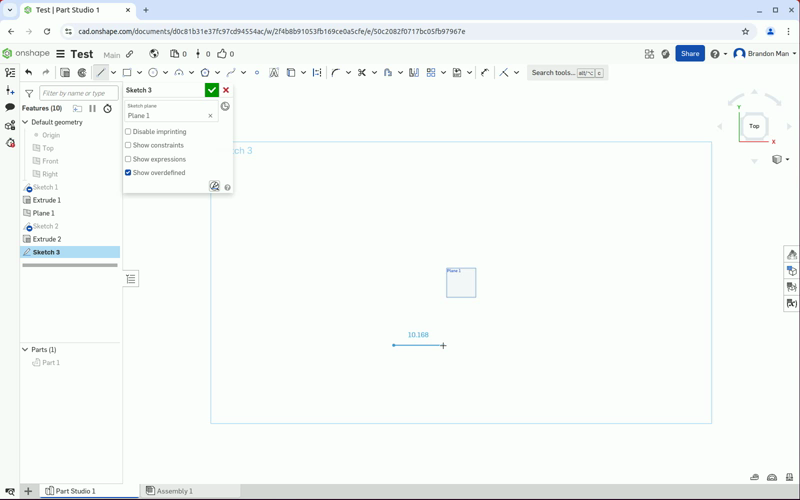
click(443, 345)
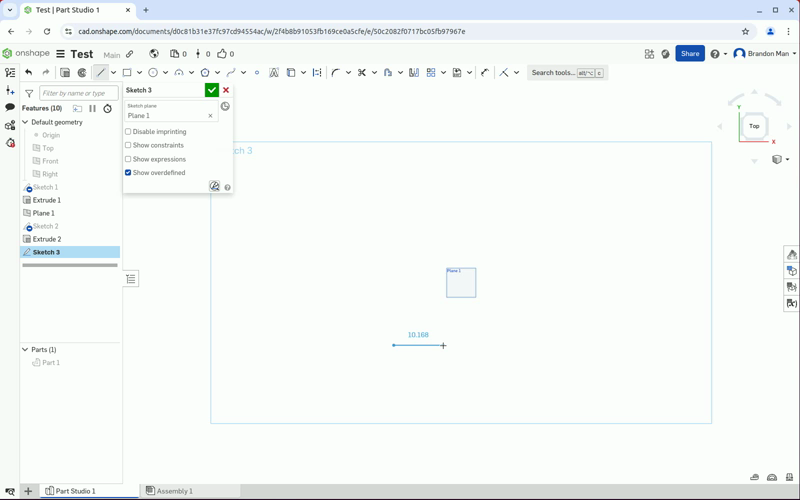
key_up(shift)
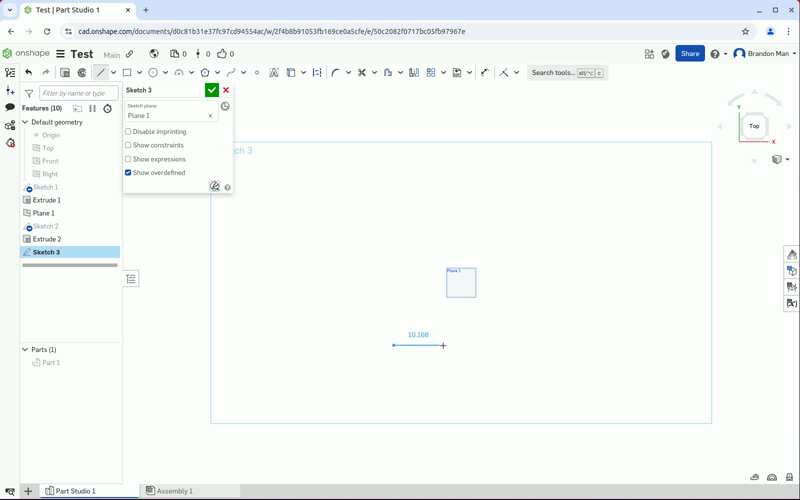
key_down(shift)
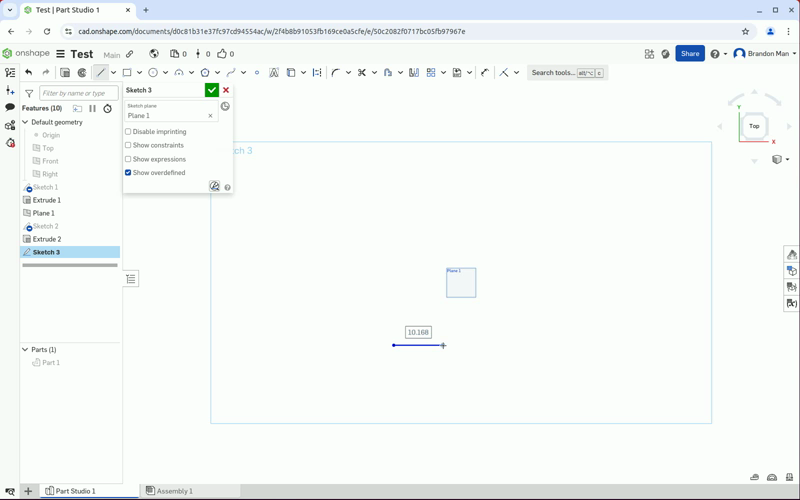
mouse_move(443, 245)
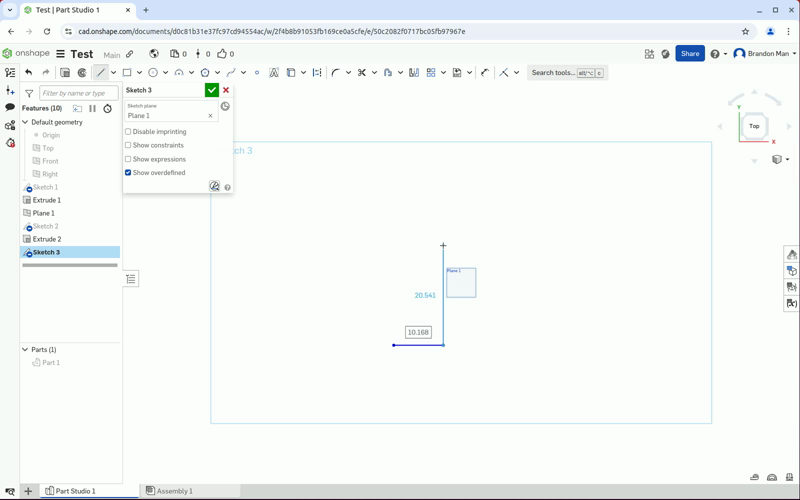
click(443, 245)
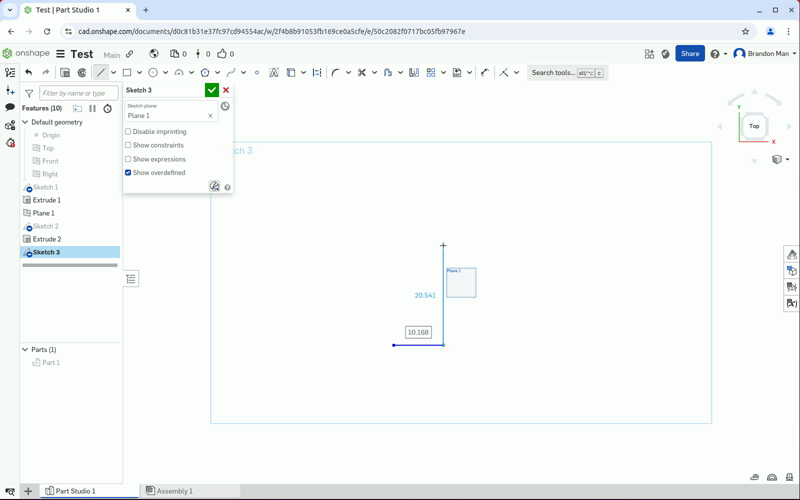
key_up(shift)
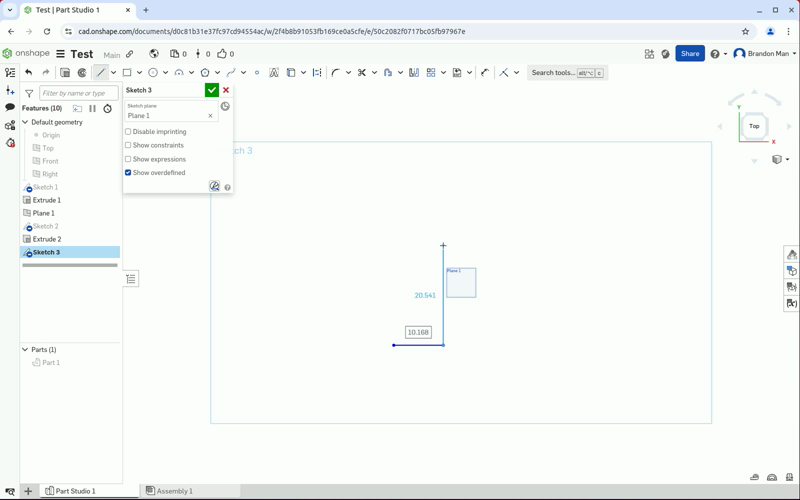
key_down(shift)
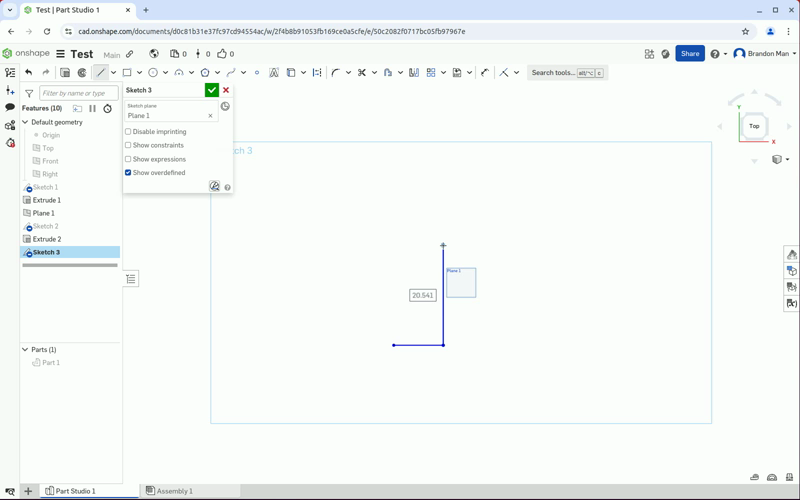
mouse_move(473, 245)
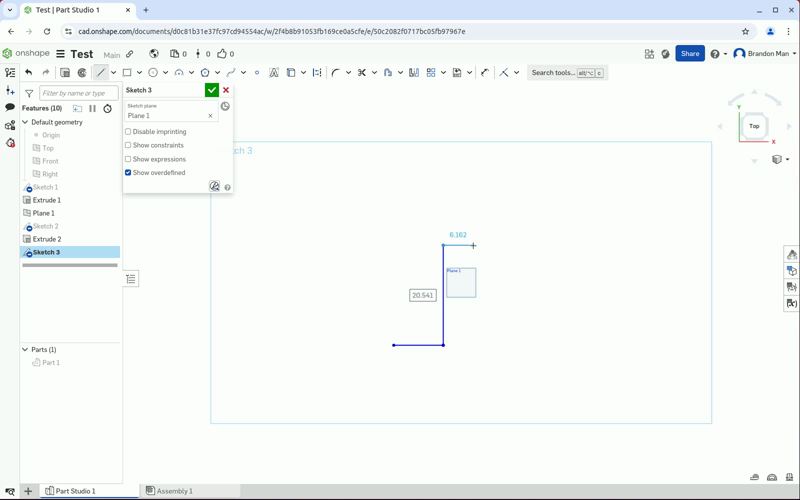
mouse_move(393, 245)
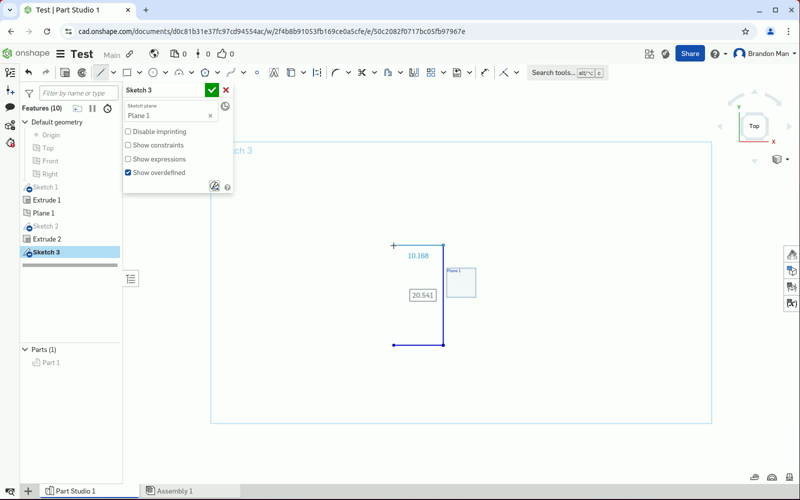
click(393, 245)
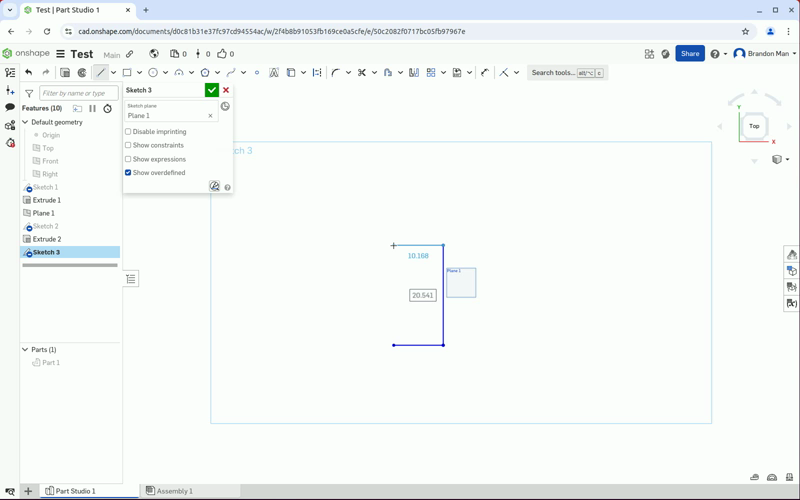
key_up(shift)
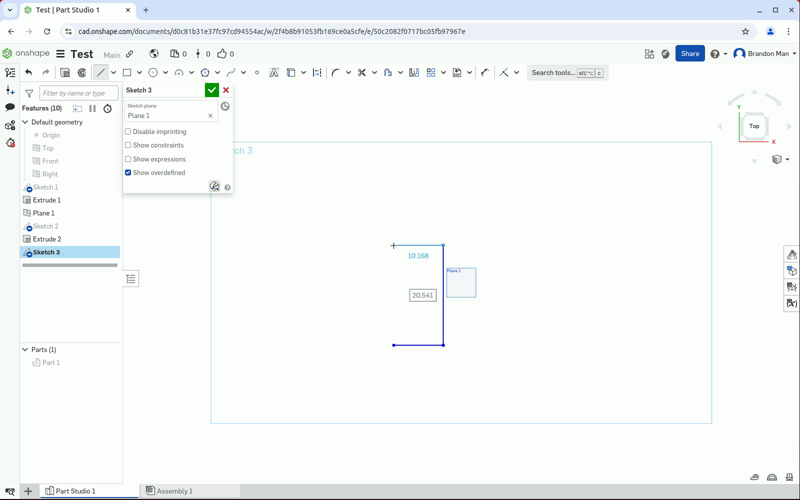
key_down(shift)
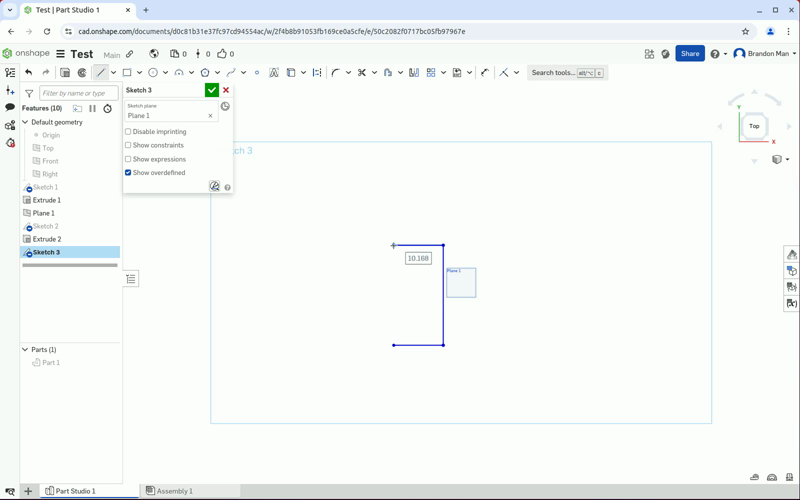
mouse_move(393, 345)
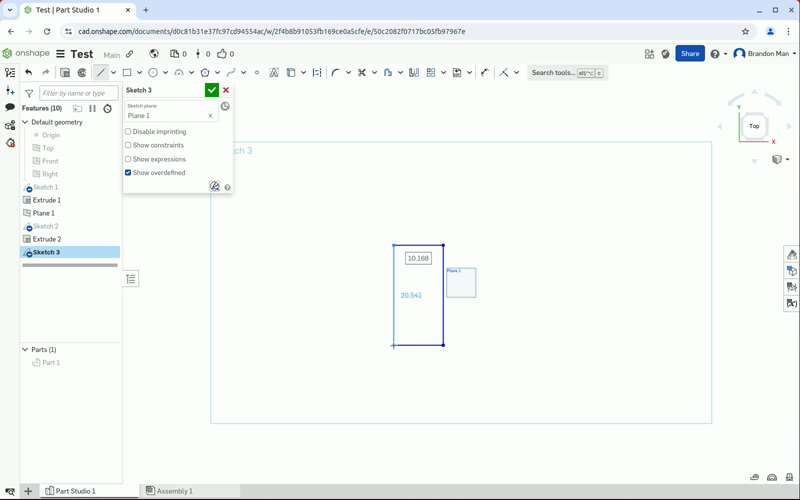
key_up(shift)
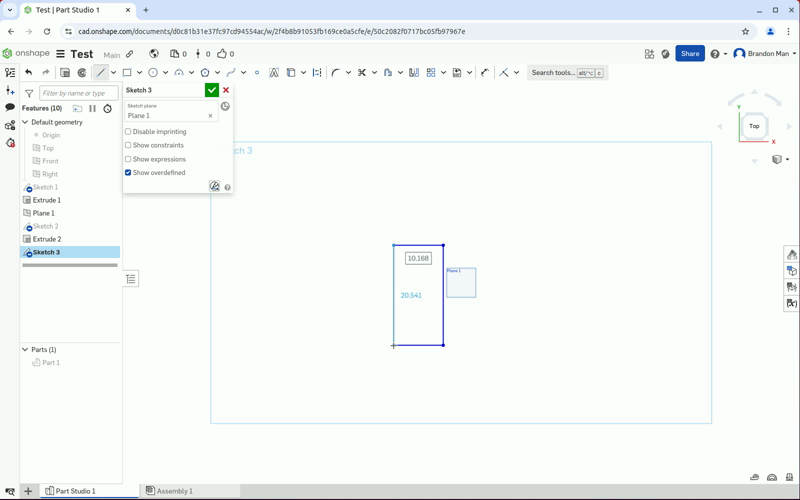
click(393, 345)
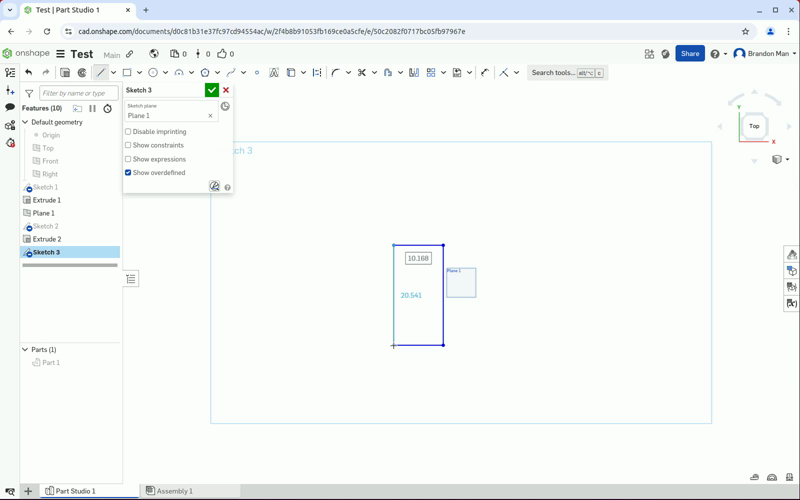
key(esc)
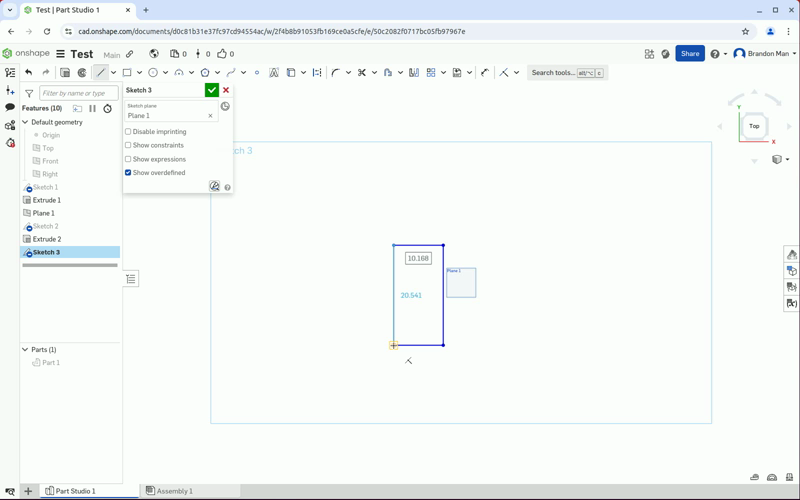
mouse_move(412, 309)
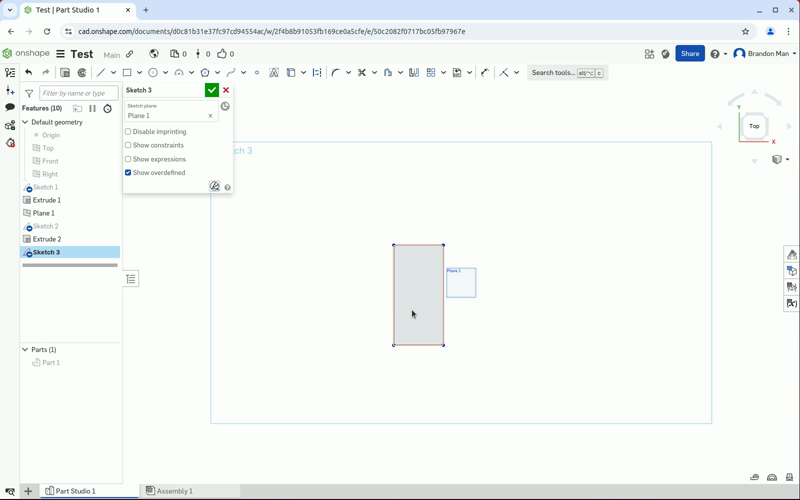
click(412, 309)
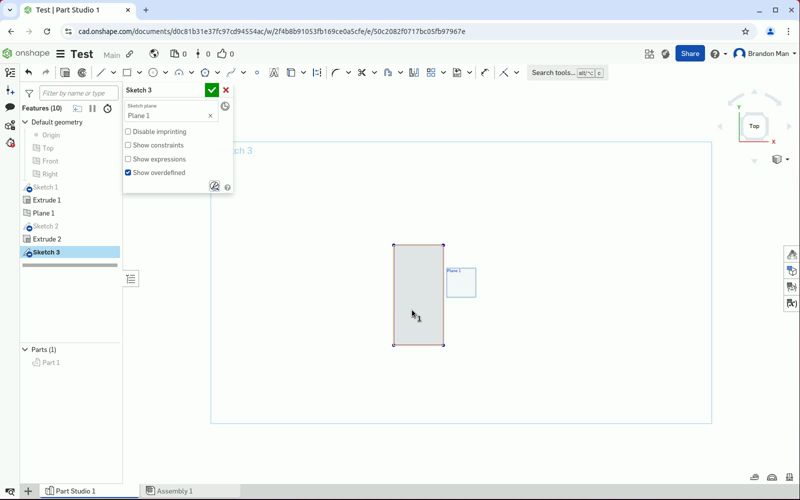
mouse_move(73, 352)
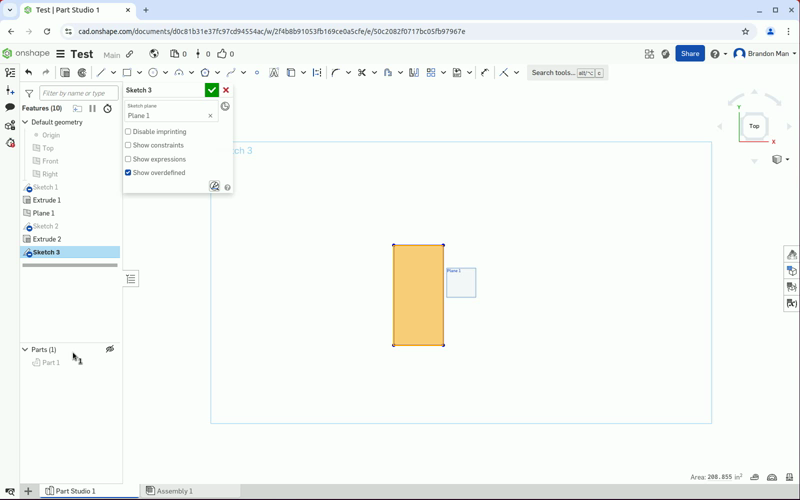
key(shift+y)
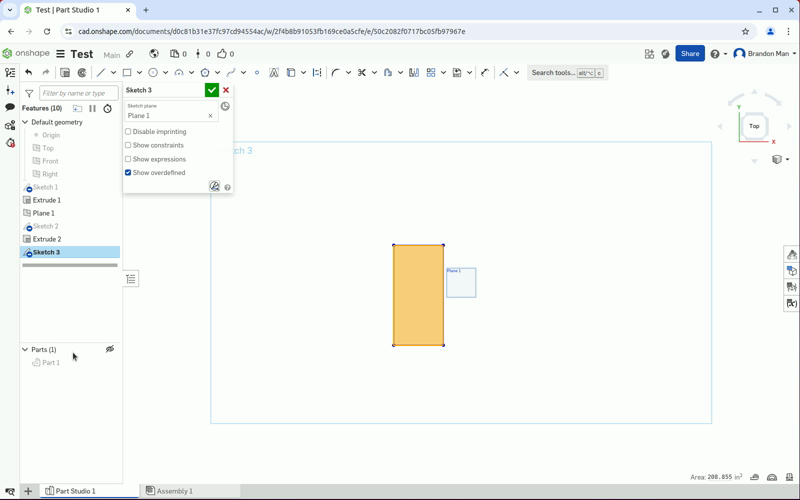
key(shift+e)
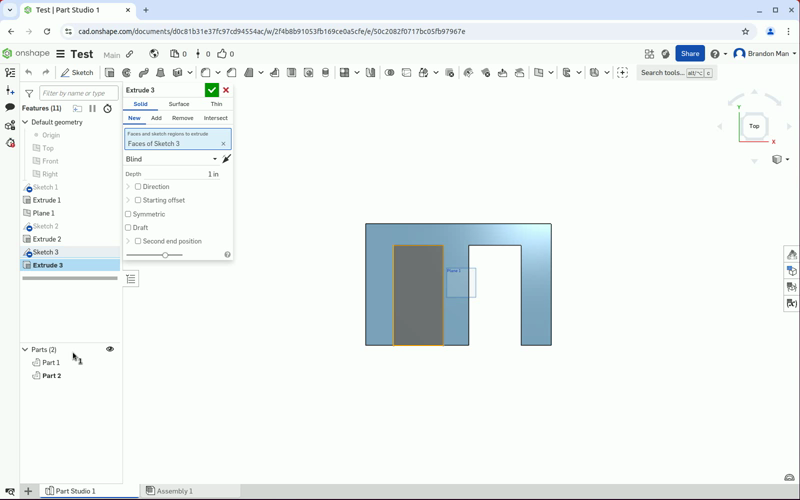
mouse_move(143, 106)
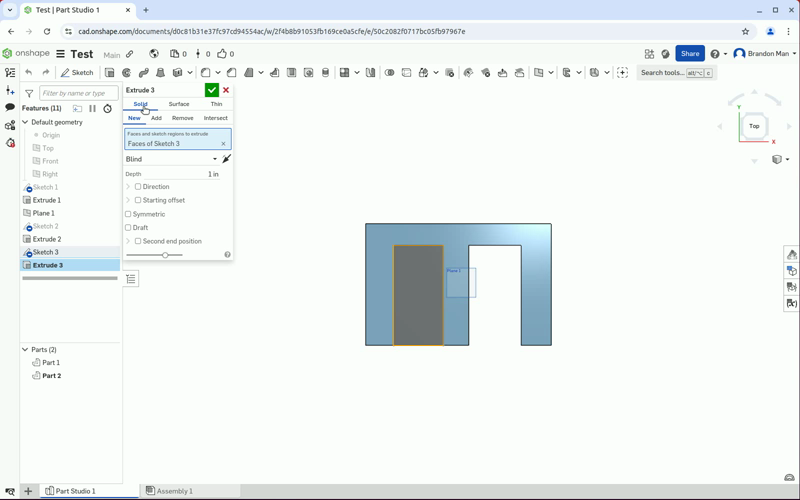
click(143, 106)
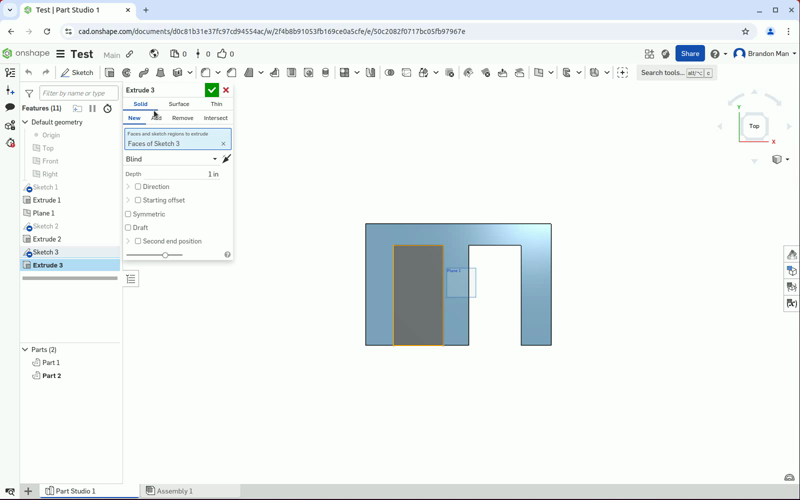
mouse_move(186, 120)
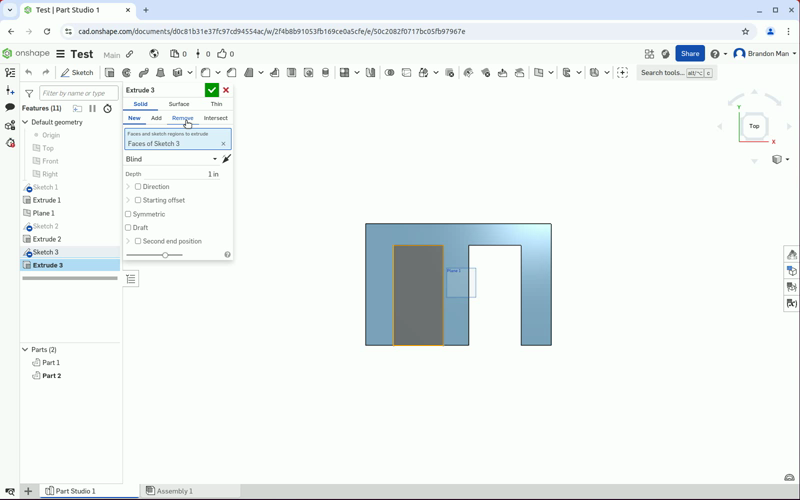
click(186, 120)
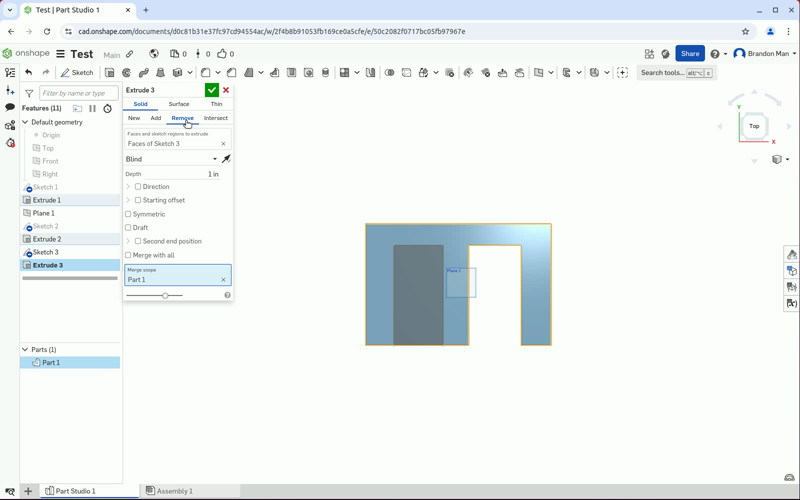
key(tab, 4)
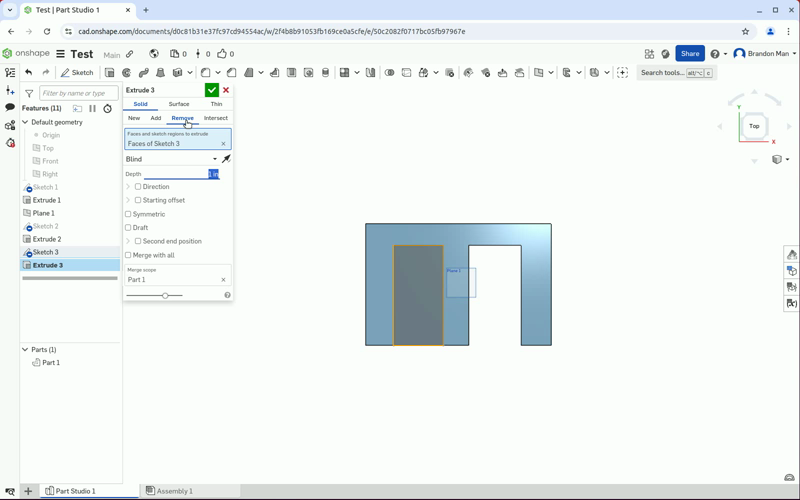
text(14.683)
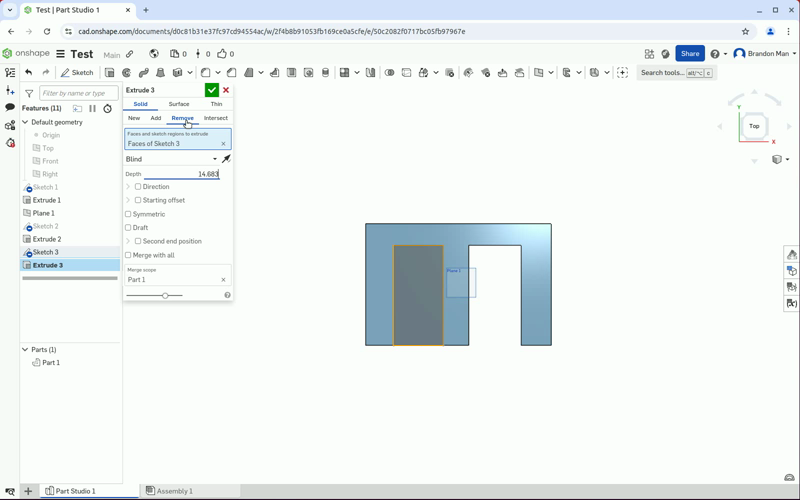
key(tab, 6)
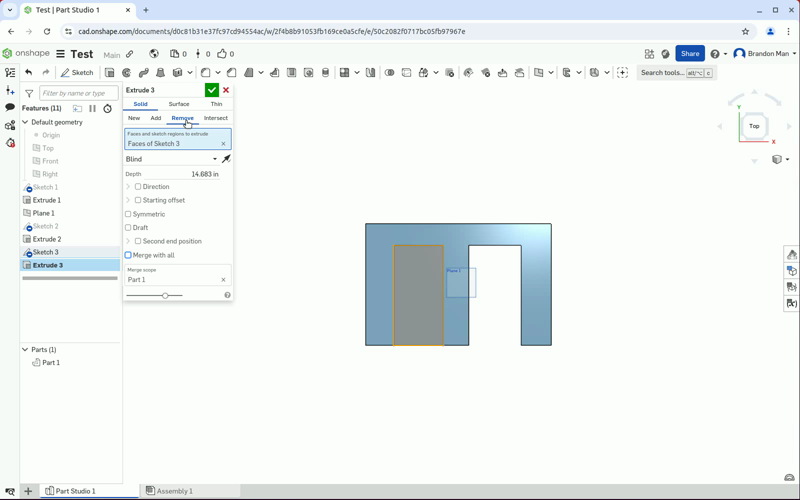
key(space)
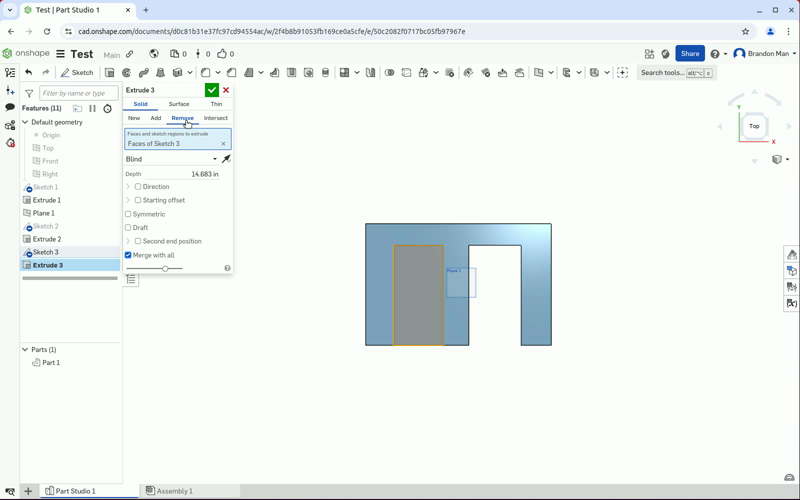
key(enter)
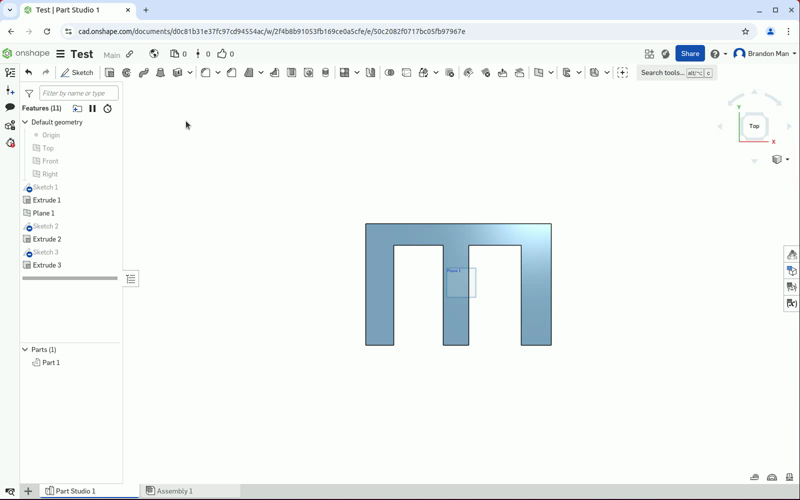
key(shift+h)
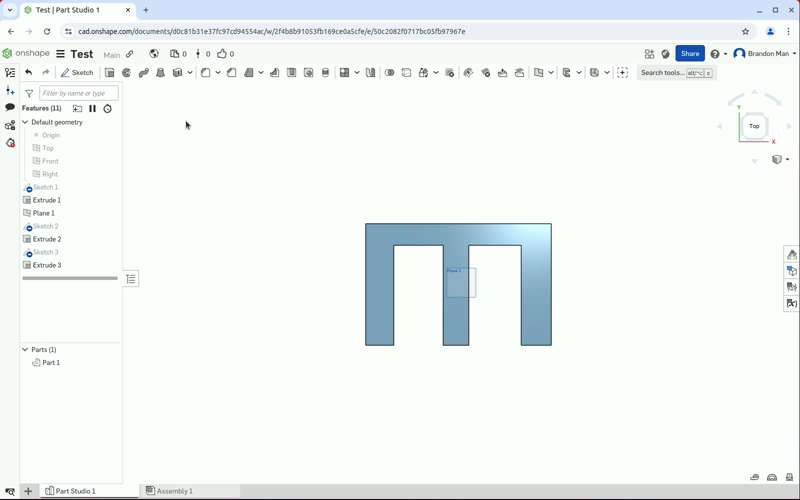
key(shift+h)
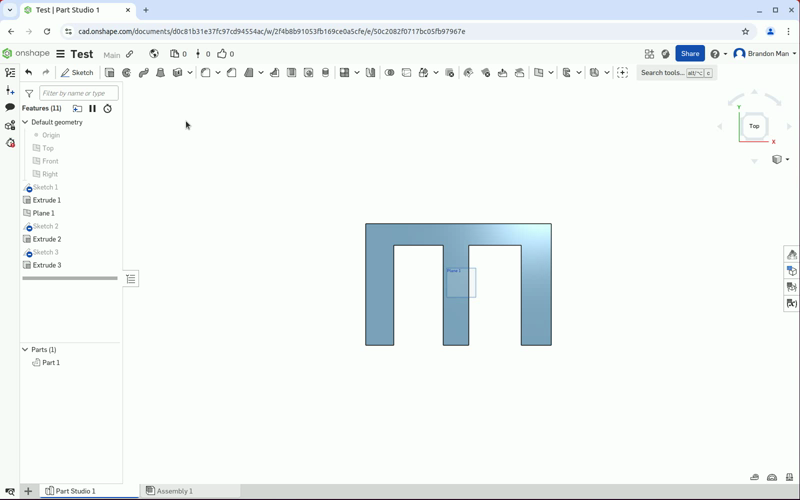
mouse_move(73, 189)
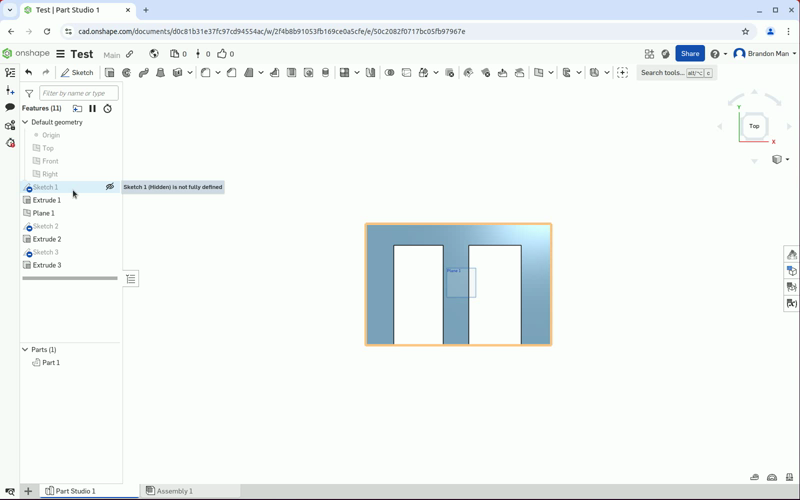
click(73, 189)
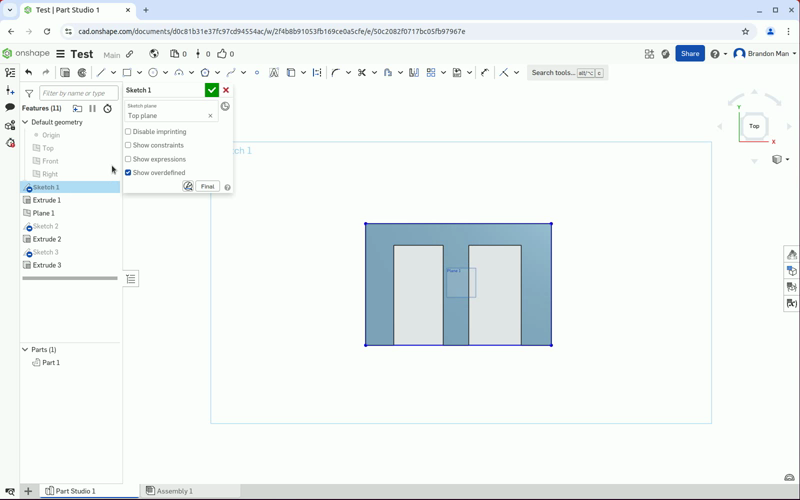
mouse_move(229, 92)
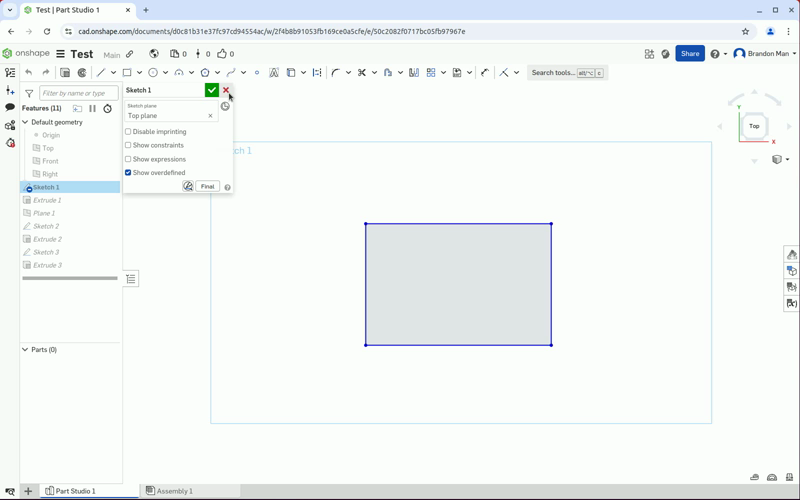
click(229, 92)
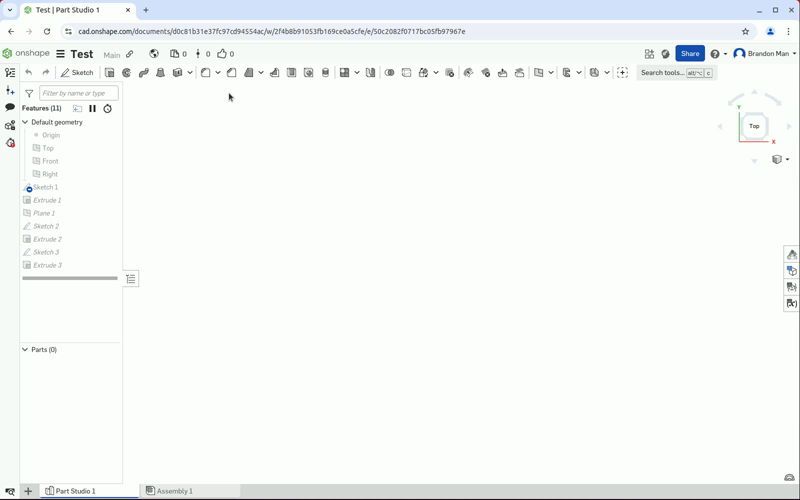
key(shift+s)
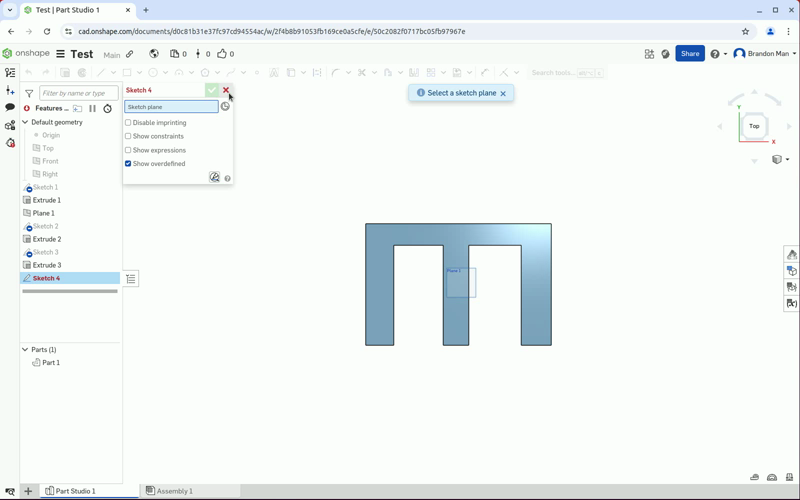
mouse_move(73, 215)
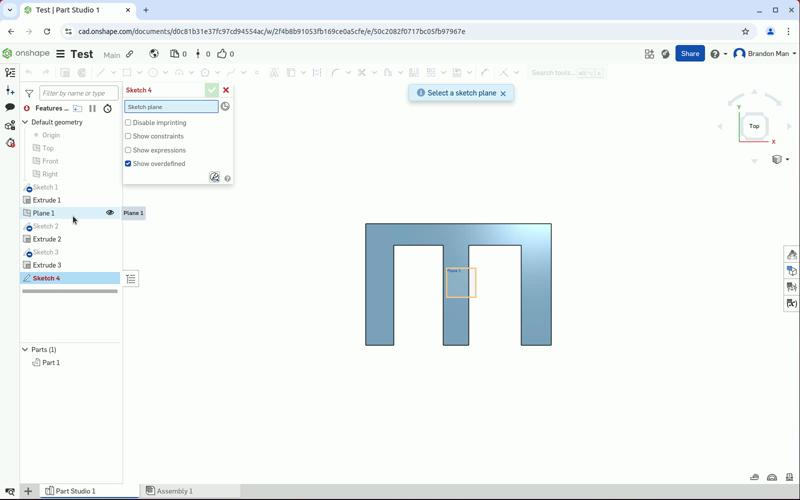
click(73, 215)
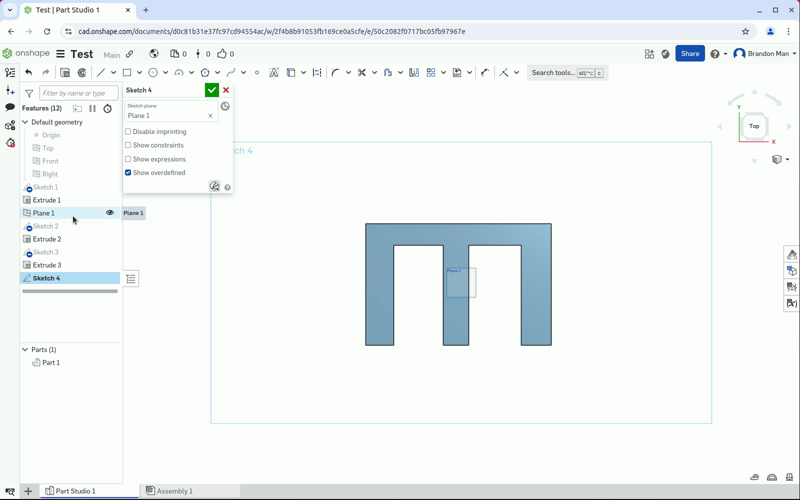
mouse_move(73, 352)
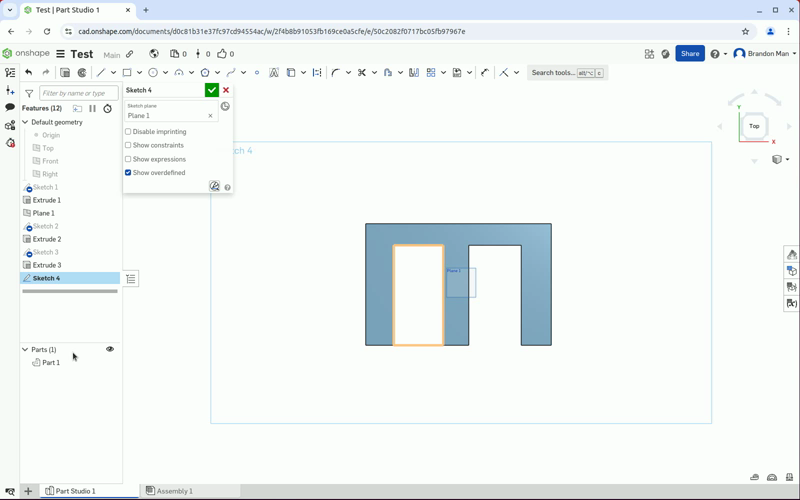
key(y)
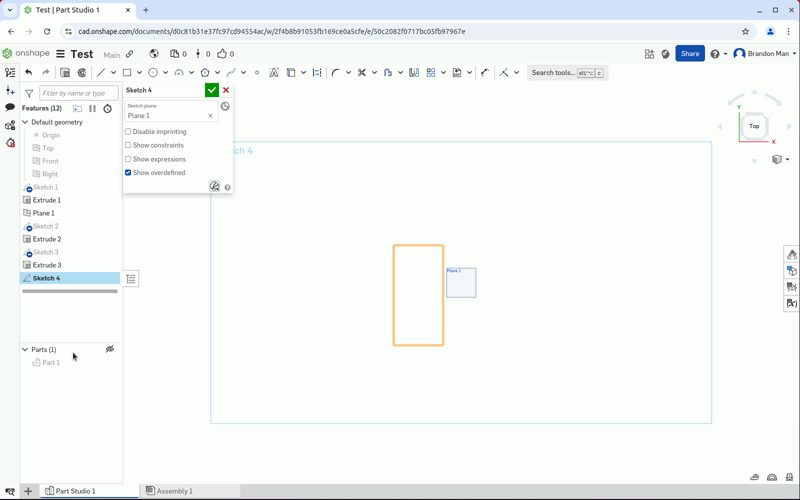
key(l)
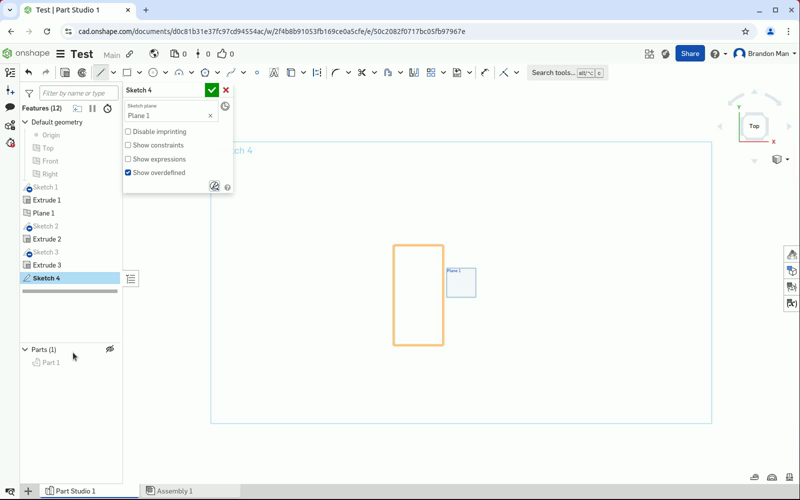
key_down(shift)
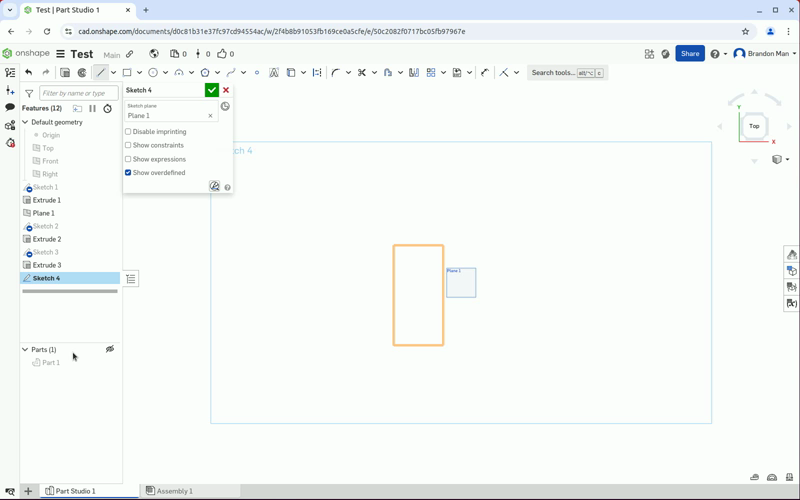
mouse_move(529, 223)
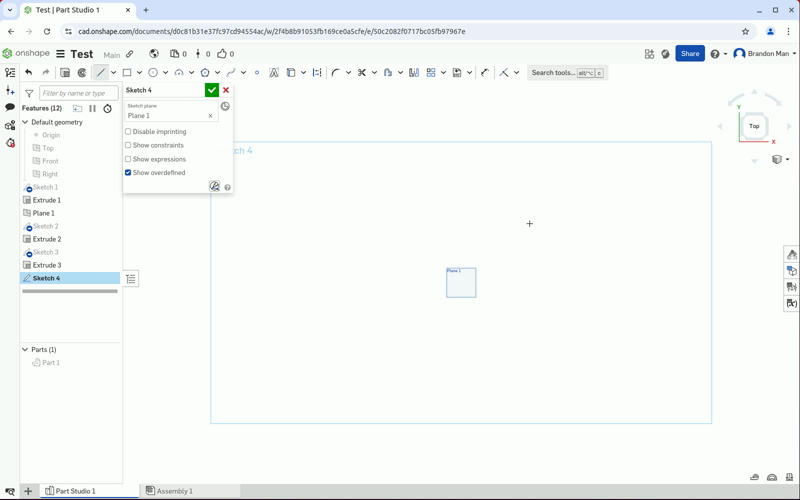
click(529, 223)
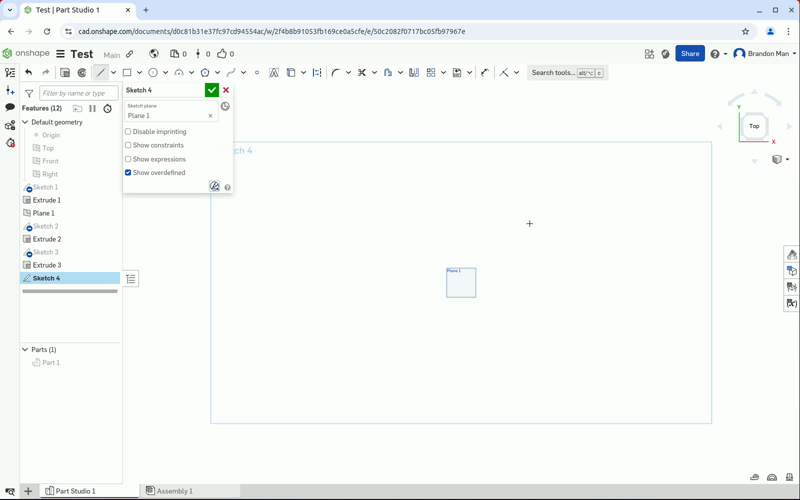
key_up(shift)
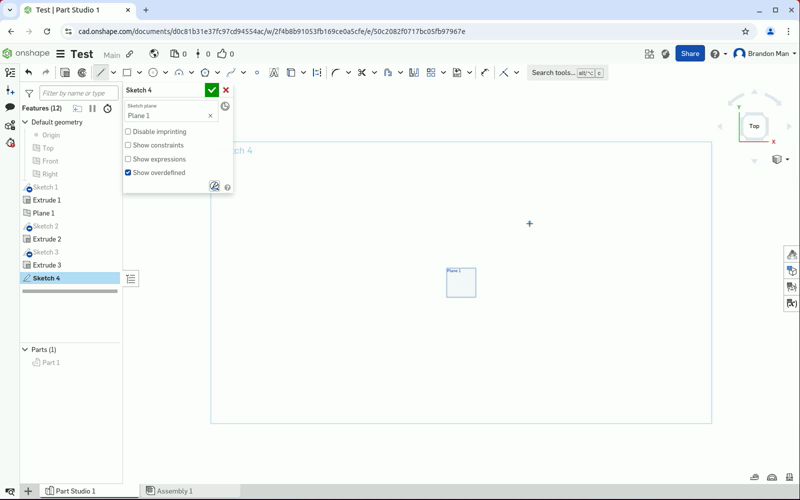
key_down(shift)
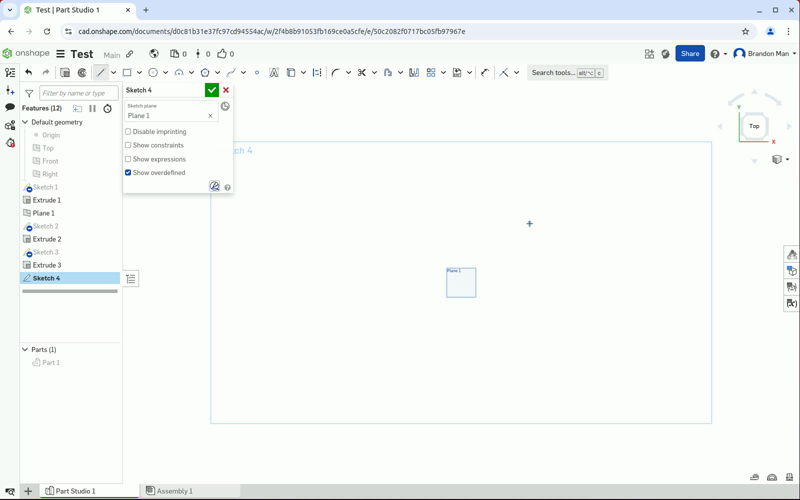
mouse_move(559, 223)
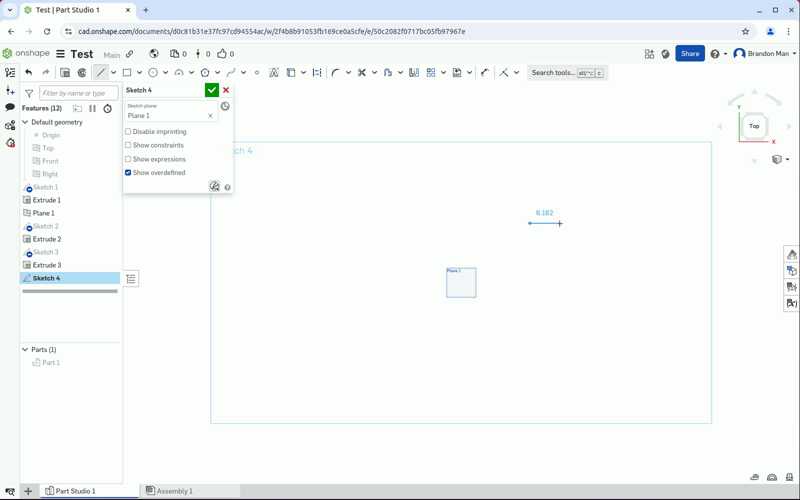
mouse_move(551, 223)
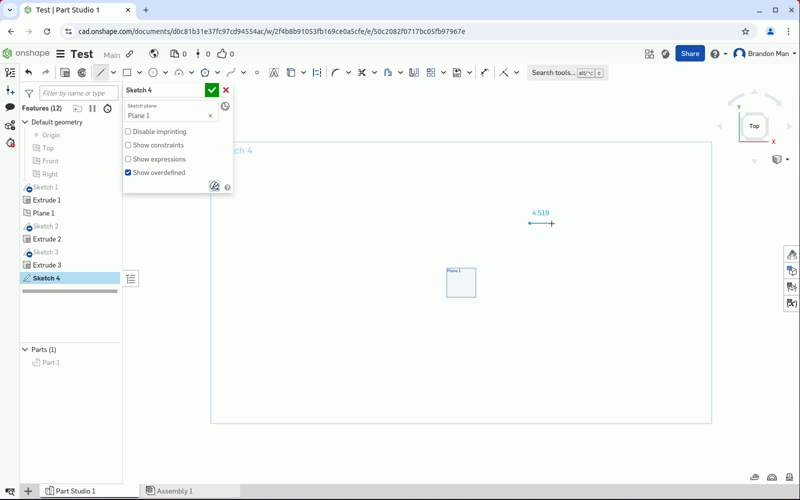
click(551, 223)
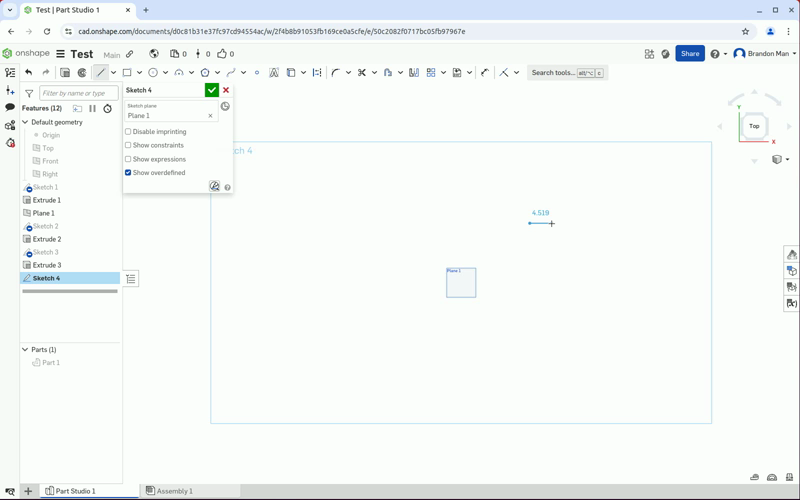
key_up(shift)
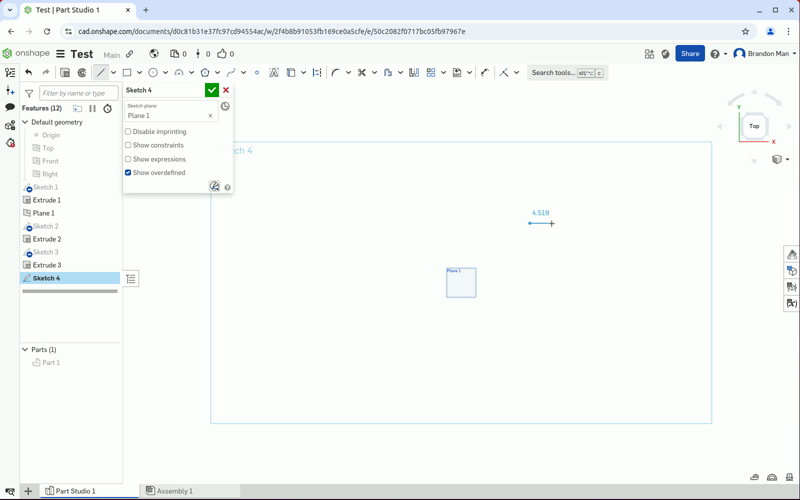
key_down(shift)
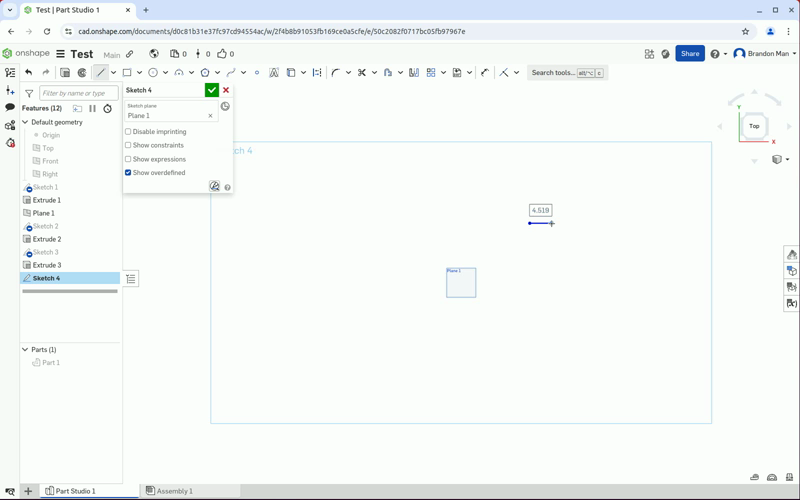
mouse_move(581, 223)
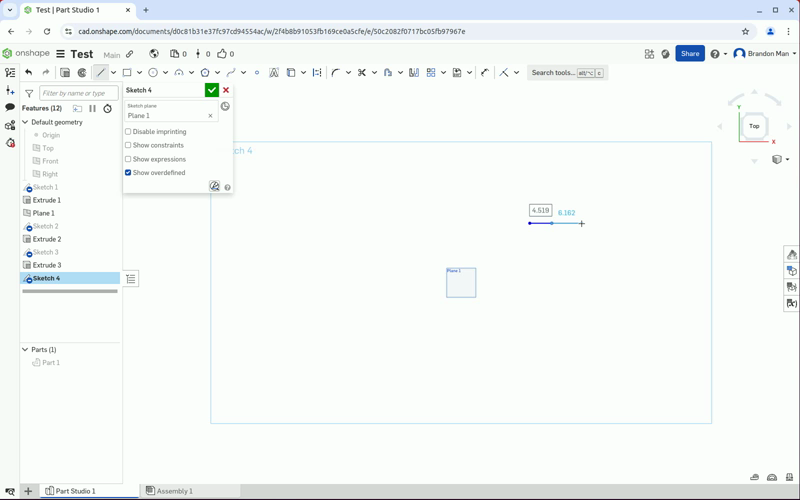
mouse_move(551, 245)
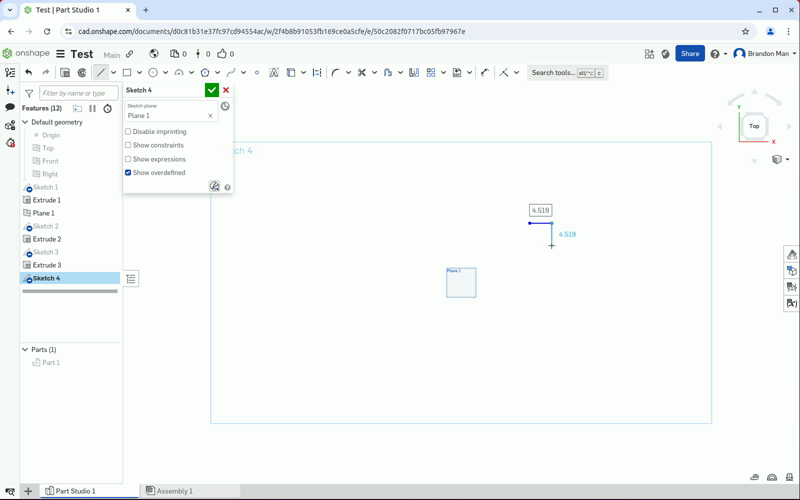
click(551, 245)
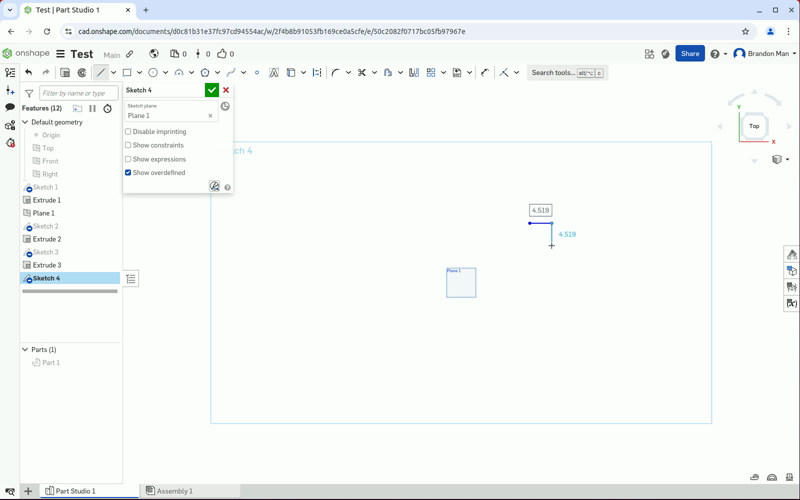
key_up(shift)
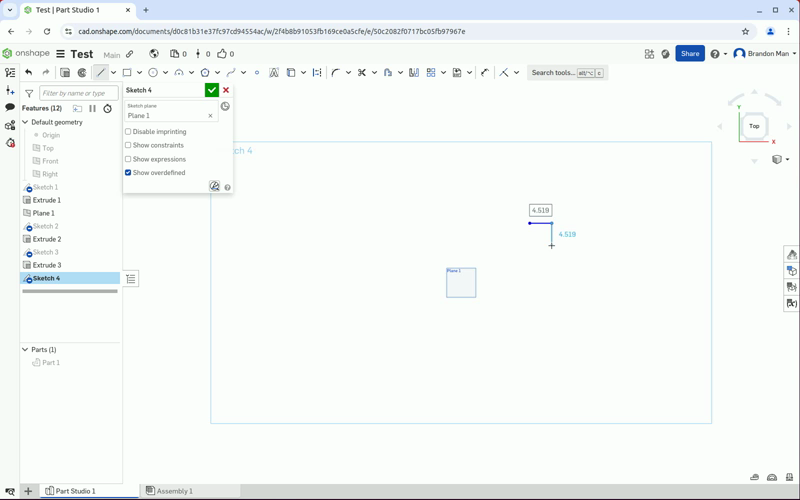
key(esc)
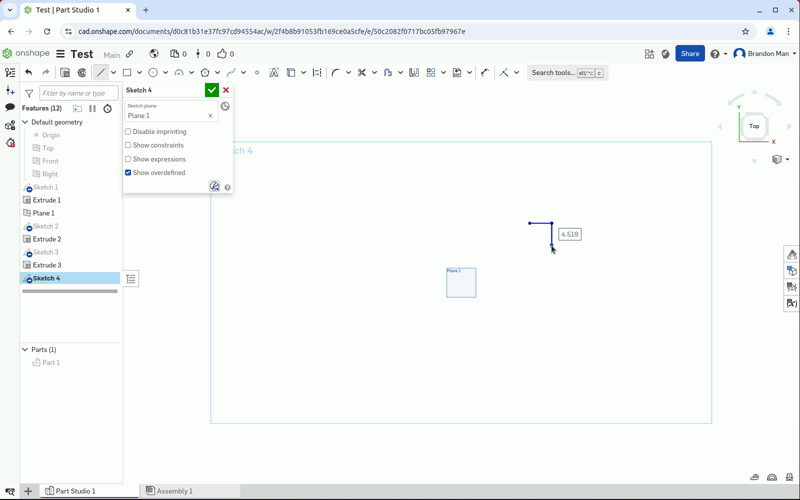
key(a)
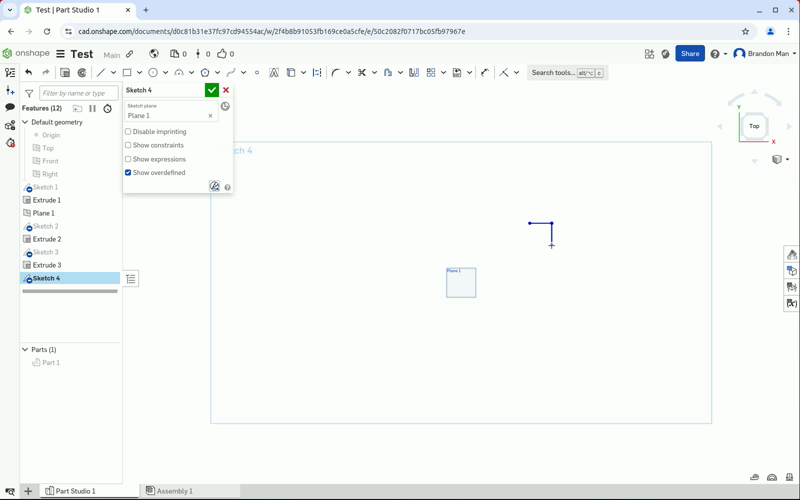
mouse_move(551, 245)
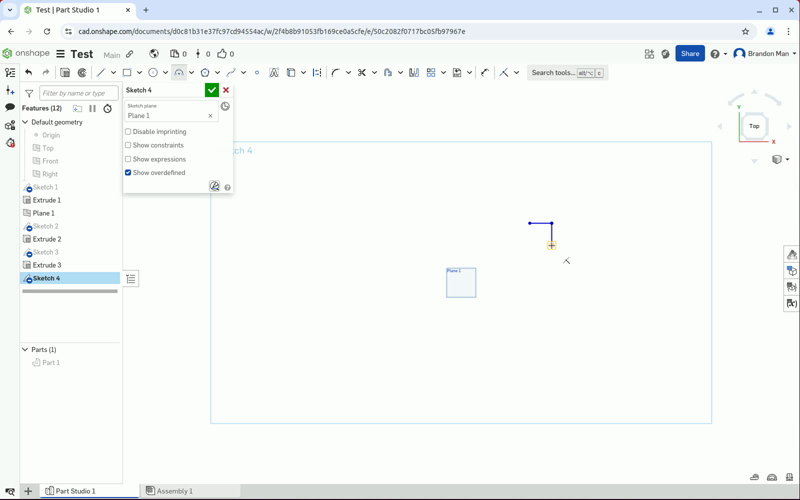
click(551, 245)
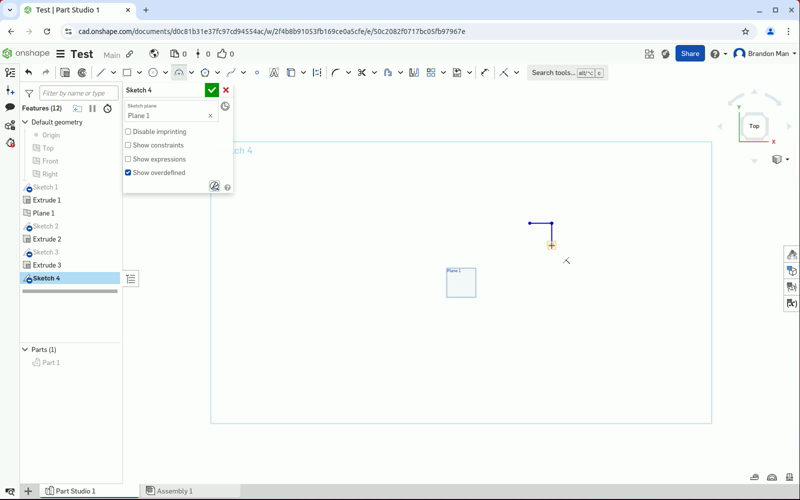
mouse_move(529, 223)
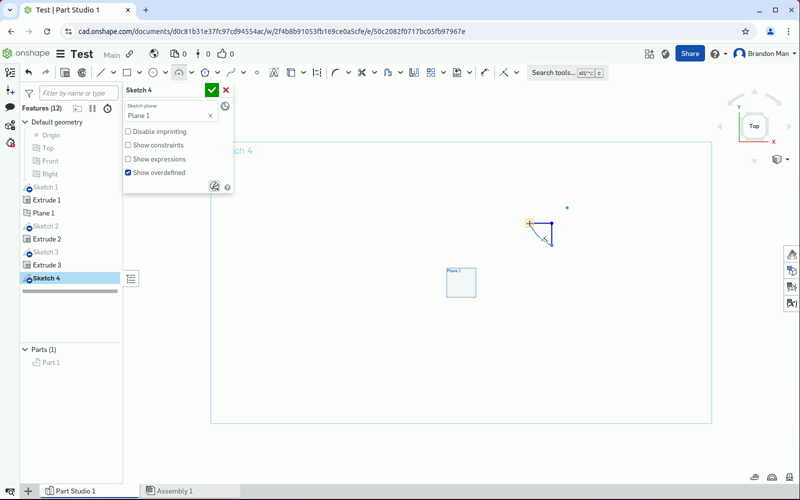
click(529, 223)
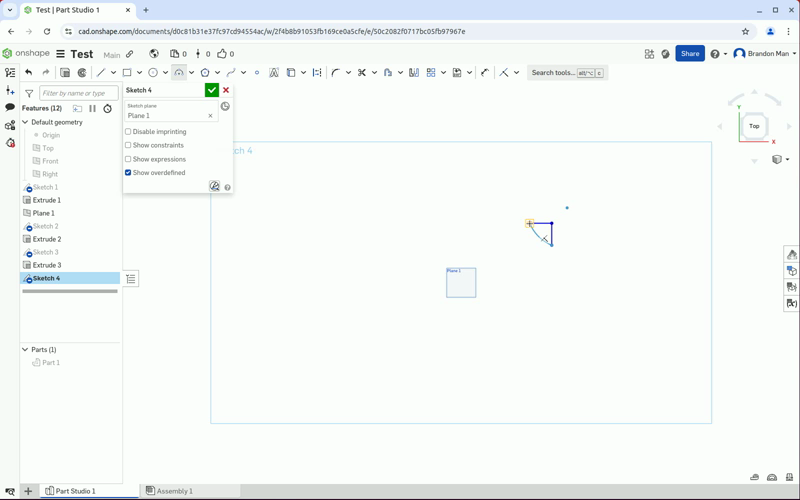
key_down(shift)
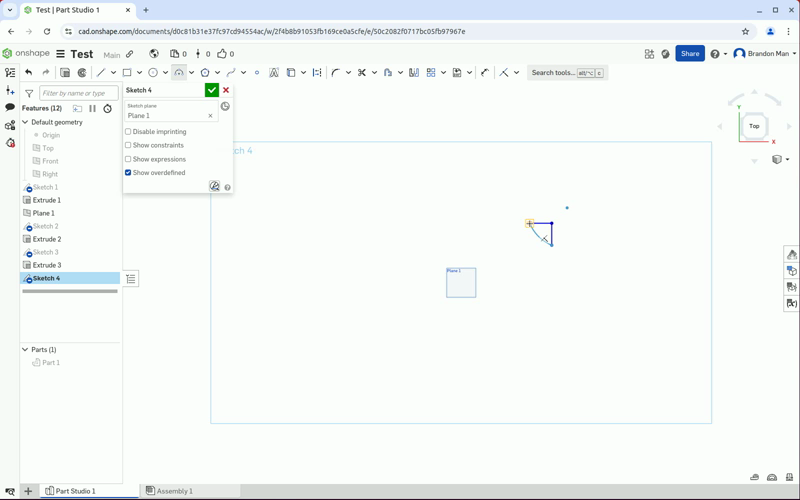
mouse_move(567, 207)
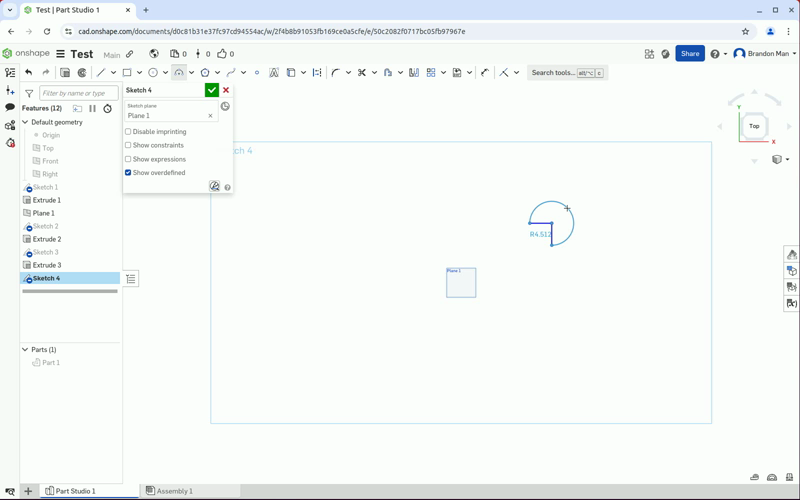
click(567, 207)
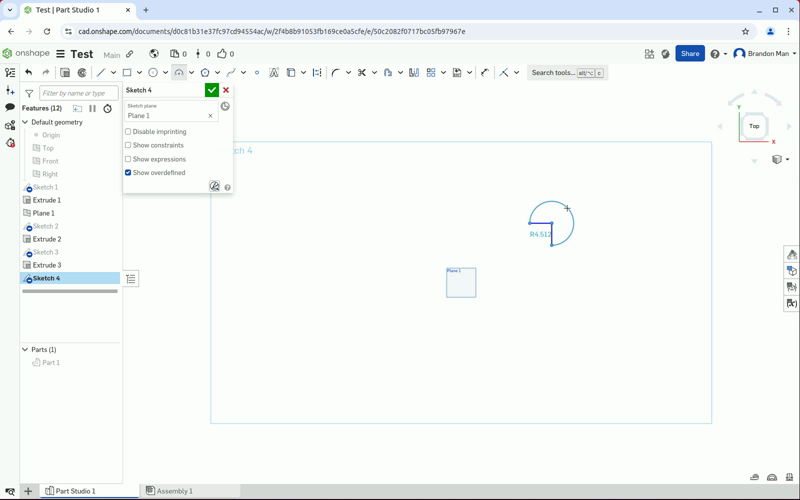
key_up(shift)
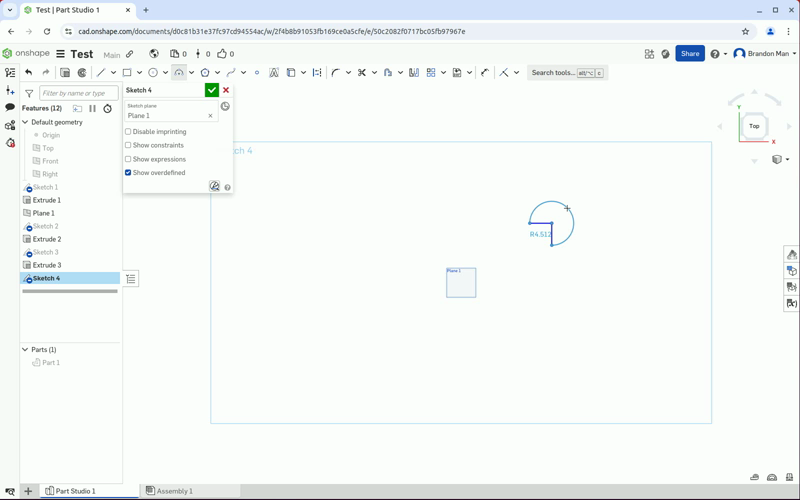
key(esc)
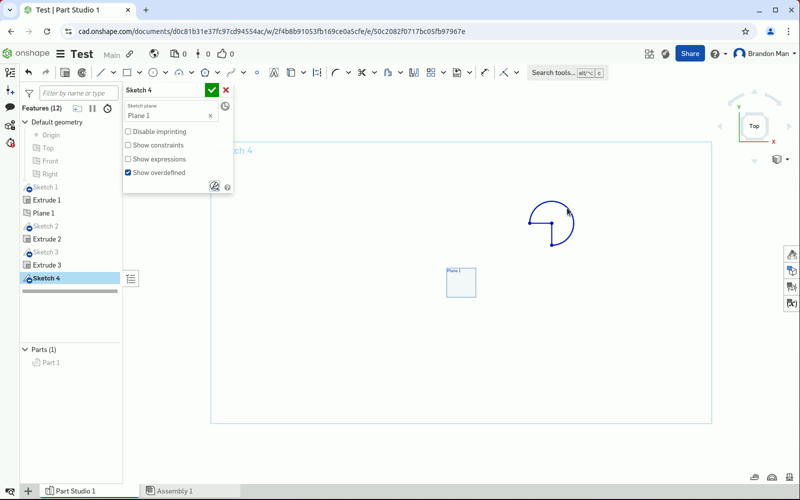
mouse_move(553, 235)
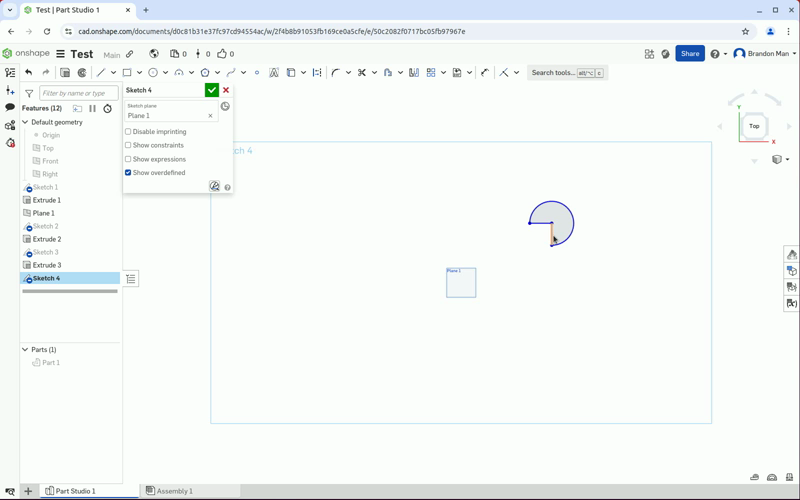
scroll(6)
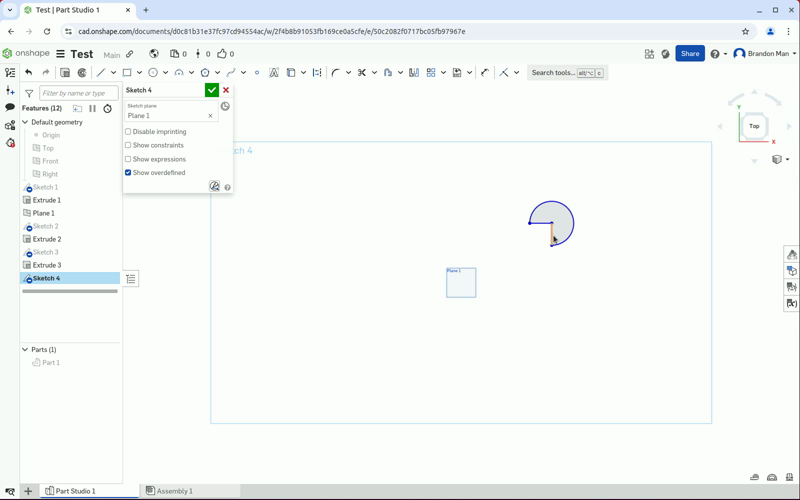
scroll(6)
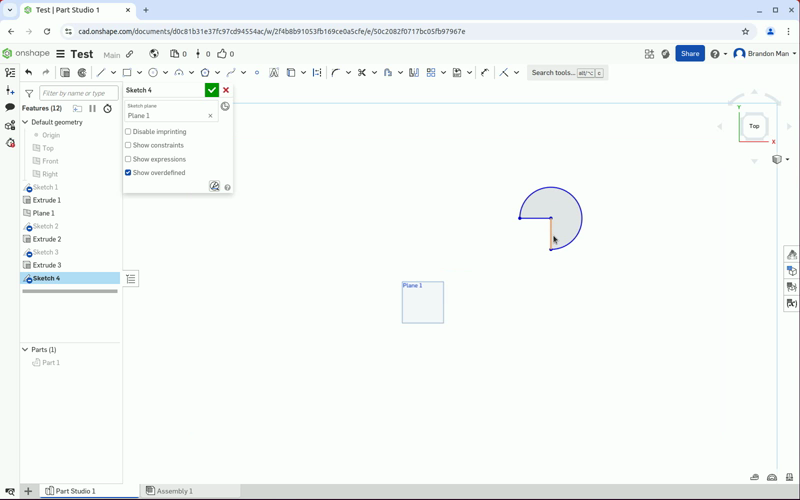
scroll(6)
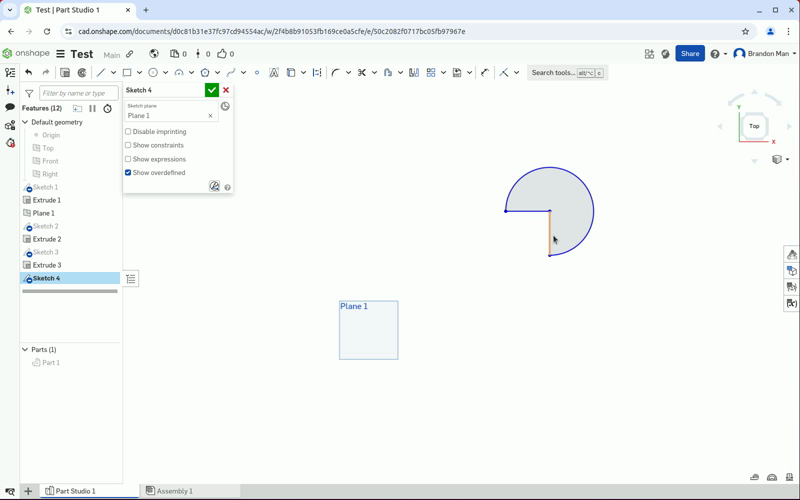
scroll(6)
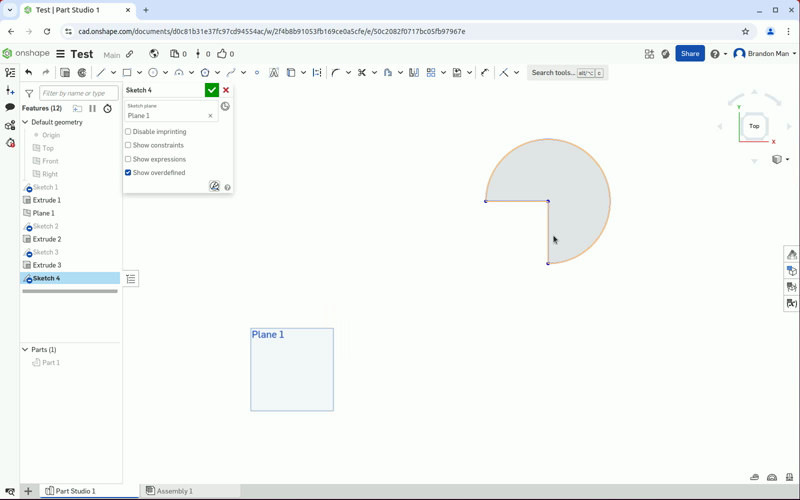
scroll(6)
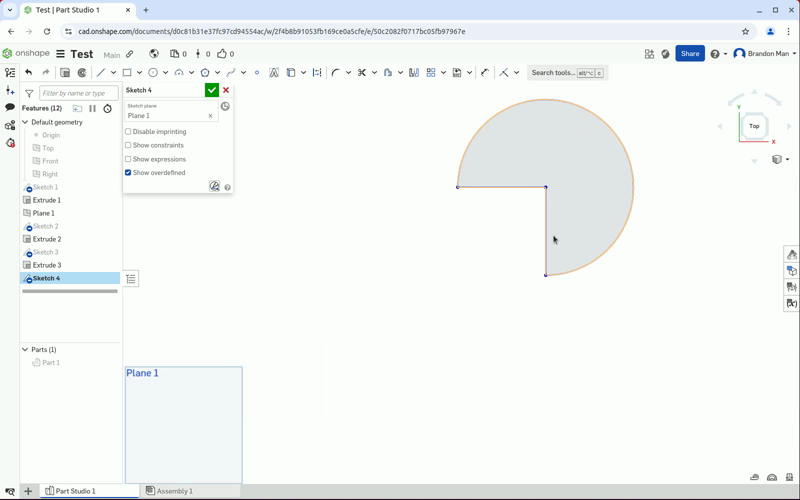
scroll(6)
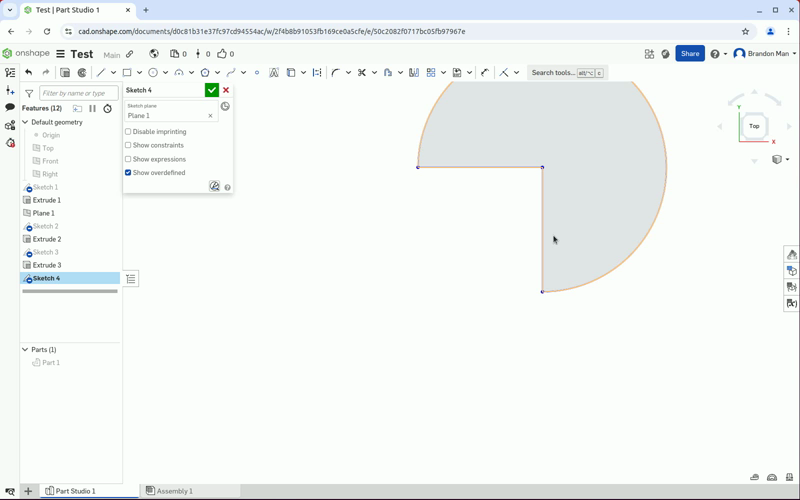
scroll(6)
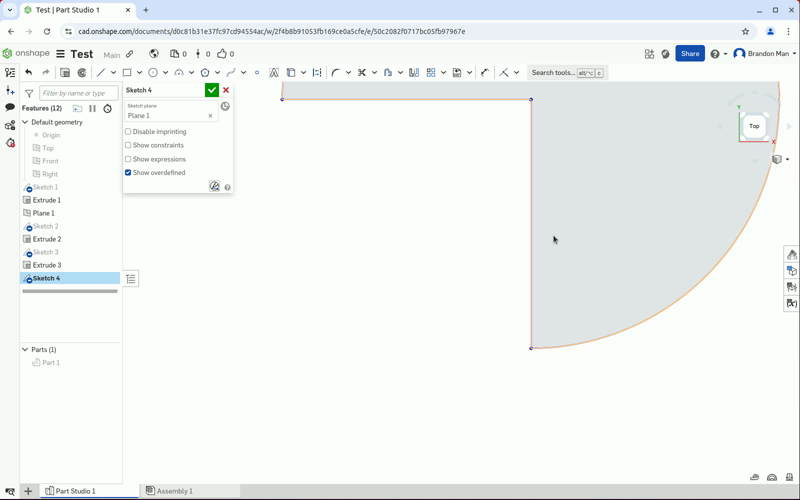
click(553, 235)
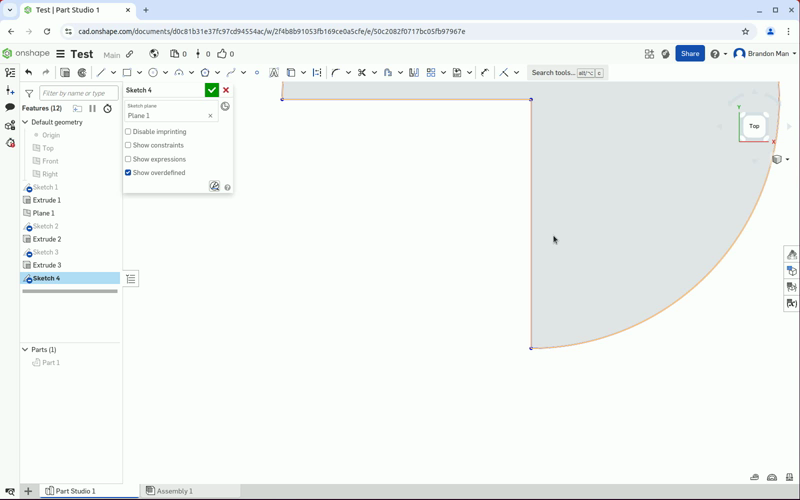
scroll(-6)
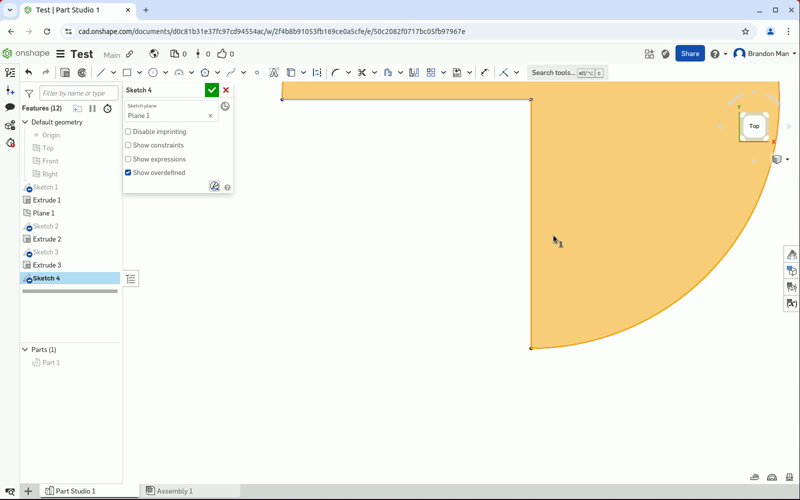
scroll(-6)
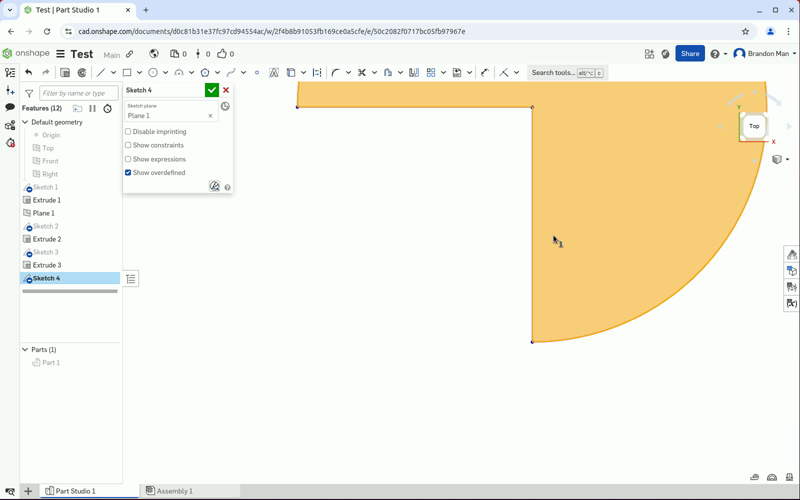
scroll(-6)
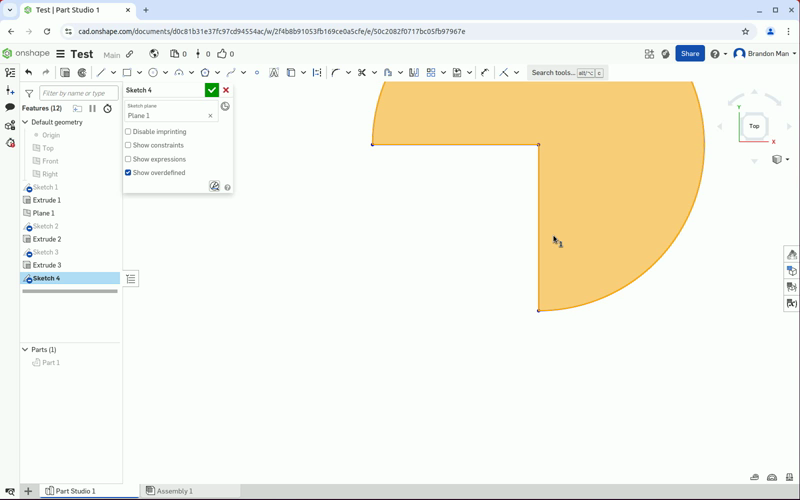
scroll(-6)
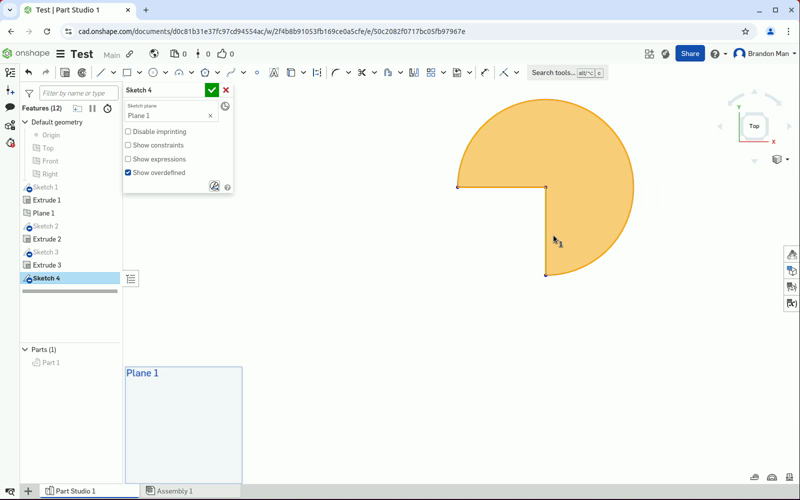
scroll(-6)
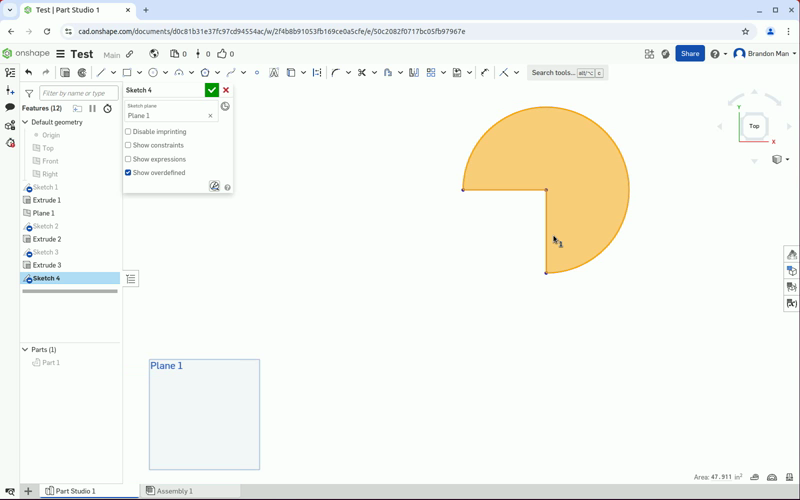
scroll(-6)
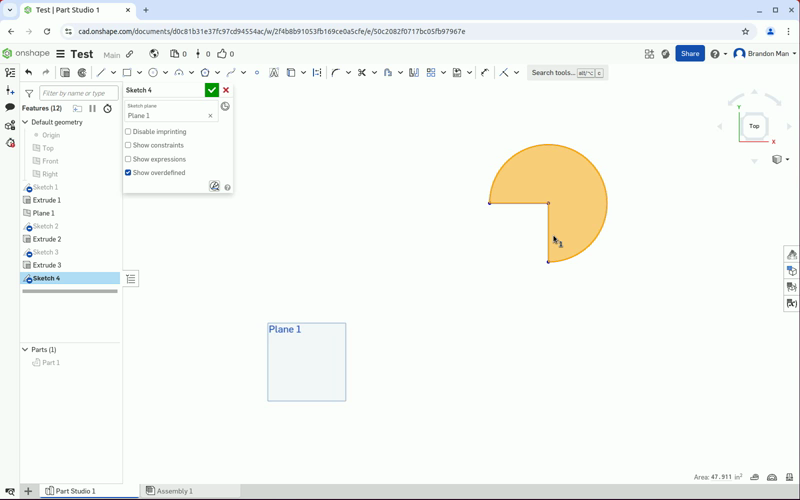
scroll(-6)
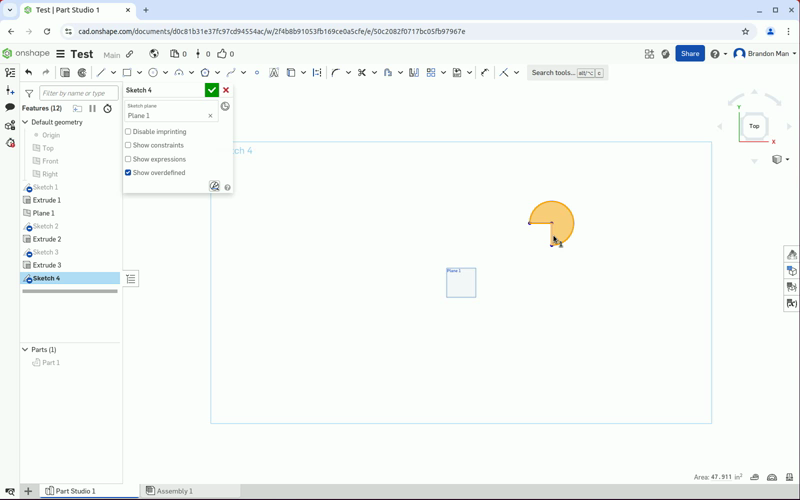
mouse_move(73, 352)
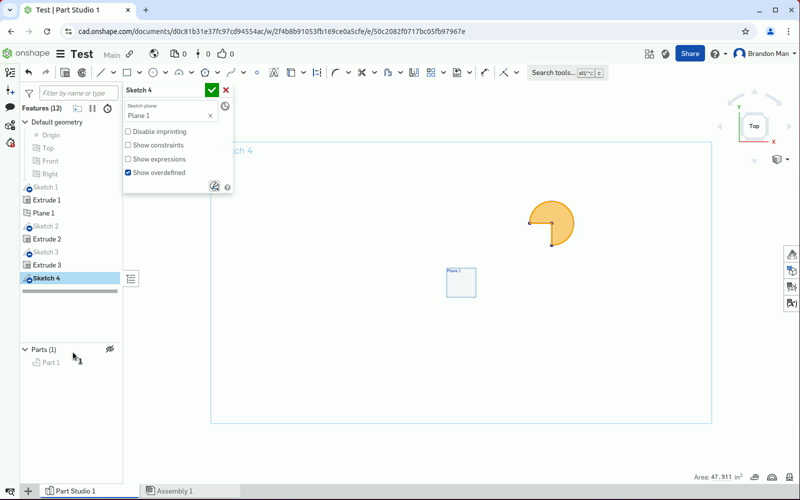
key(shift+y)
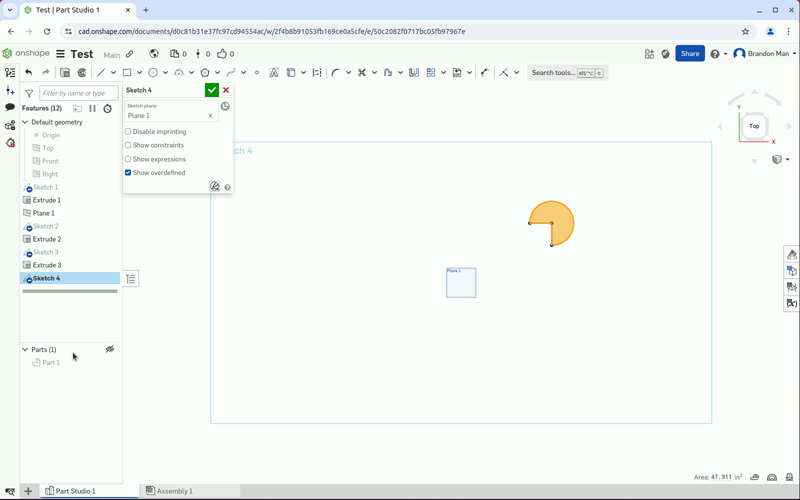
key(shift+e)
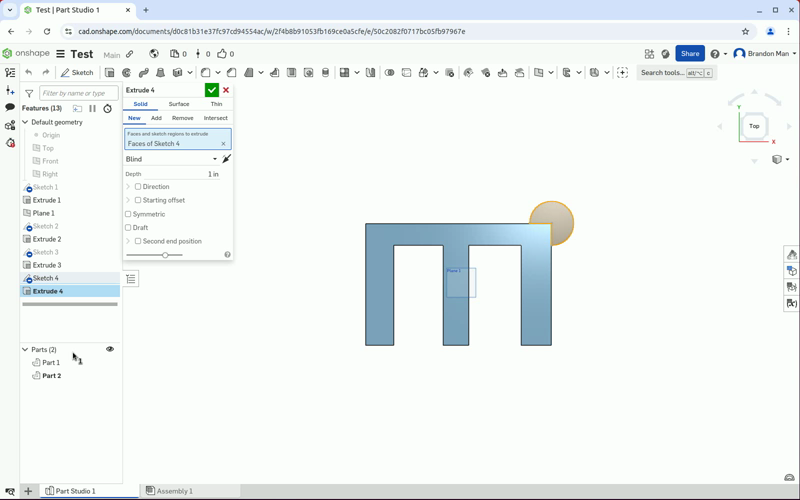
mouse_move(143, 106)
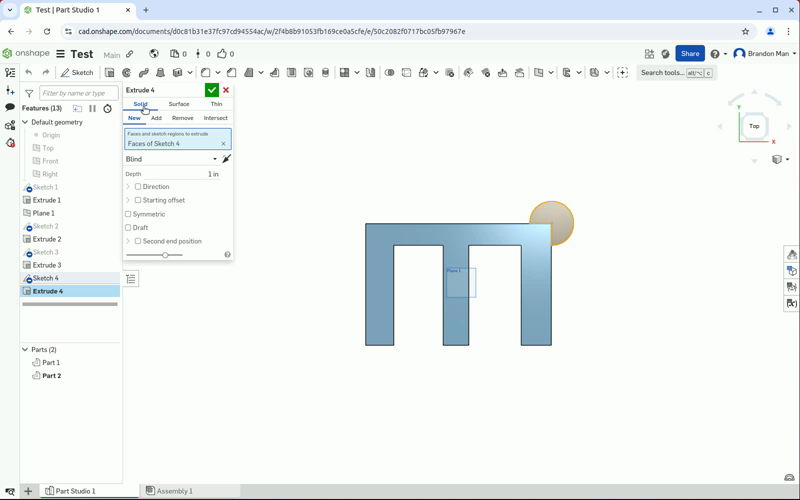
click(143, 106)
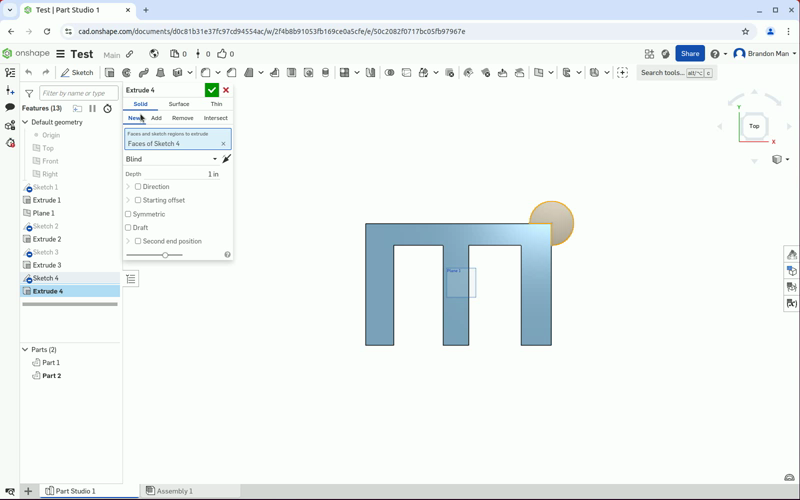
mouse_move(137, 120)
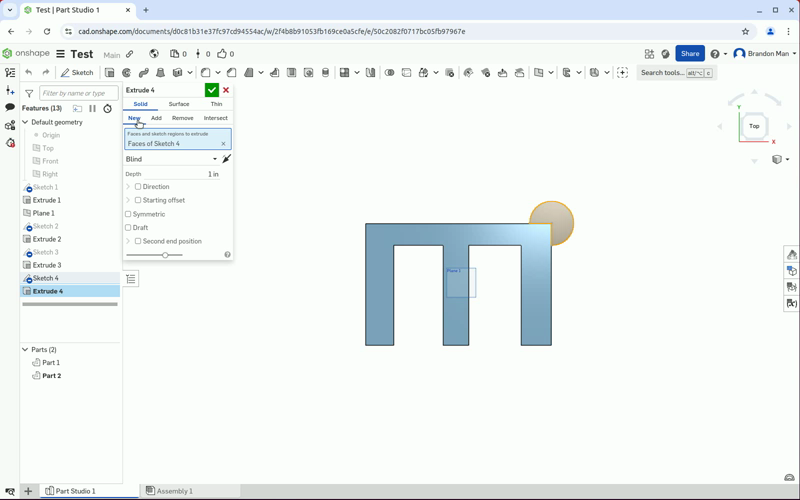
click(137, 120)
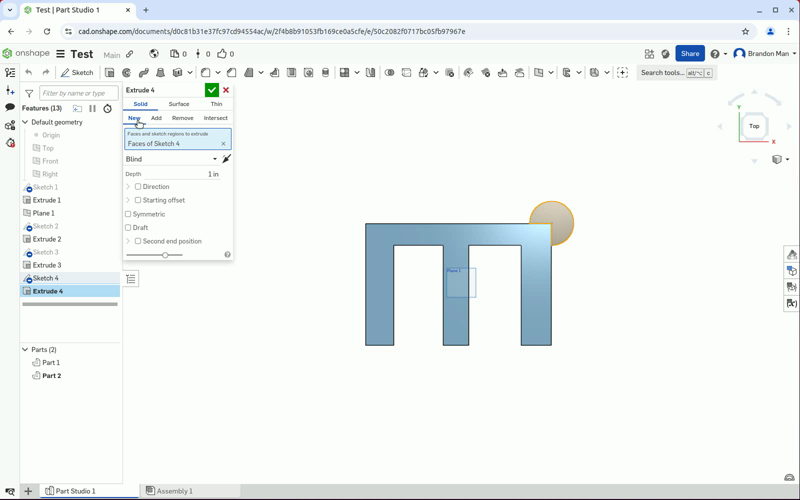
key(tab, 4)
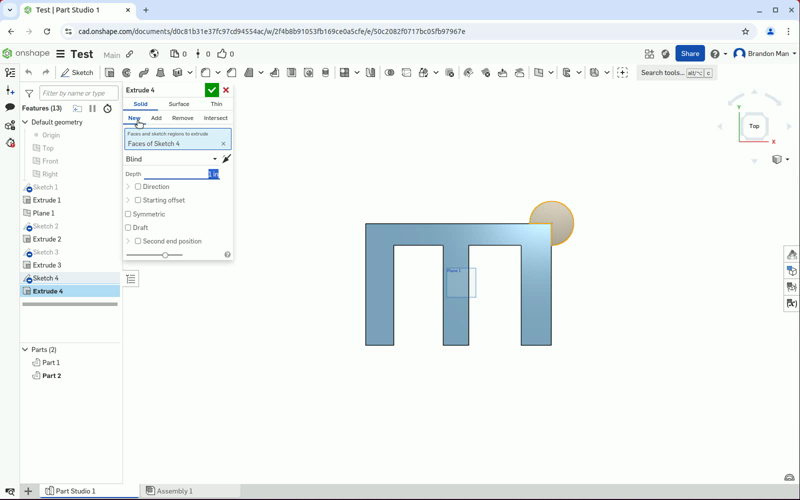
text(-1.444)
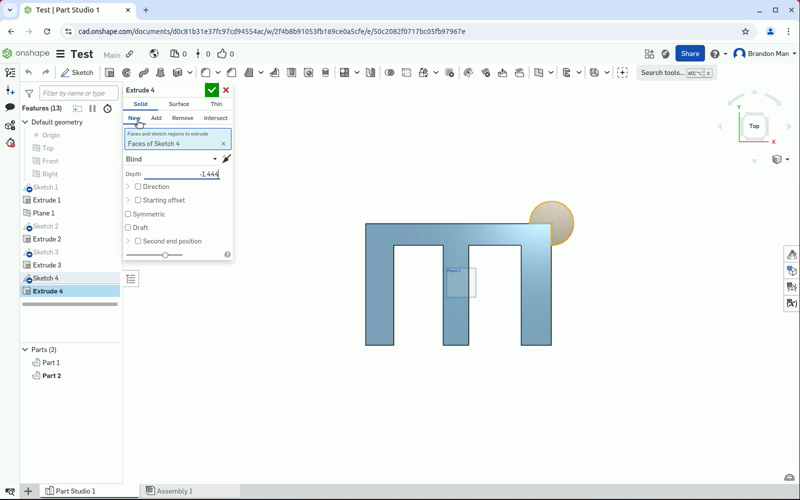
key(enter)
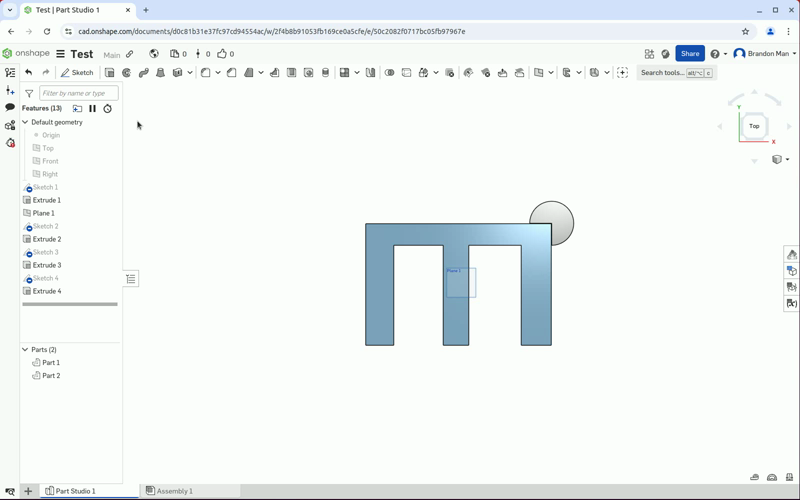
key(shift+h)
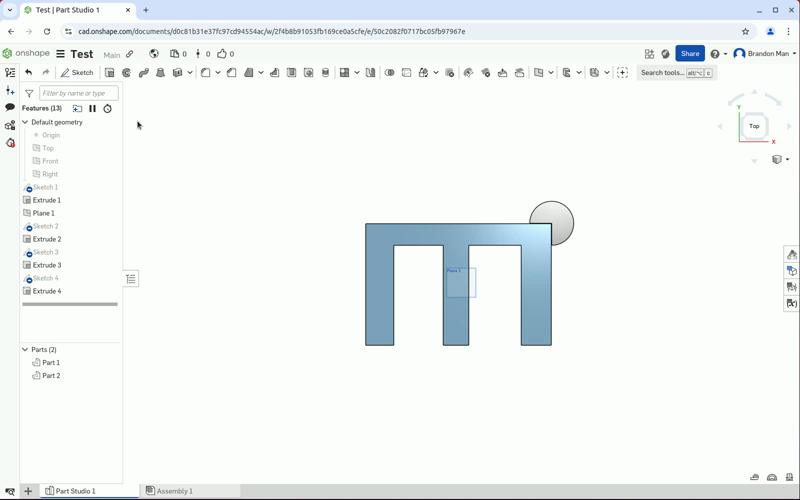
key(shift+h)
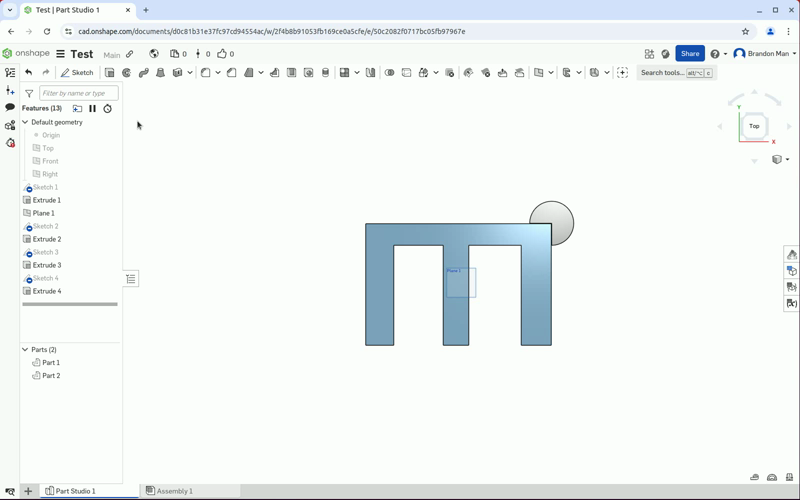
mouse_move(73, 189)
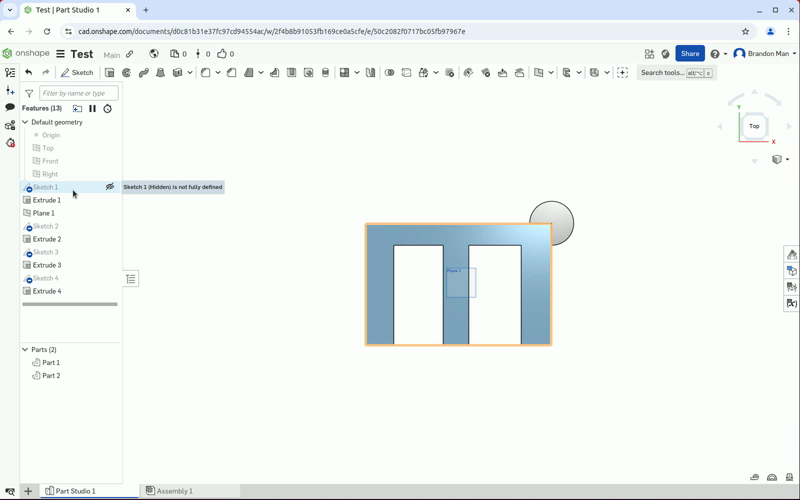
click(73, 189)
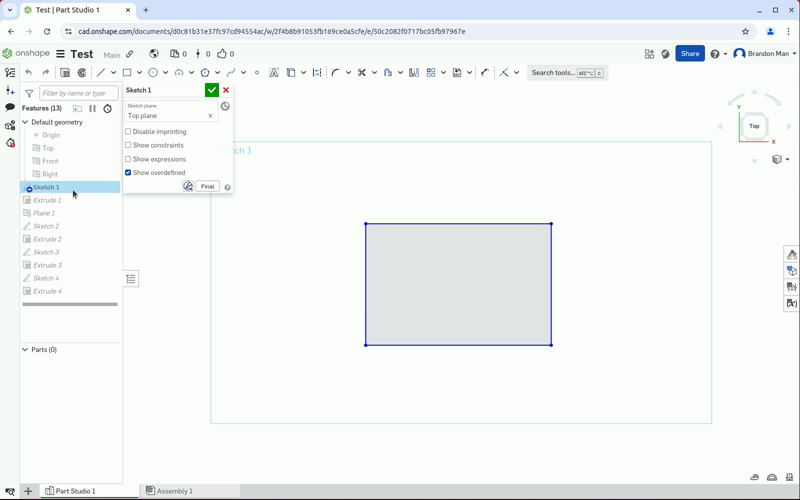
mouse_move(229, 92)
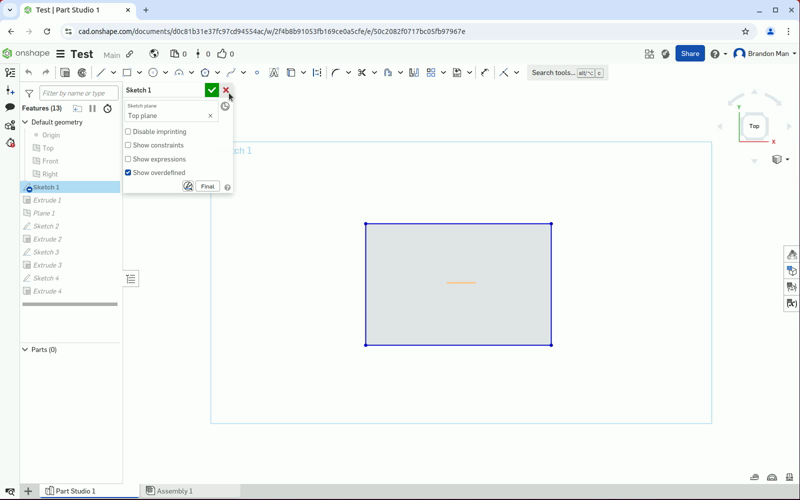
click(229, 92)
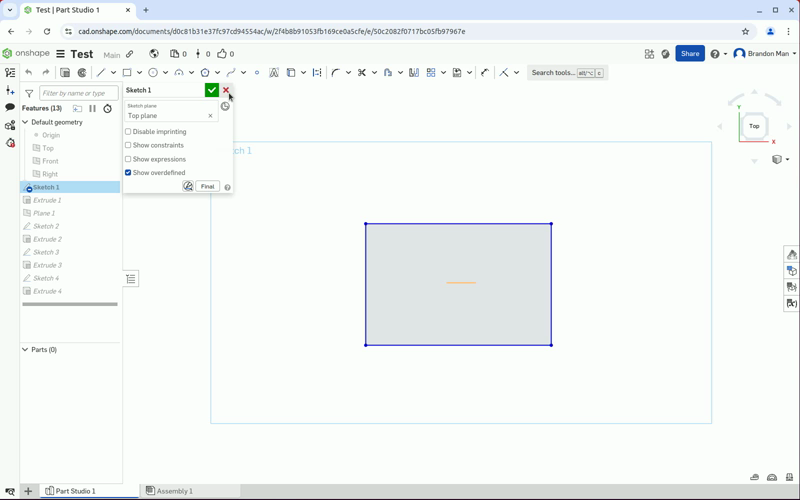
key(shift+s)
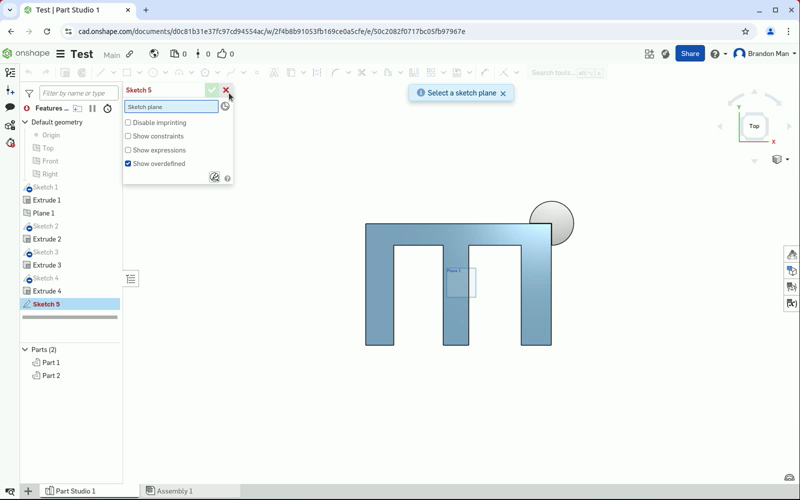
mouse_move(73, 215)
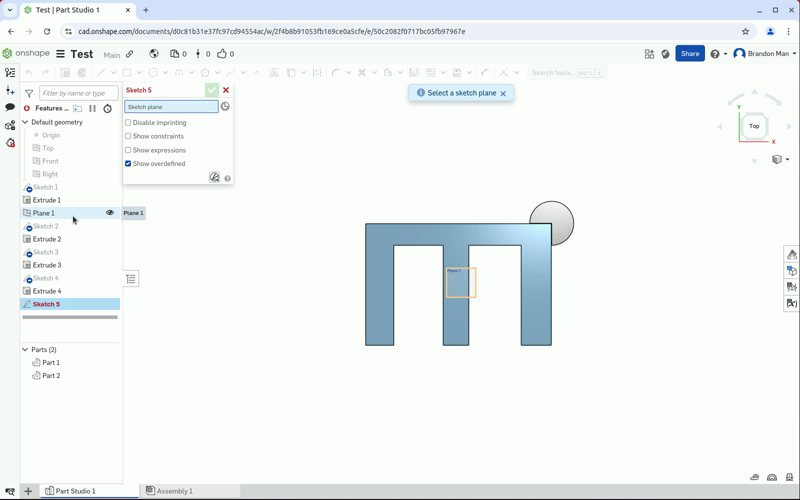
click(73, 215)
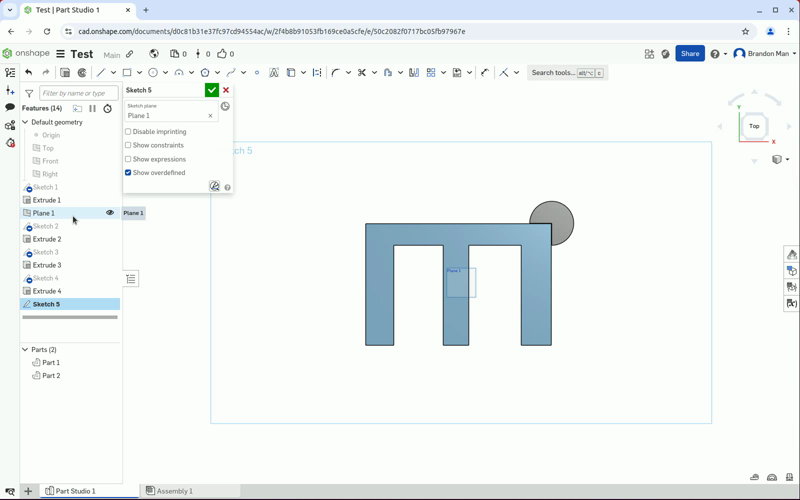
mouse_move(73, 352)
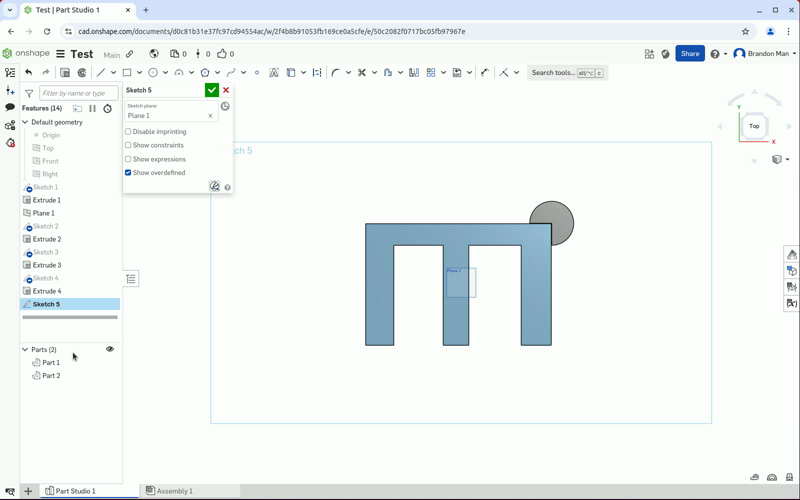
key(y)
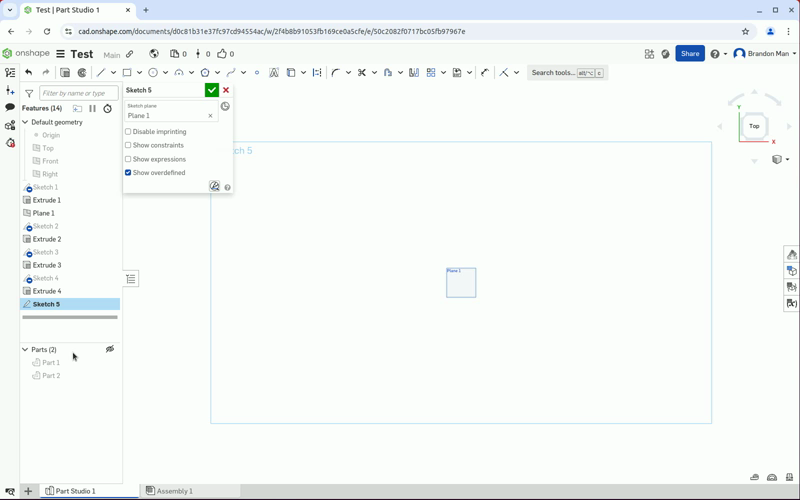
key(a)
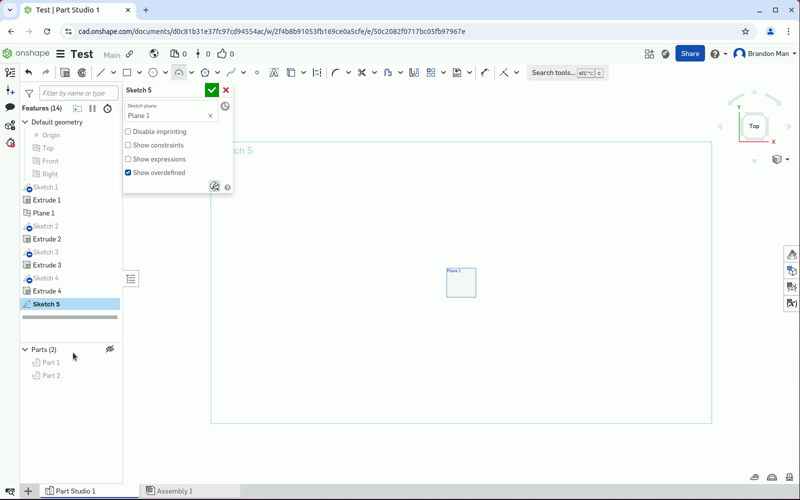
key_down(shift)
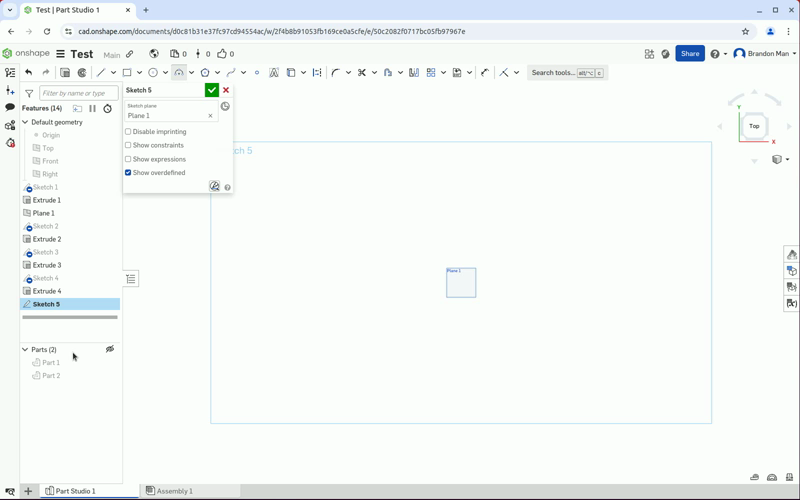
mouse_move(529, 223)
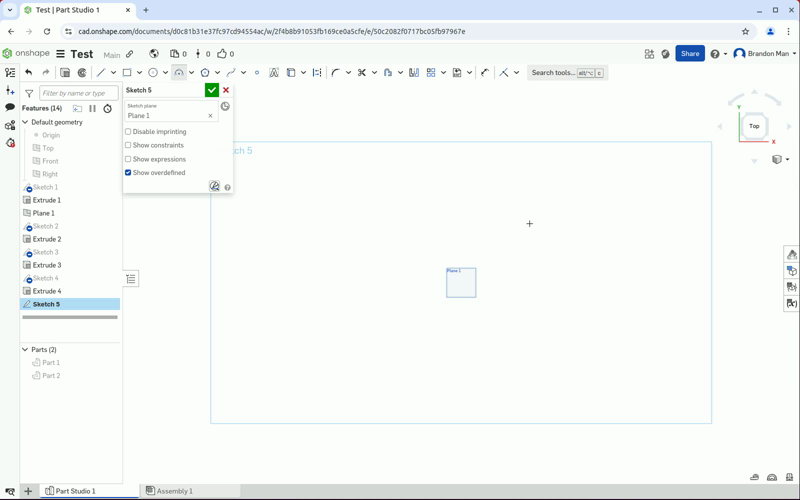
click(529, 223)
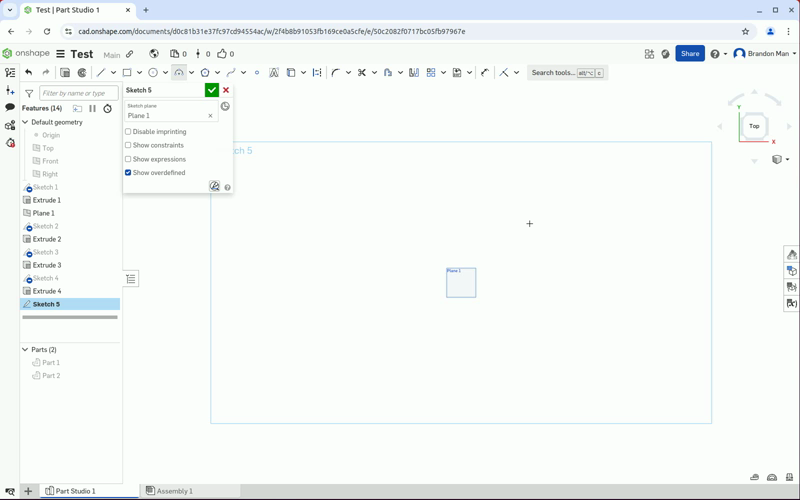
key_up(shift)
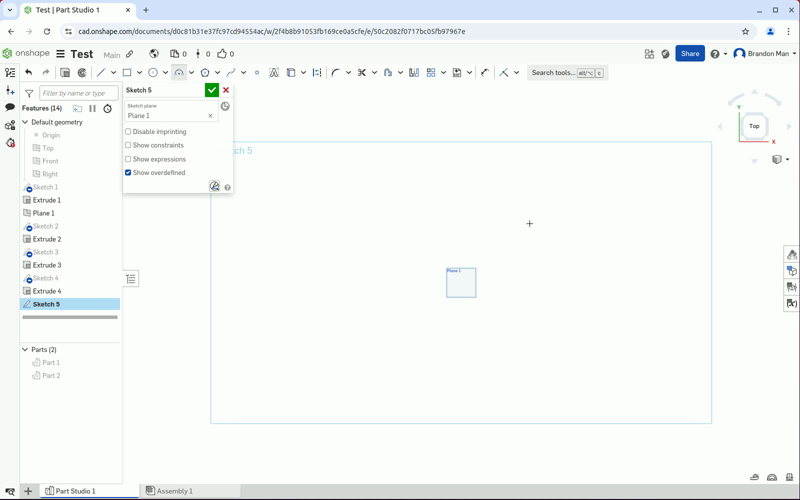
key_down(shift)
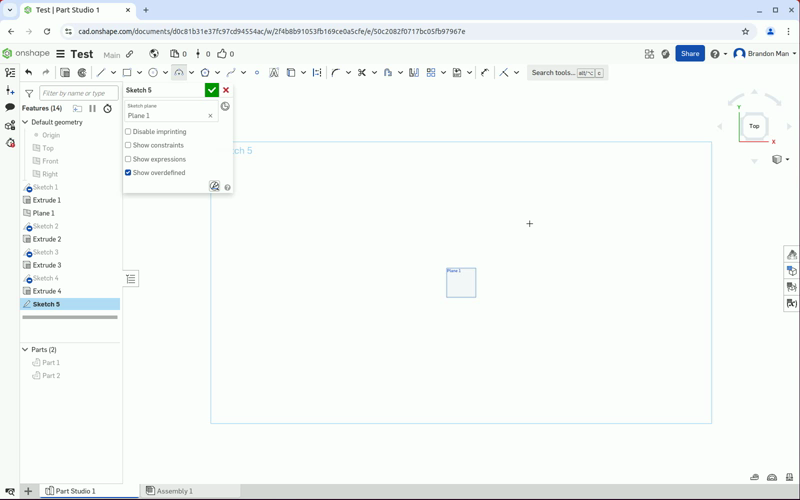
mouse_move(553, 246)
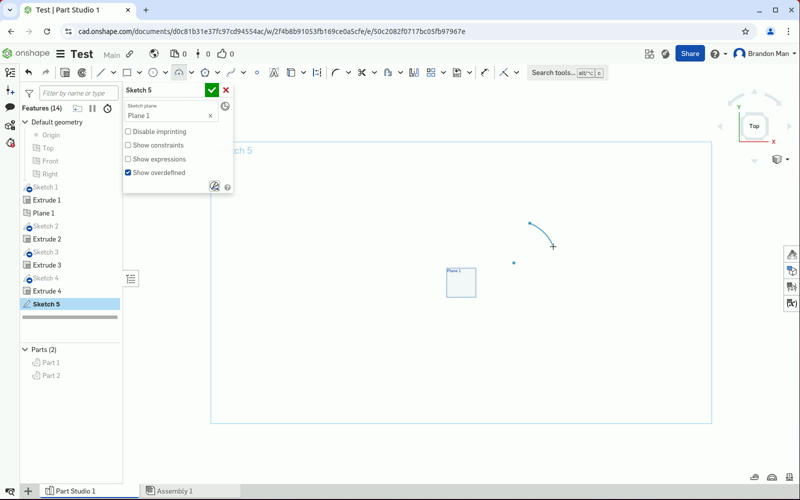
click(553, 246)
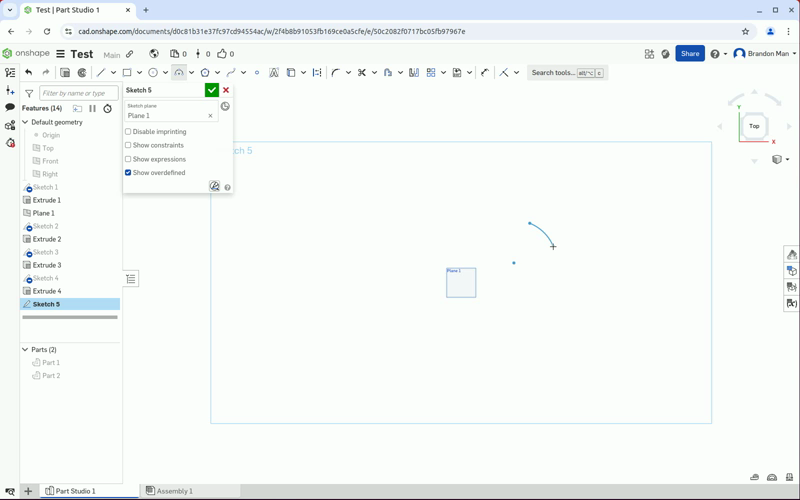
mouse_move(536, 239)
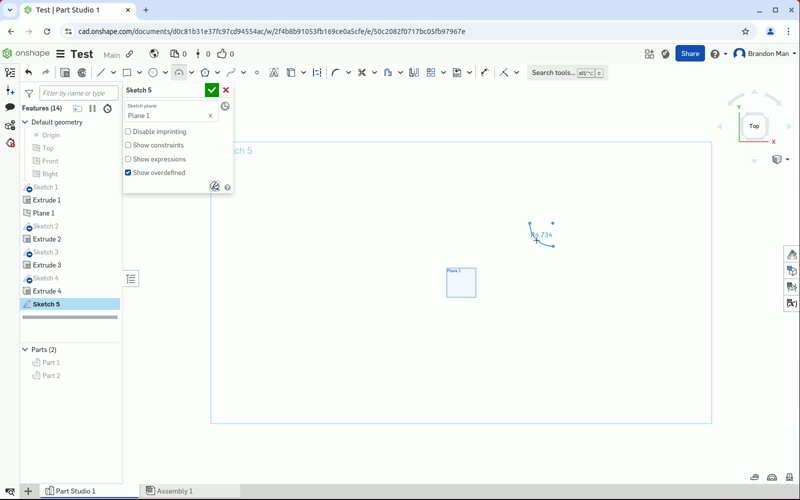
click(536, 239)
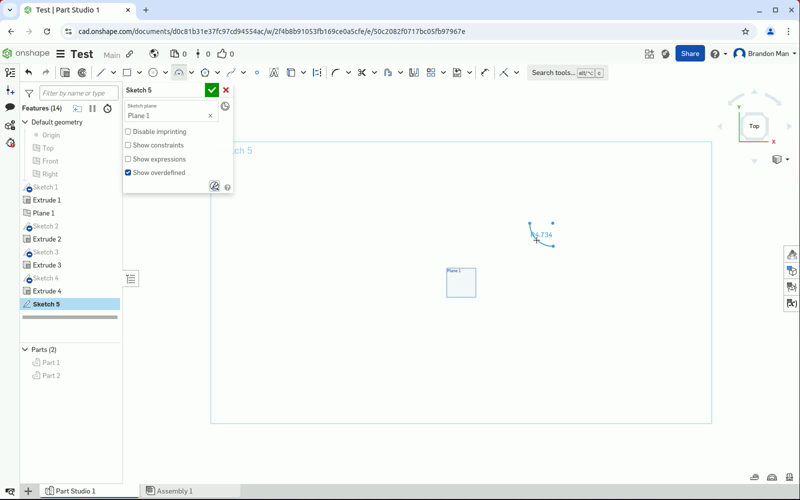
key_up(shift)
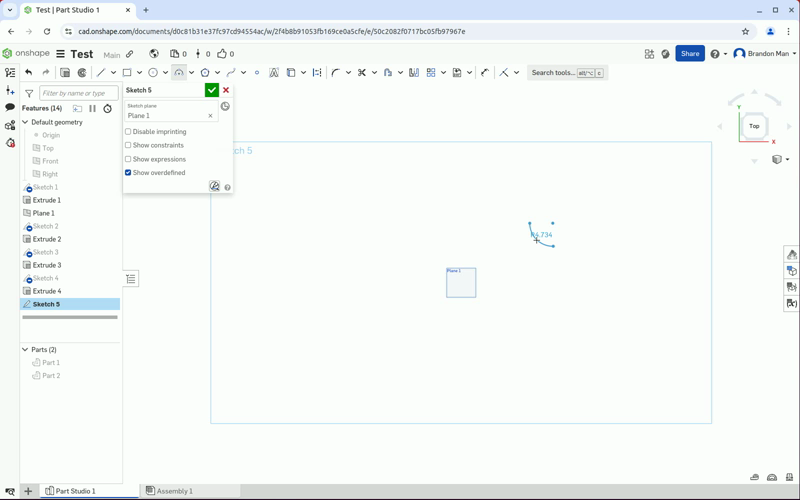
key(esc)
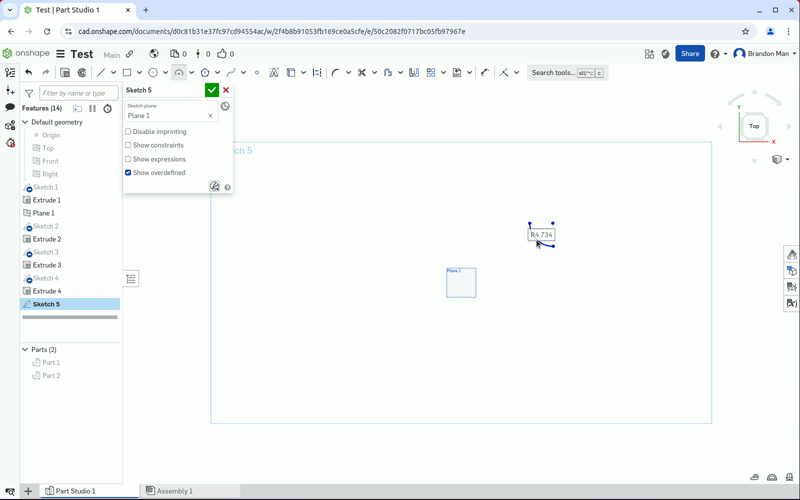
key(l)
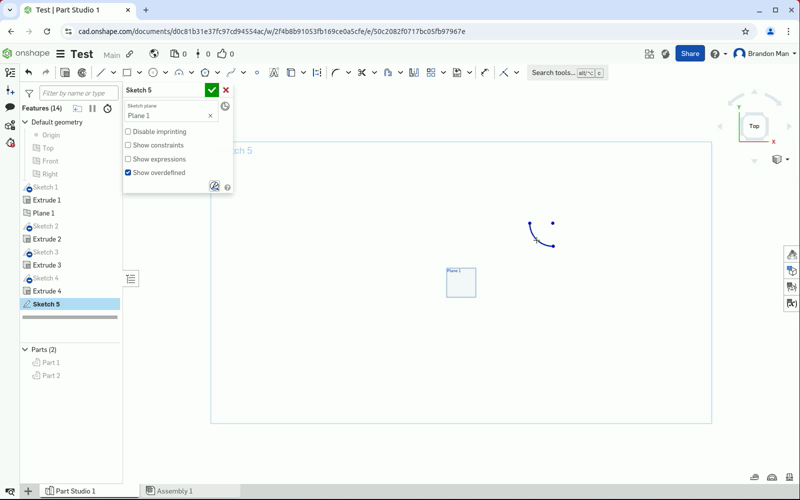
mouse_move(553, 246)
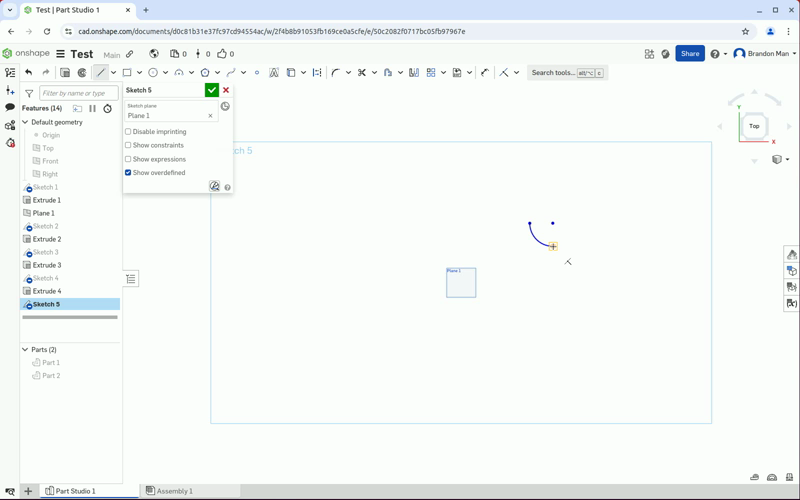
click(553, 246)
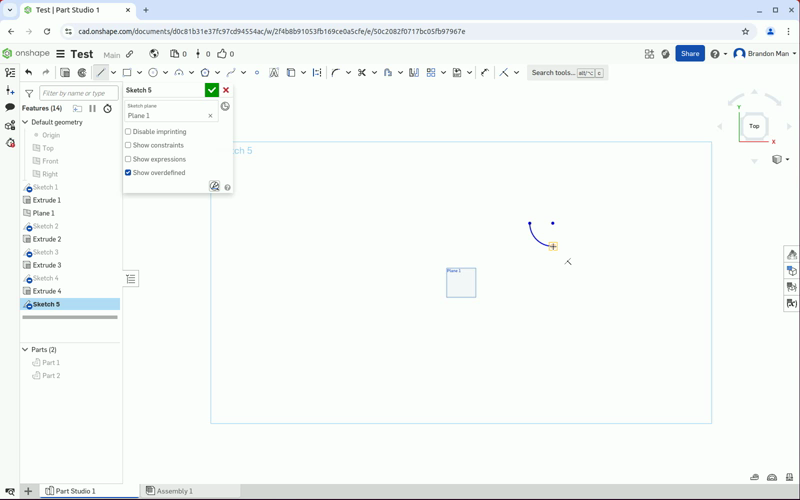
key_down(shift)
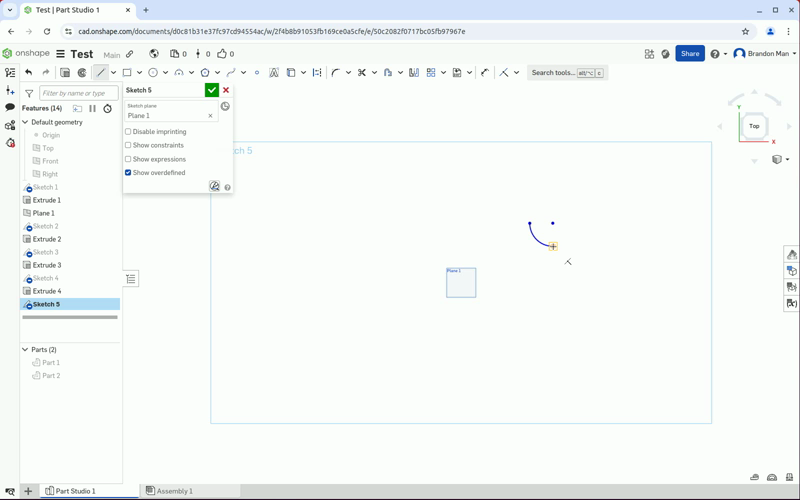
mouse_move(583, 246)
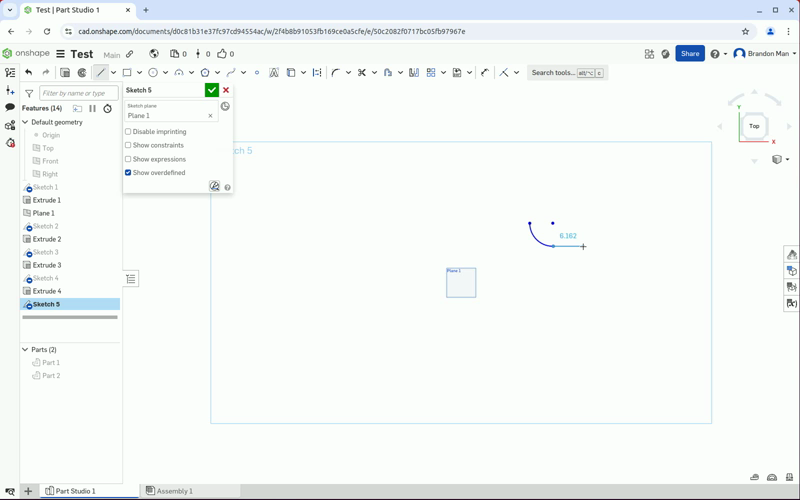
mouse_move(553, 223)
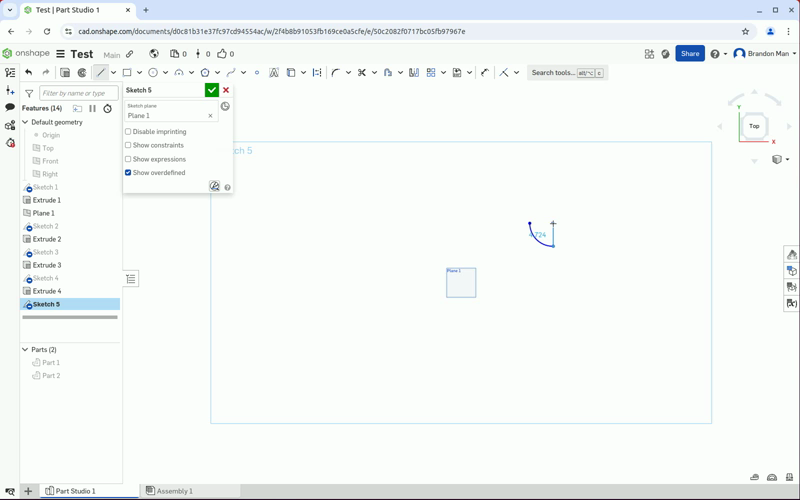
click(553, 223)
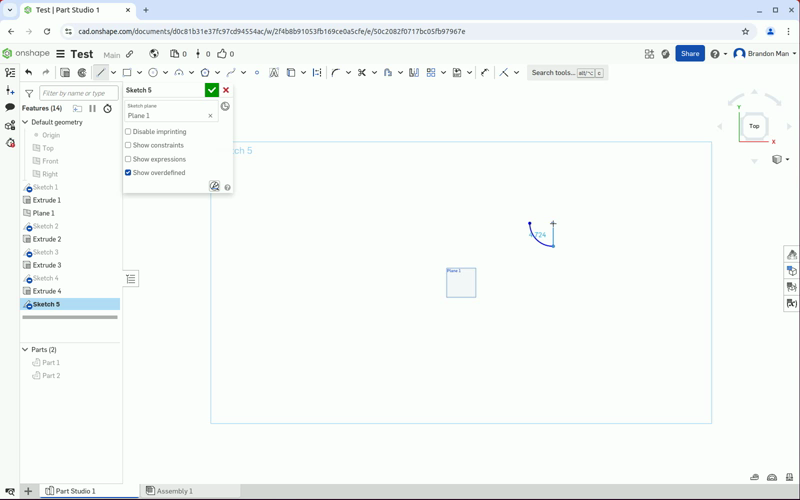
key_up(shift)
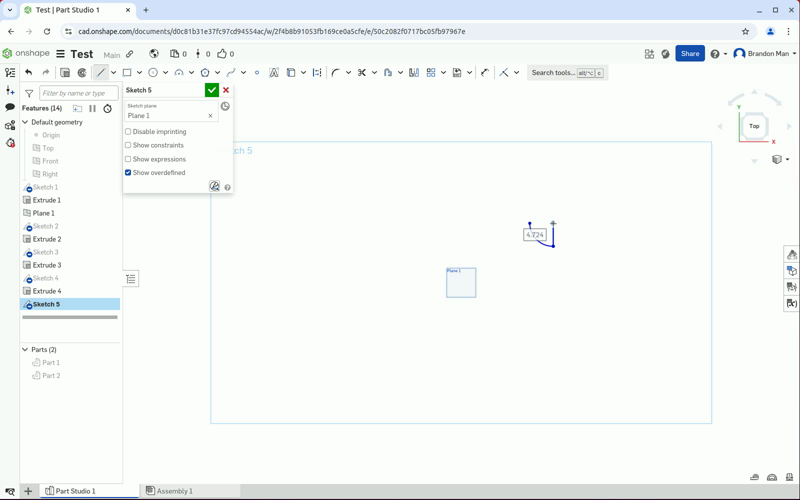
mouse_move(583, 223)
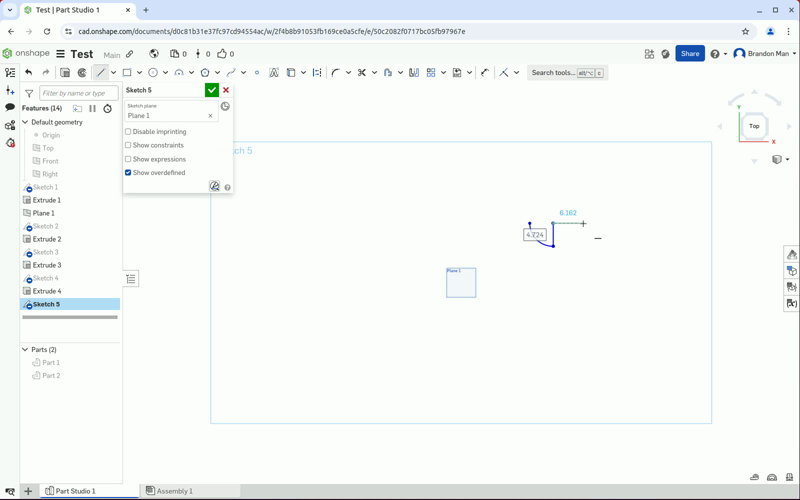
key_down(shift)
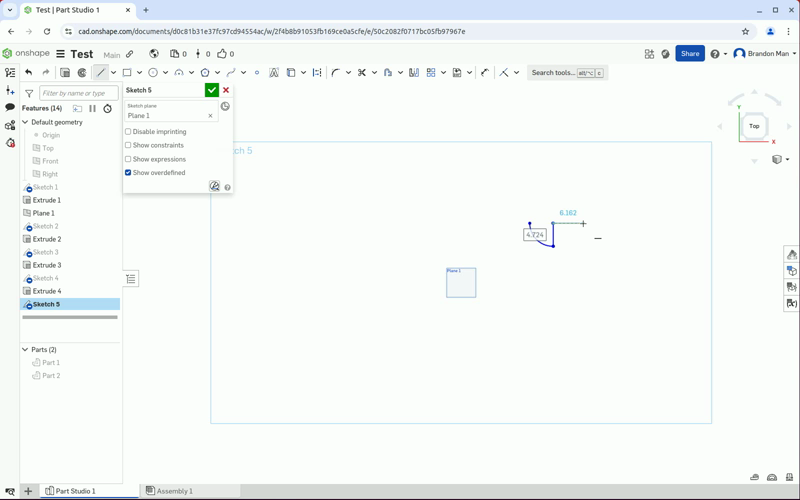
mouse_move(529, 223)
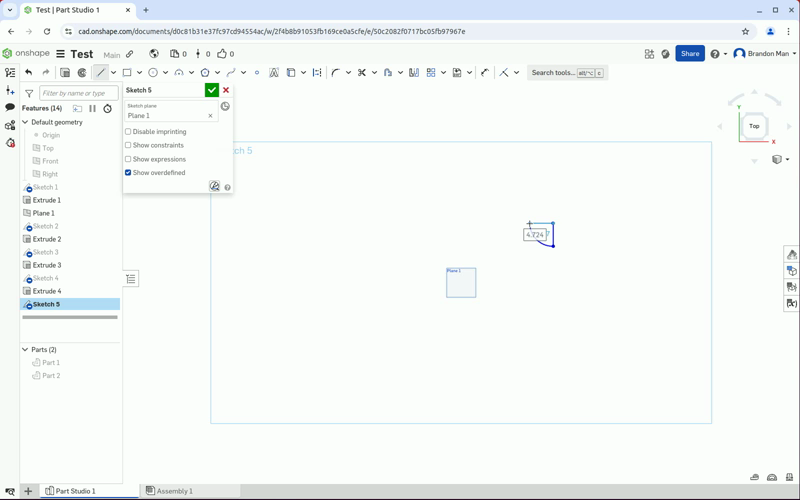
key_up(shift)
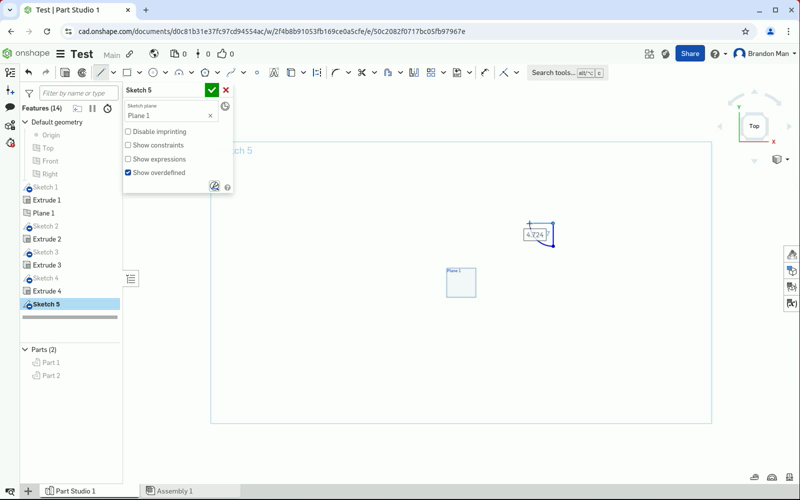
click(529, 223)
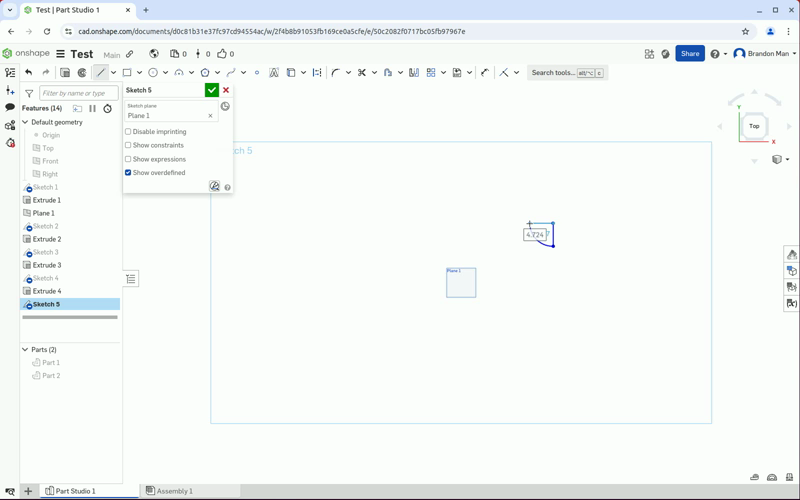
key(esc)
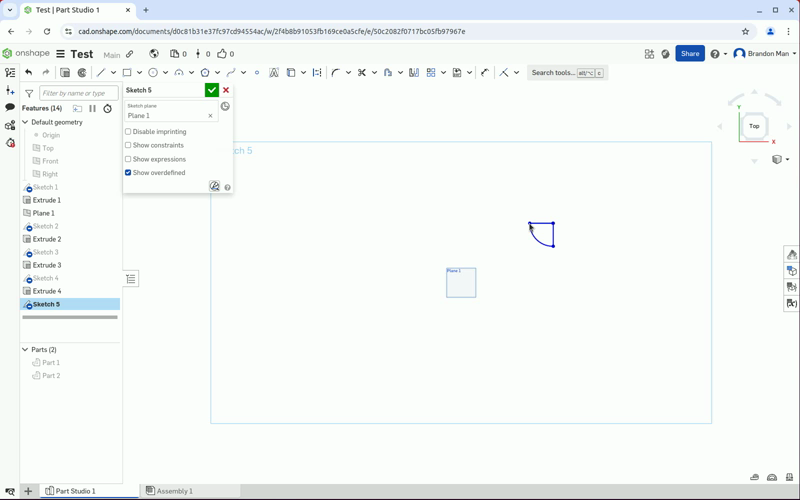
mouse_move(546, 224)
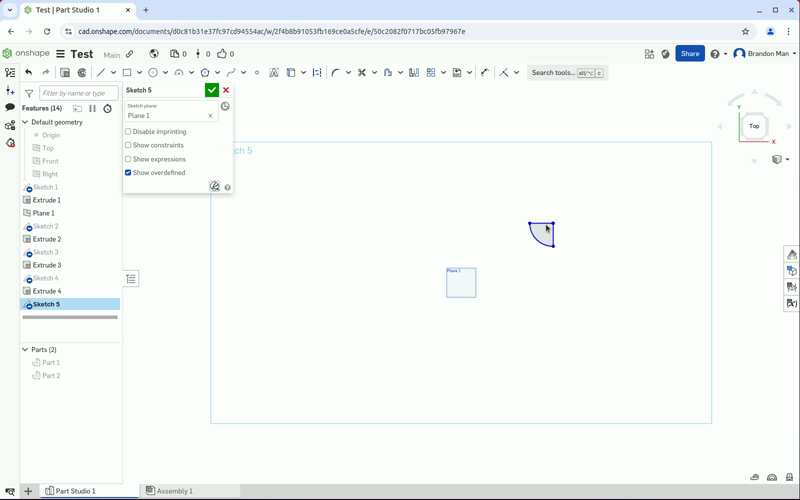
scroll(6)
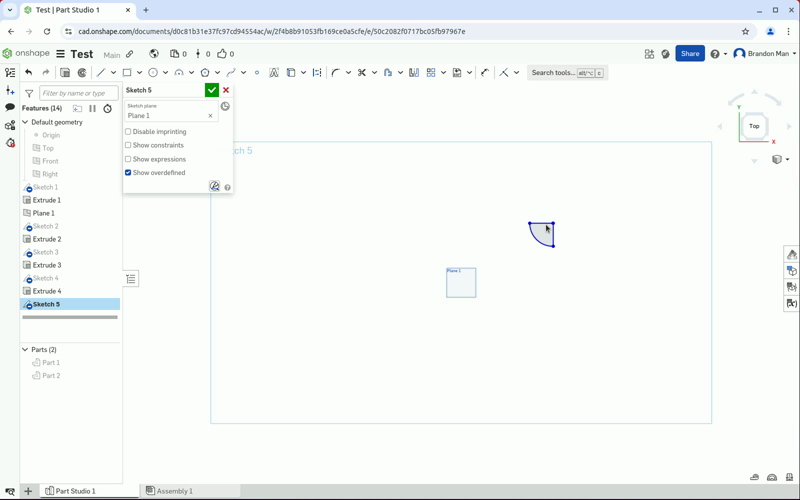
scroll(6)
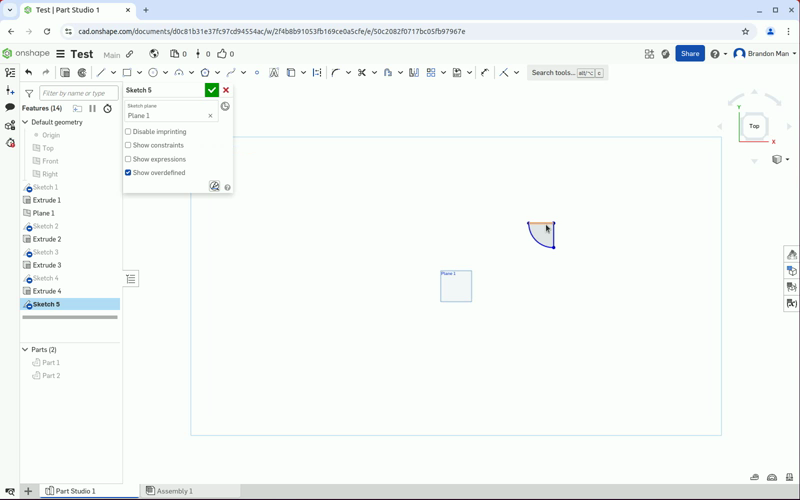
scroll(6)
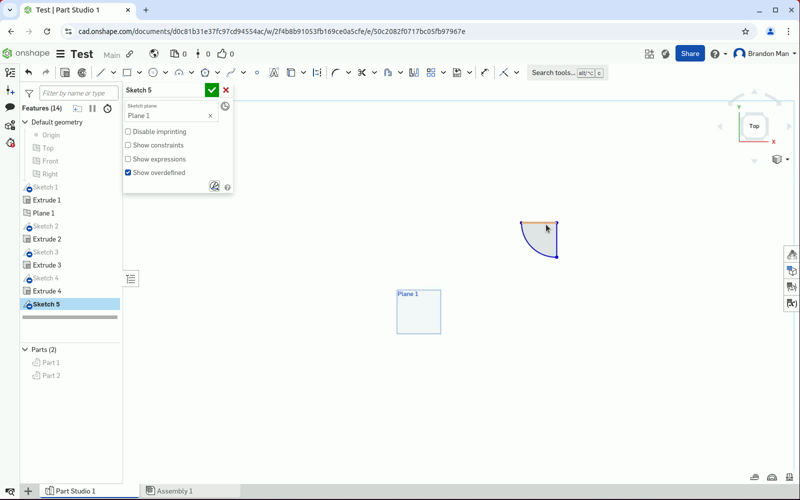
scroll(6)
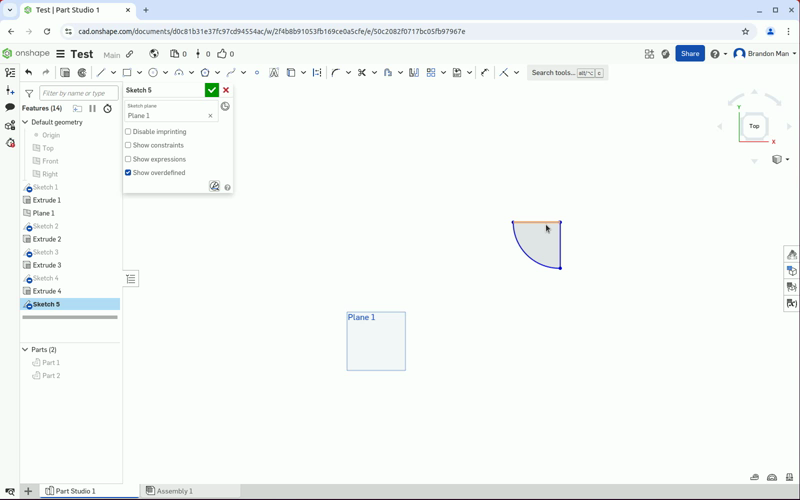
scroll(6)
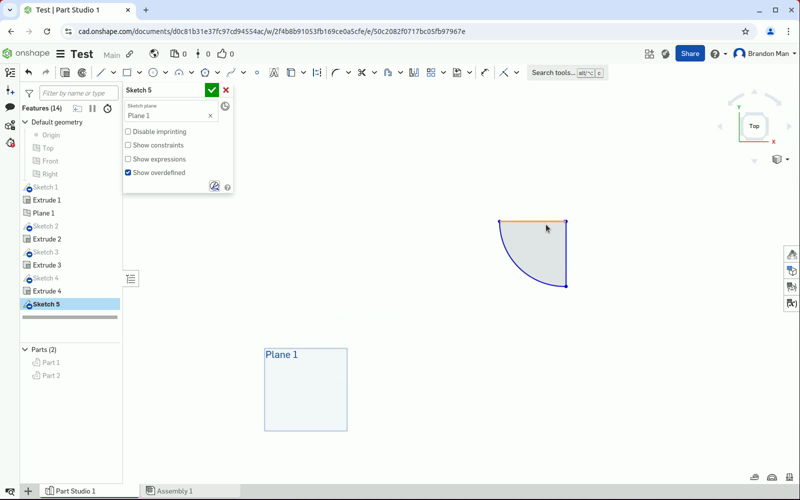
scroll(6)
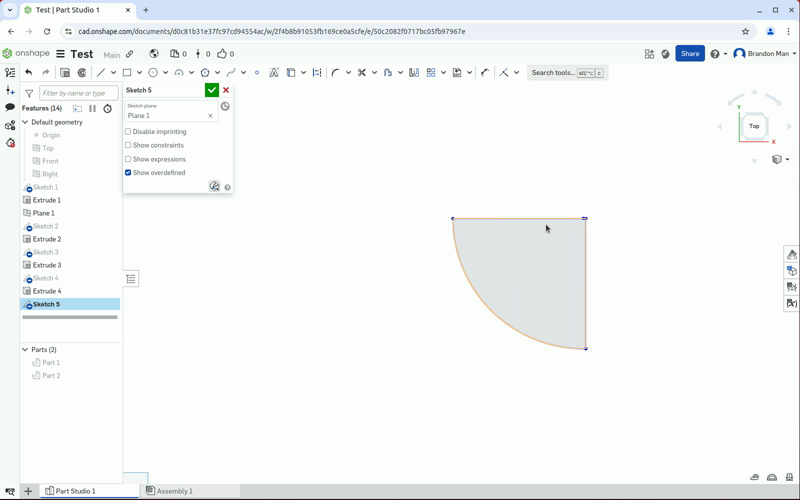
scroll(6)
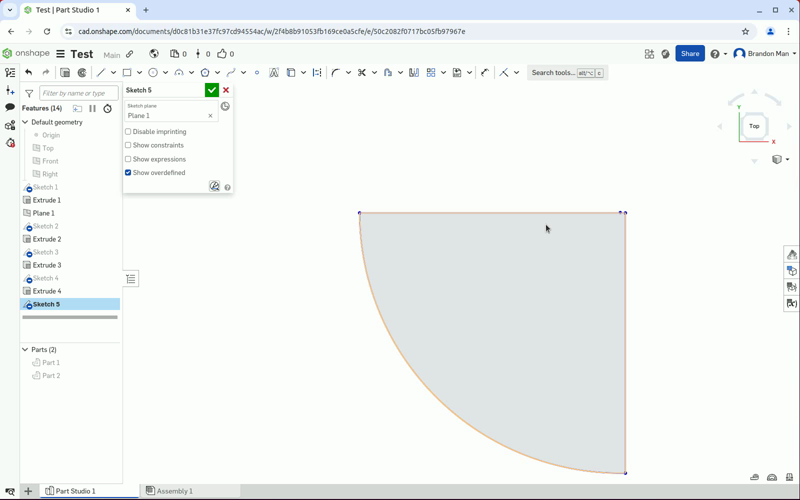
click(546, 224)
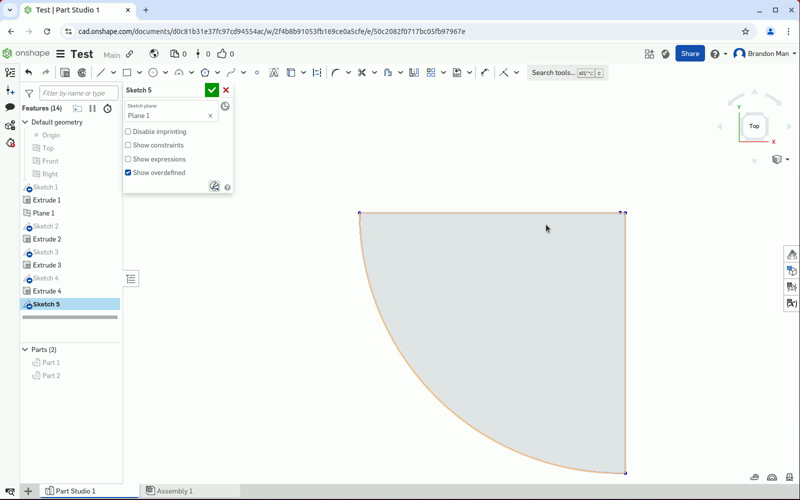
scroll(-6)
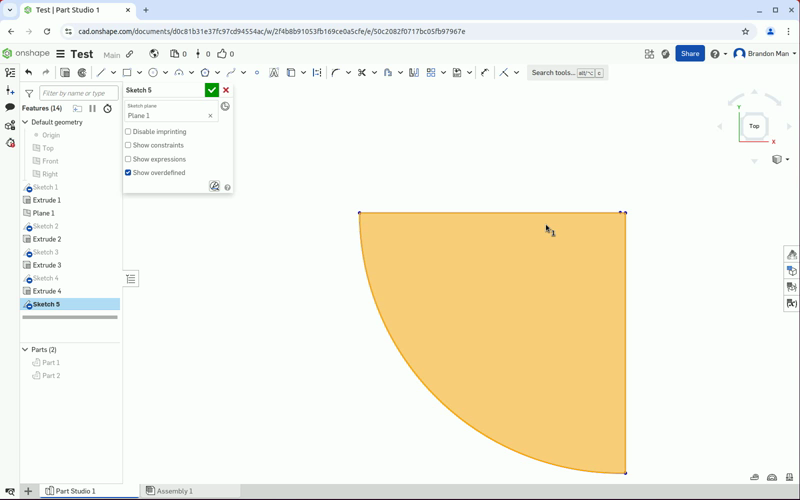
scroll(-6)
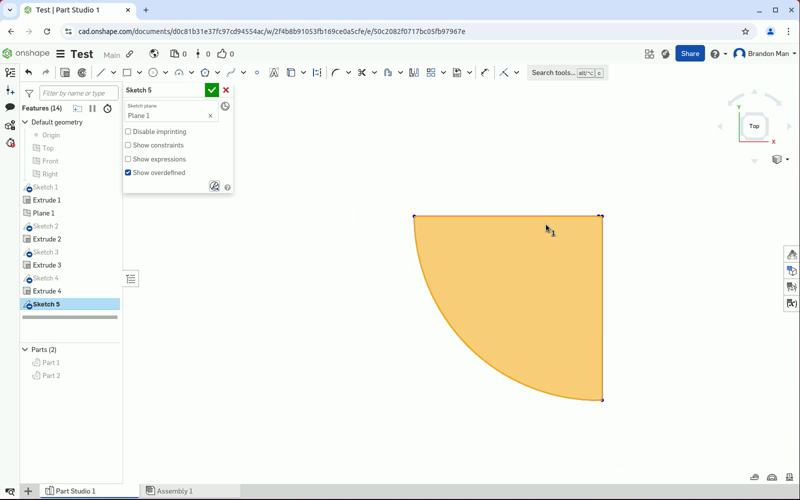
scroll(-6)
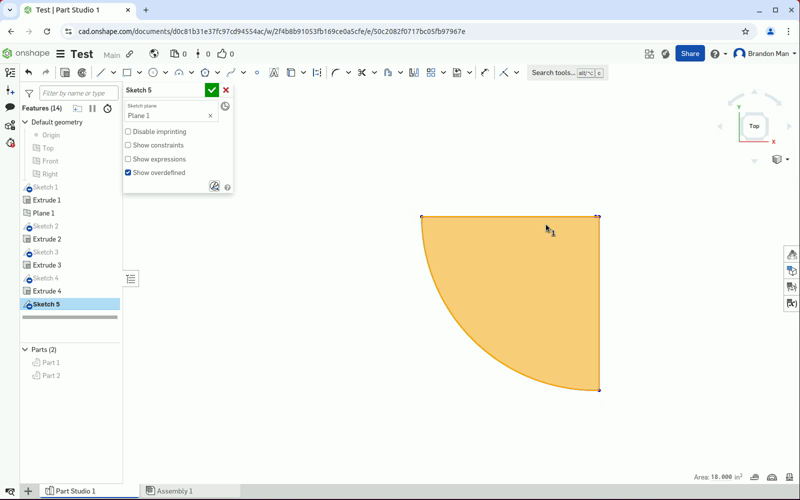
scroll(-6)
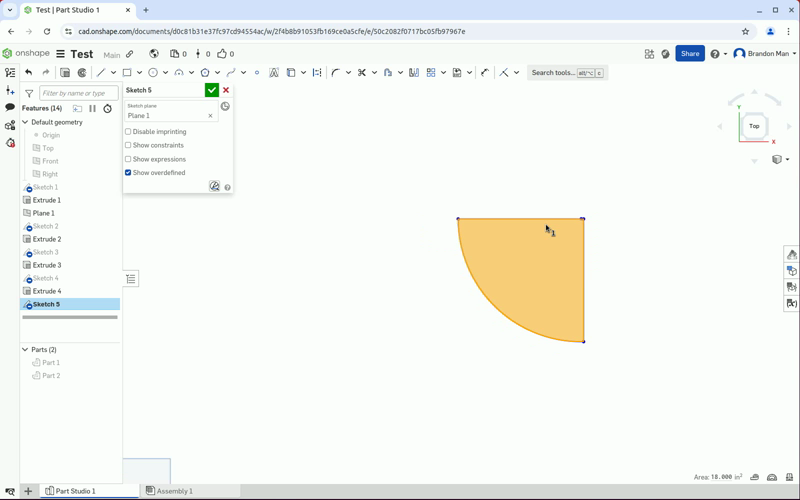
scroll(-6)
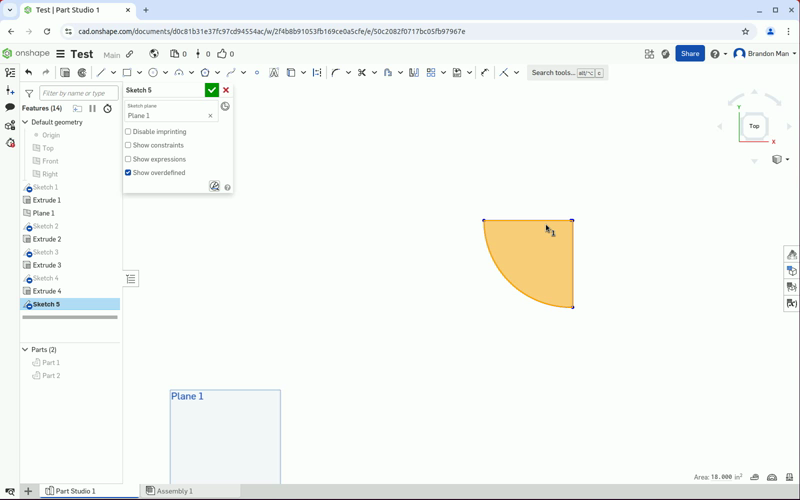
scroll(-6)
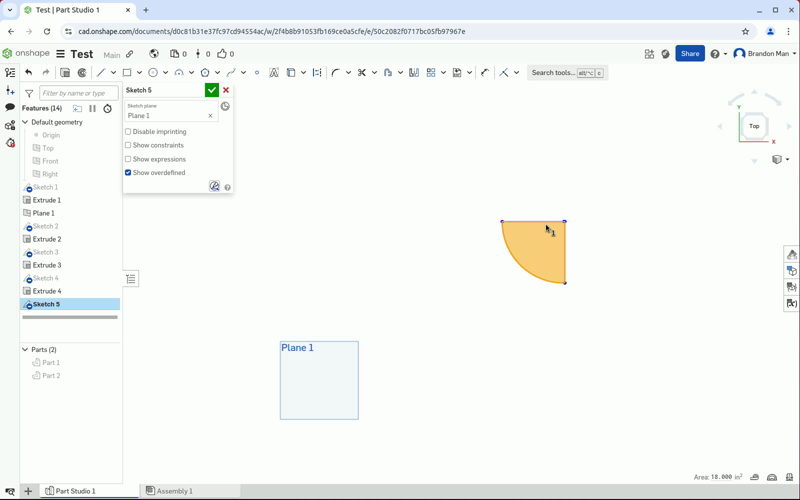
scroll(-6)
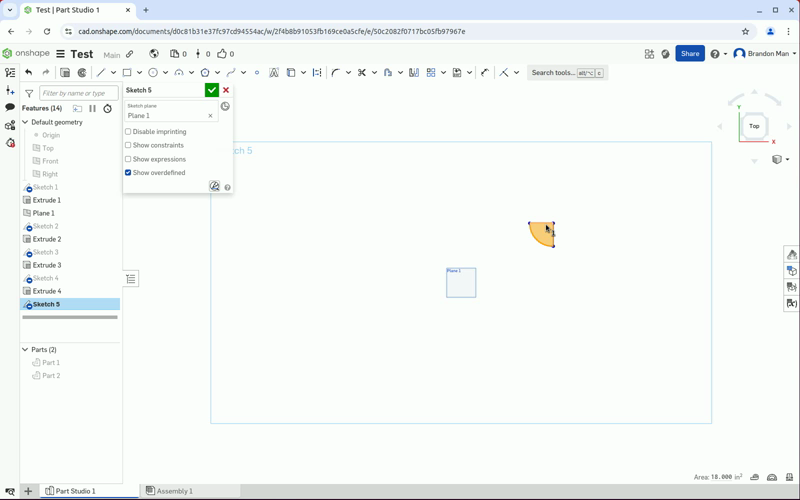
mouse_move(73, 352)
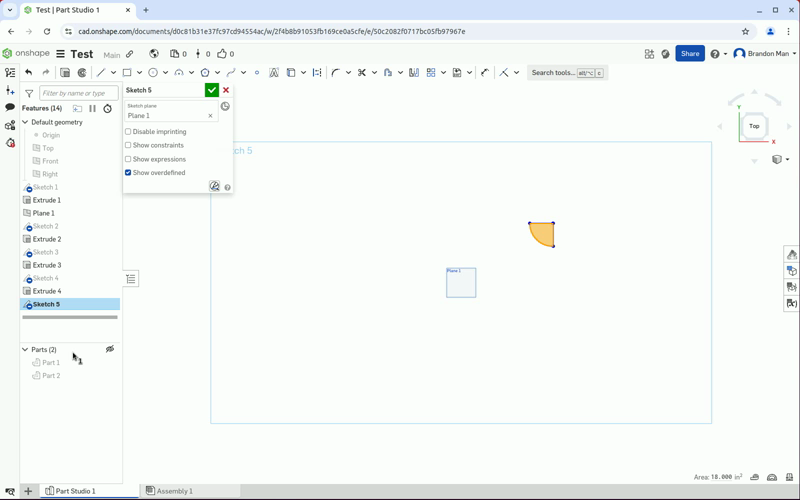
key(shift+y)
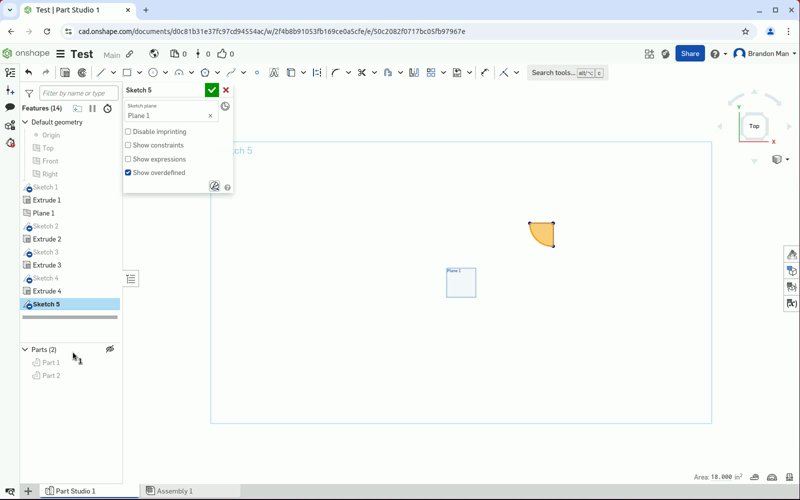
key(shift+e)
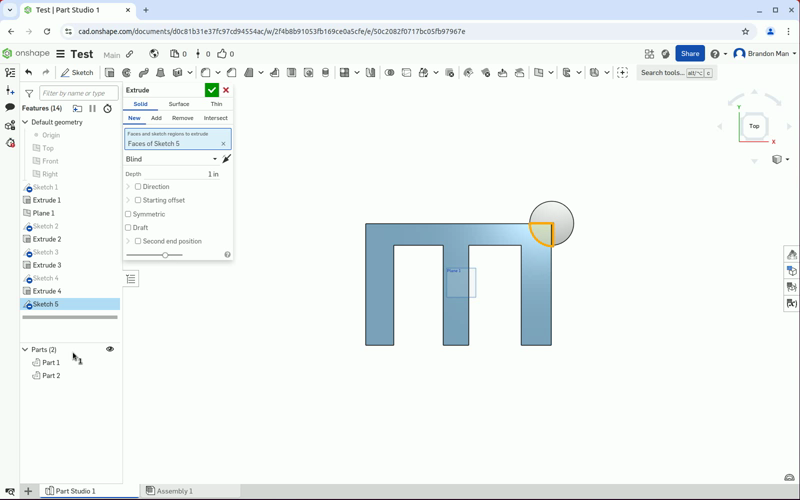
mouse_move(143, 106)
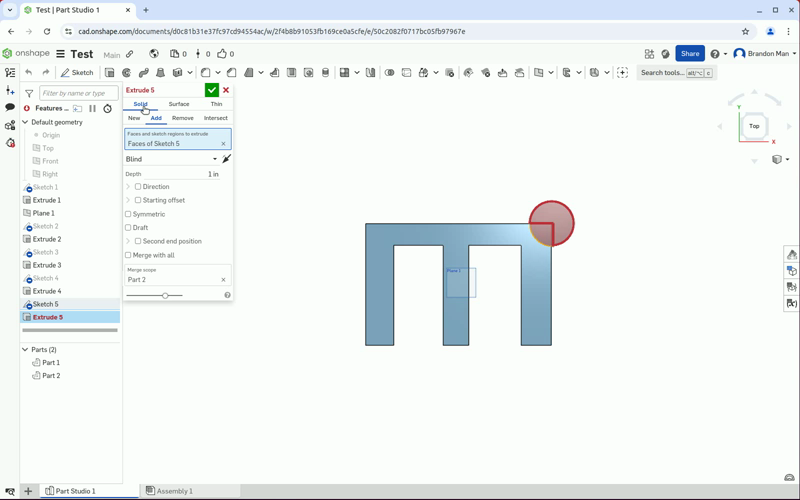
click(143, 106)
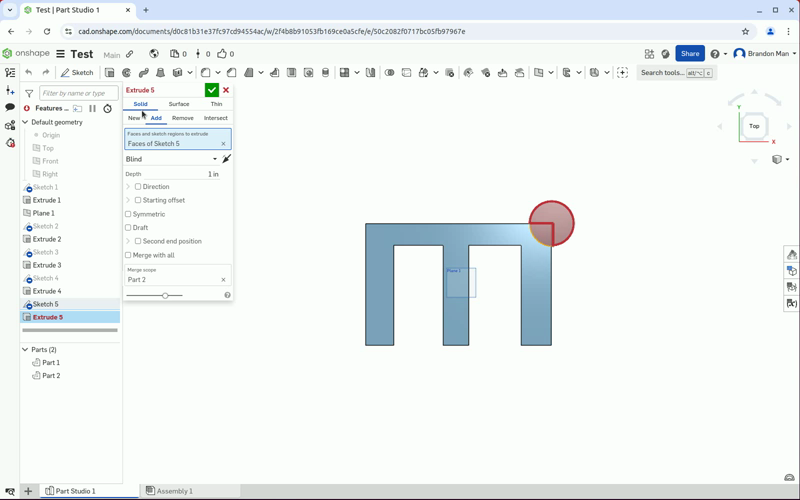
mouse_move(137, 120)
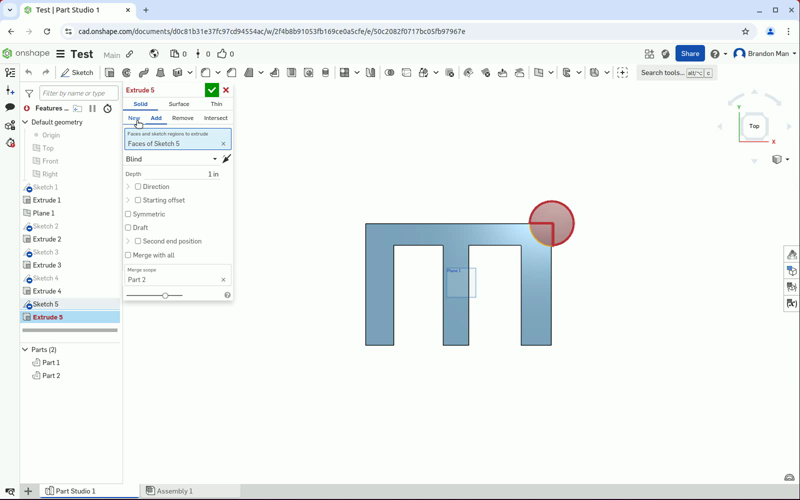
click(137, 120)
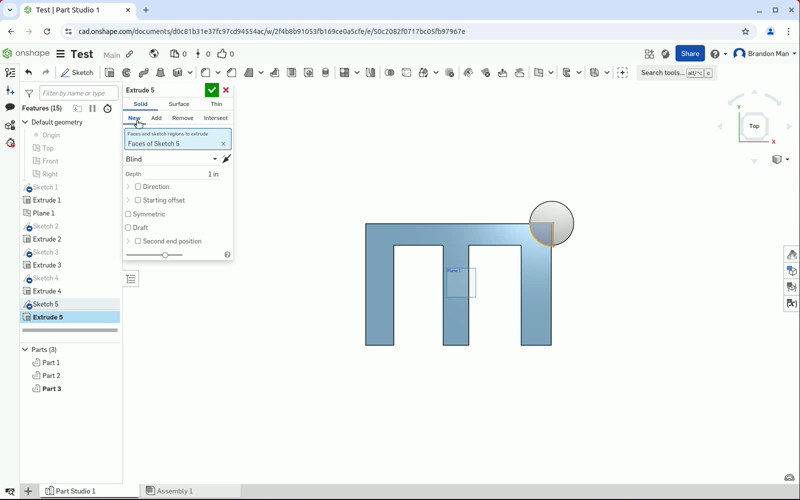
key(tab, 4)
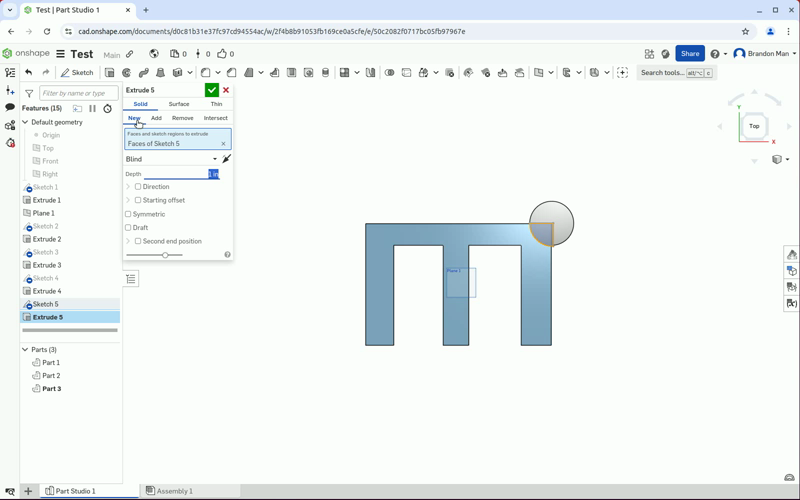
text(-1.444)
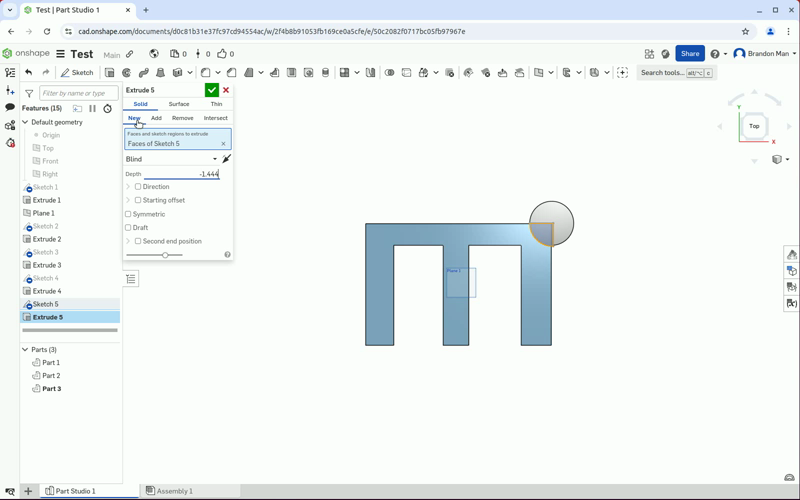
key(enter)
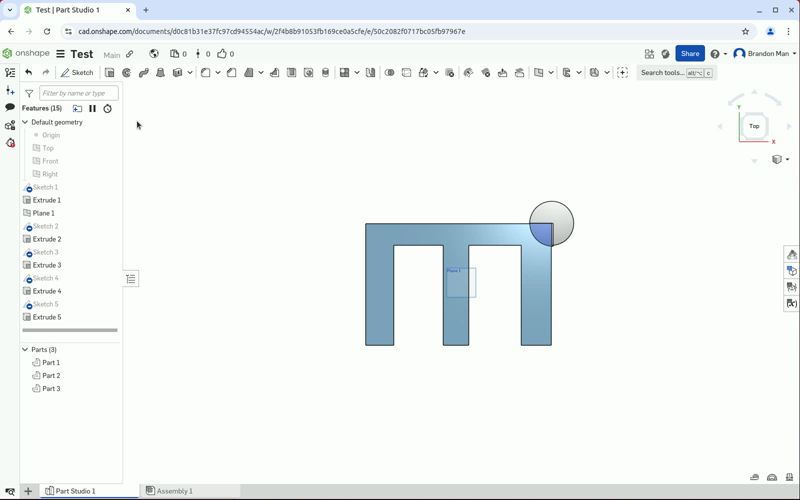
key(shift+h)
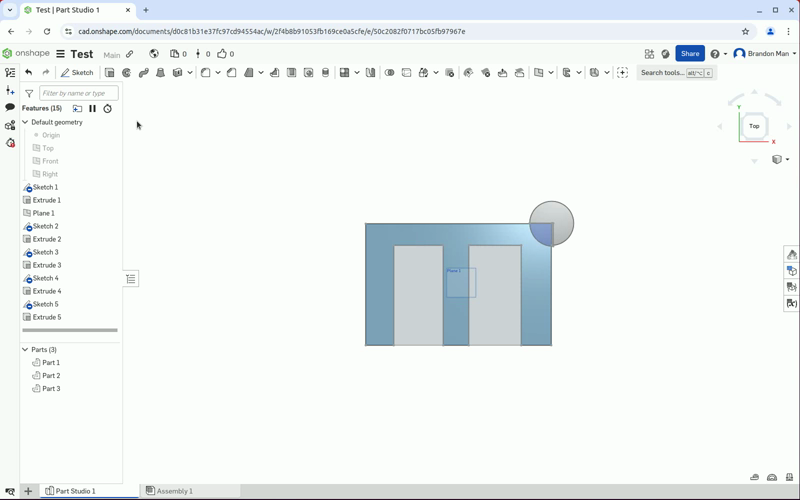
key(shift+h)
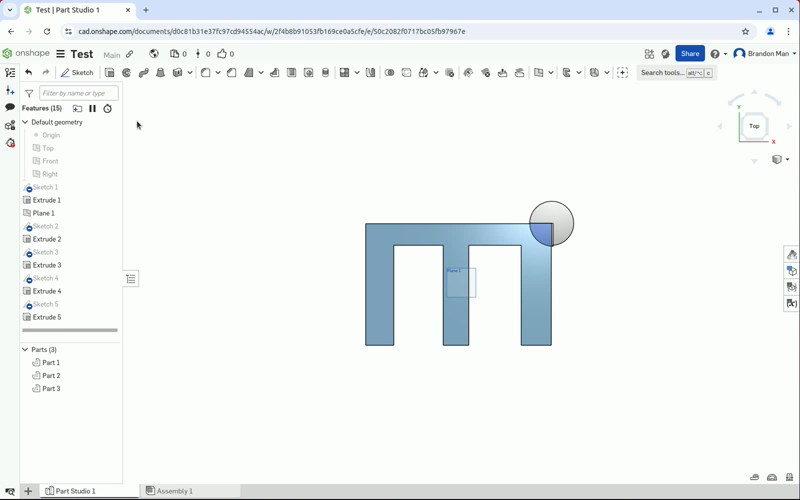
mouse_move(73, 189)
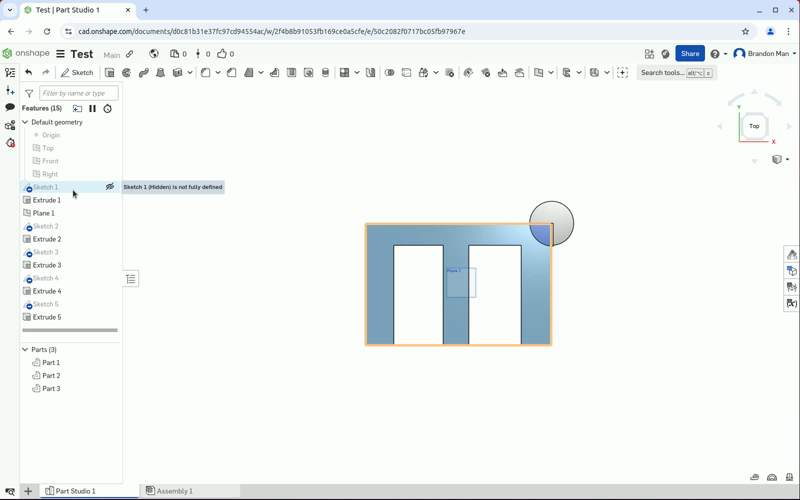
click(73, 189)
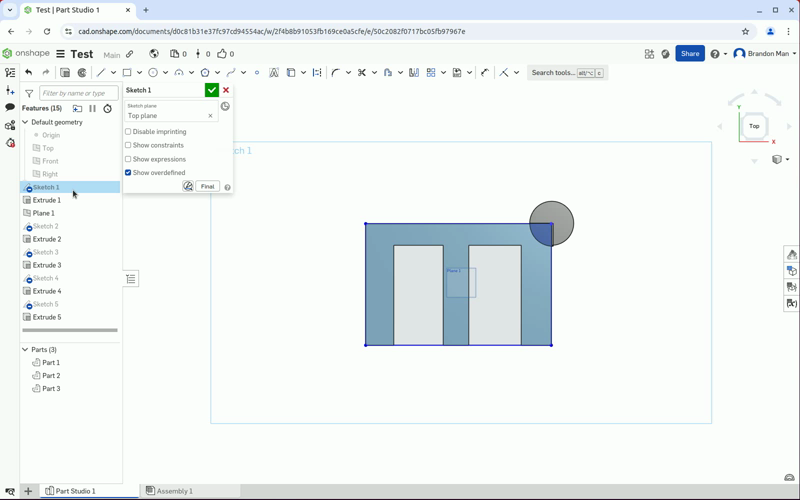
mouse_move(229, 92)
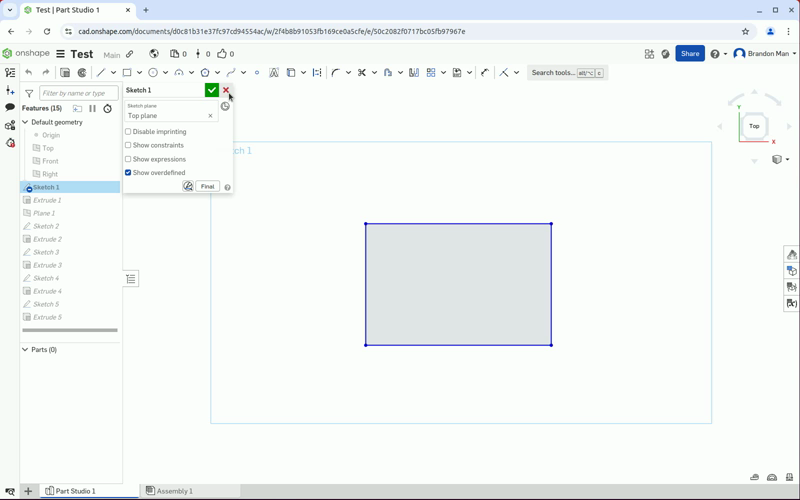
click(229, 92)
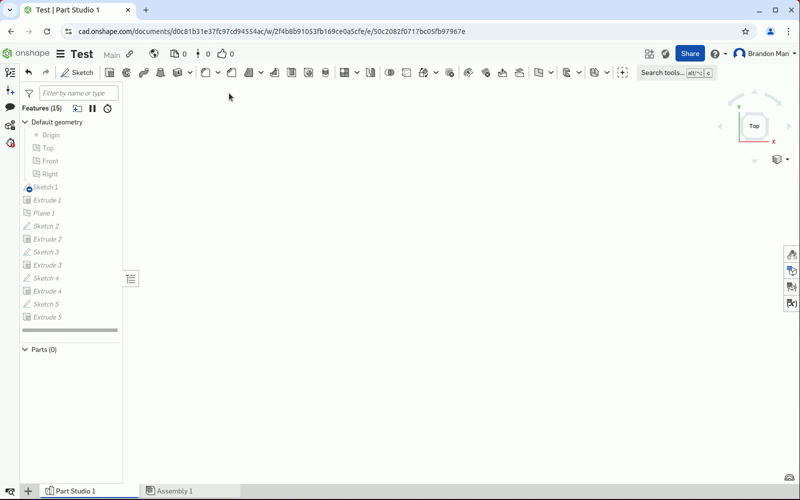
key(shift+s)
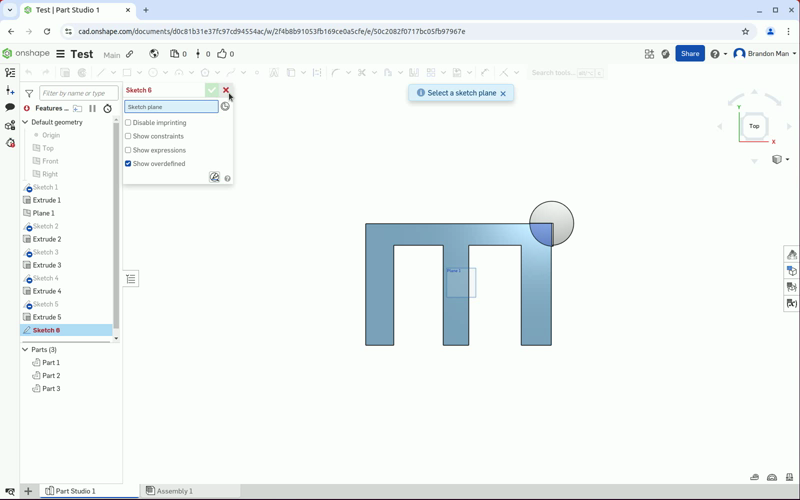
mouse_move(69, 215)
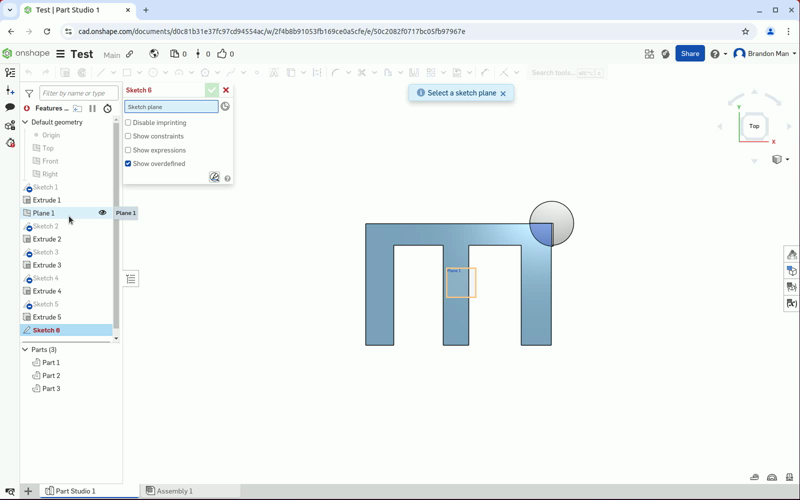
click(69, 215)
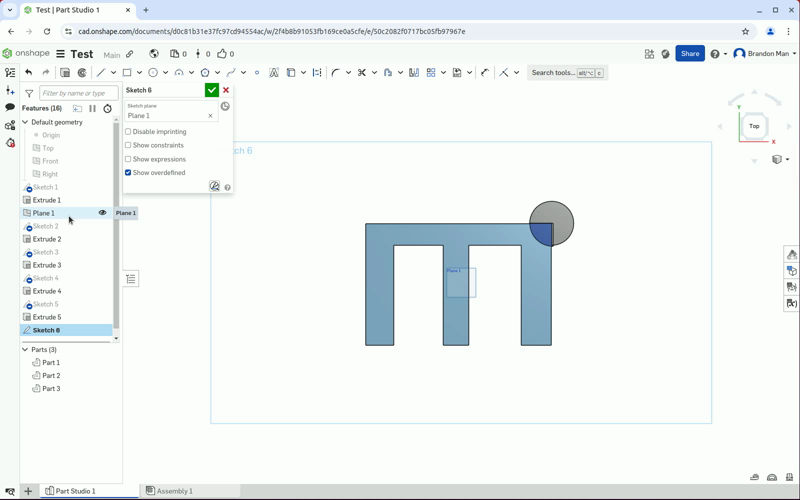
mouse_move(73, 352)
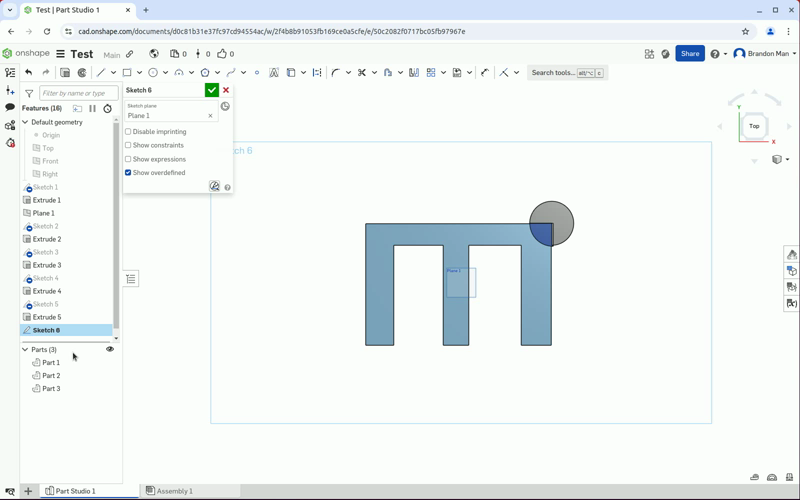
key(y)
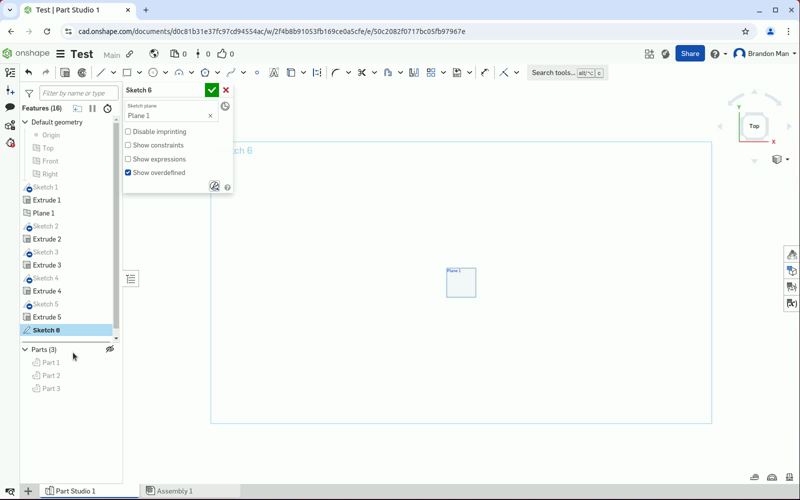
key(c)
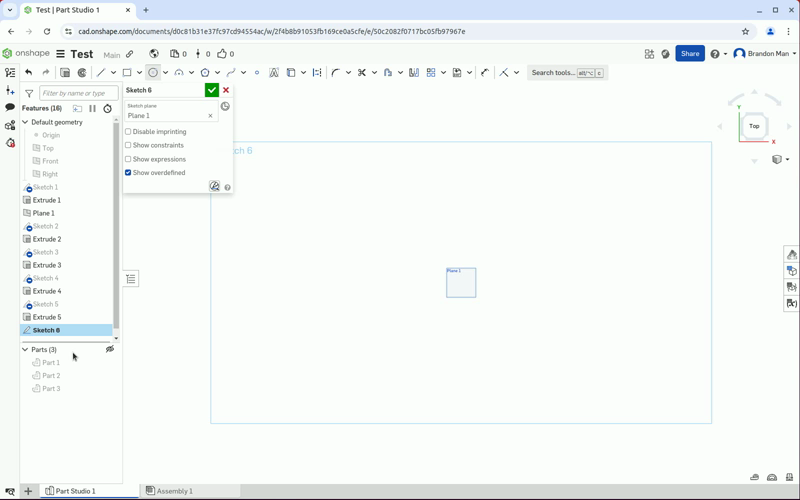
key_down(shift)
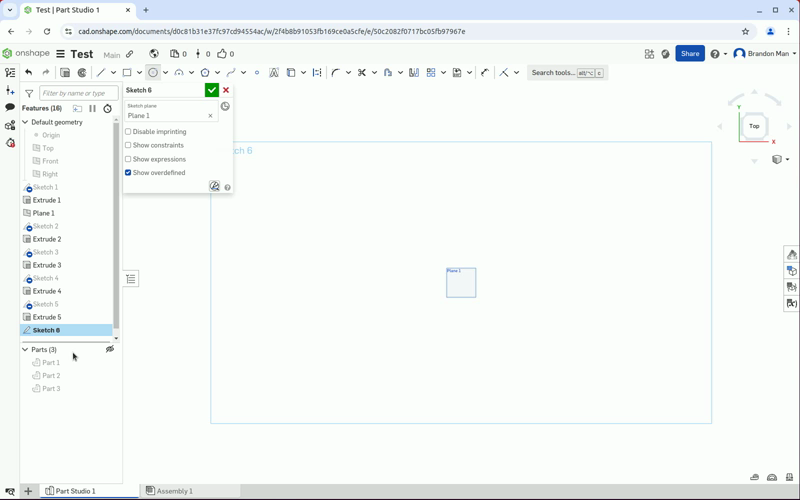
mouse_move(551, 223)
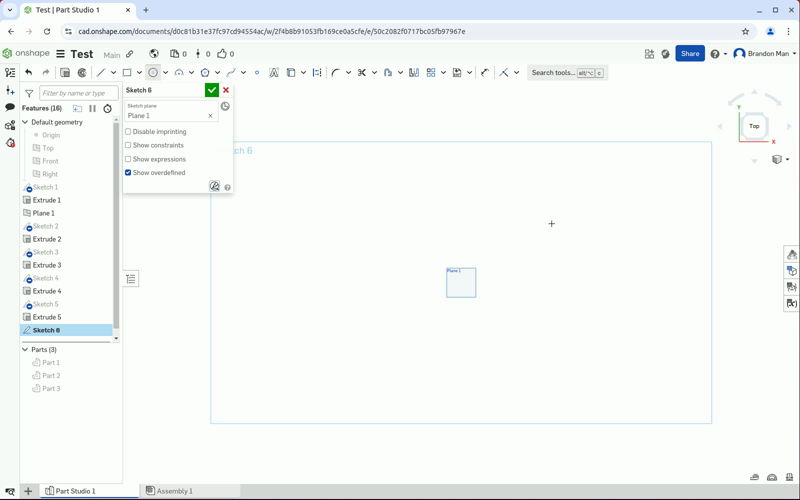
click(551, 223)
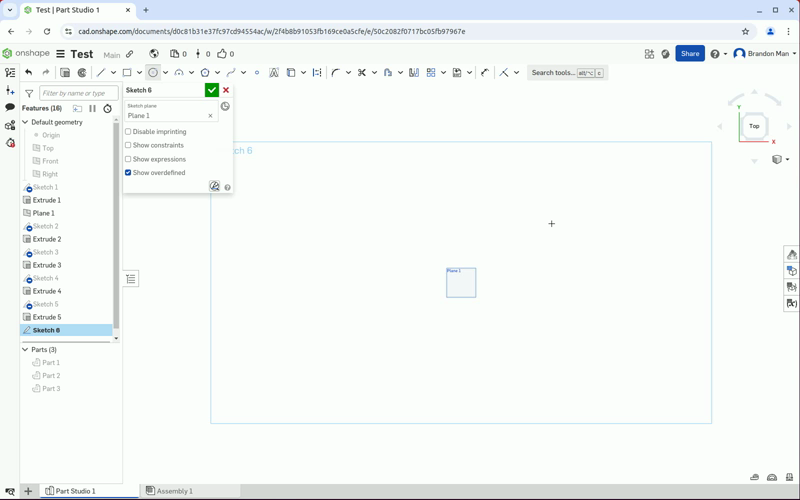
key_up(shift)
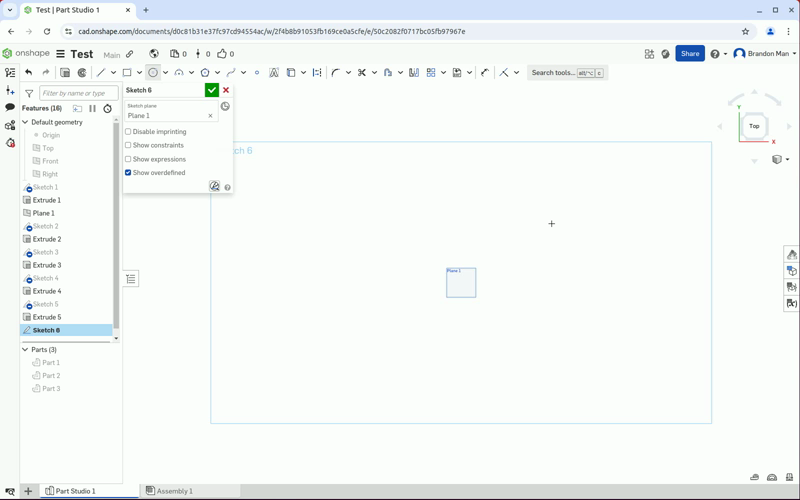
mouse_move(563, 223)
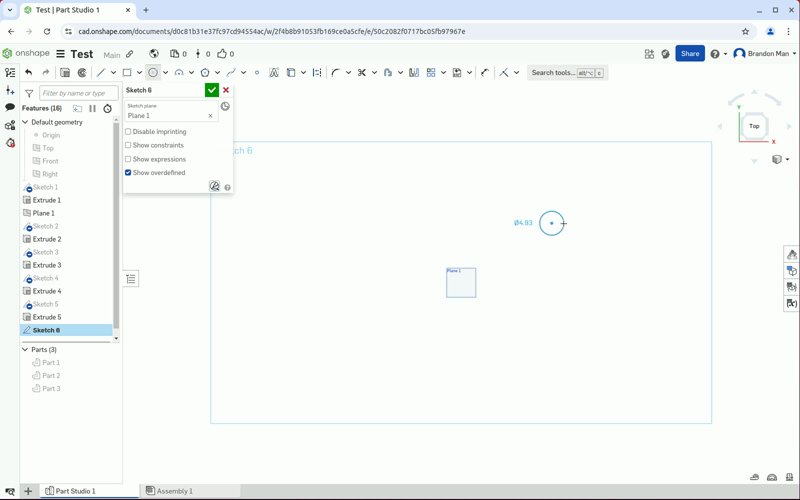
click(563, 223)
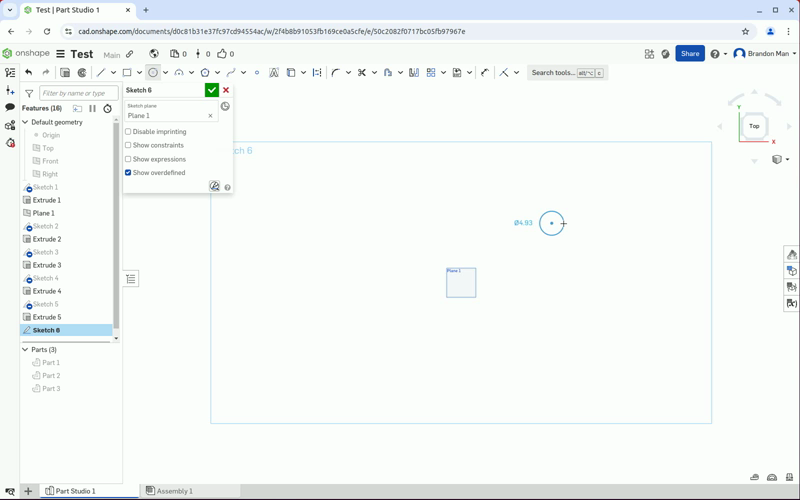
key(esc)
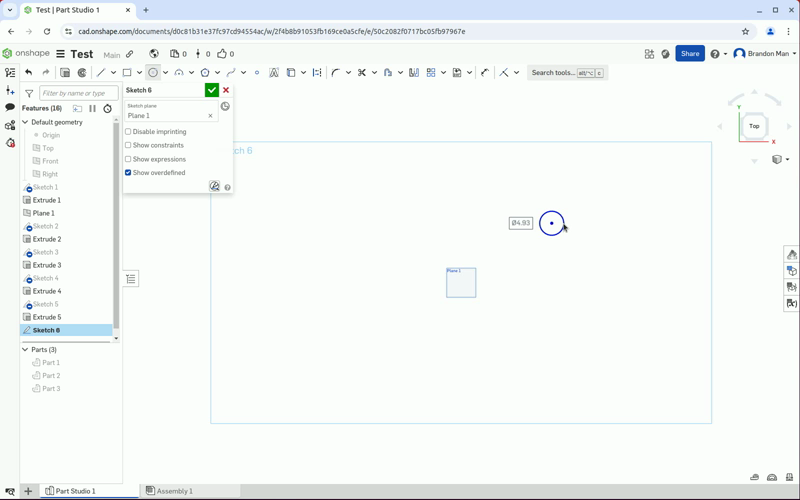
mouse_move(562, 225)
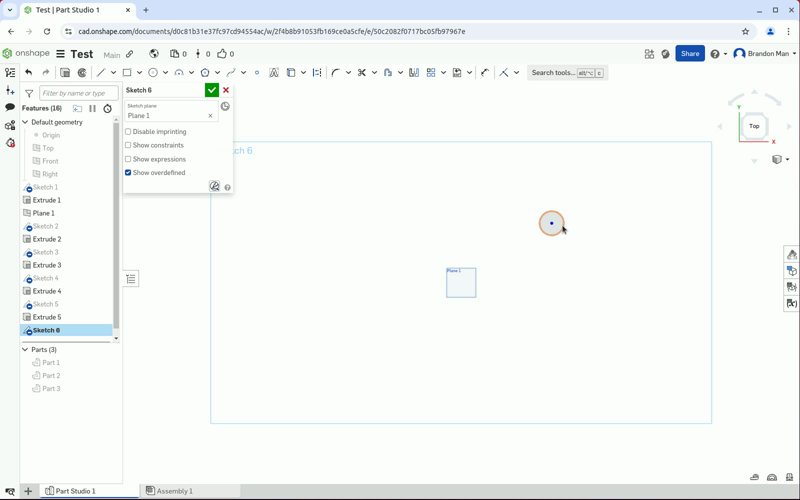
scroll(6)
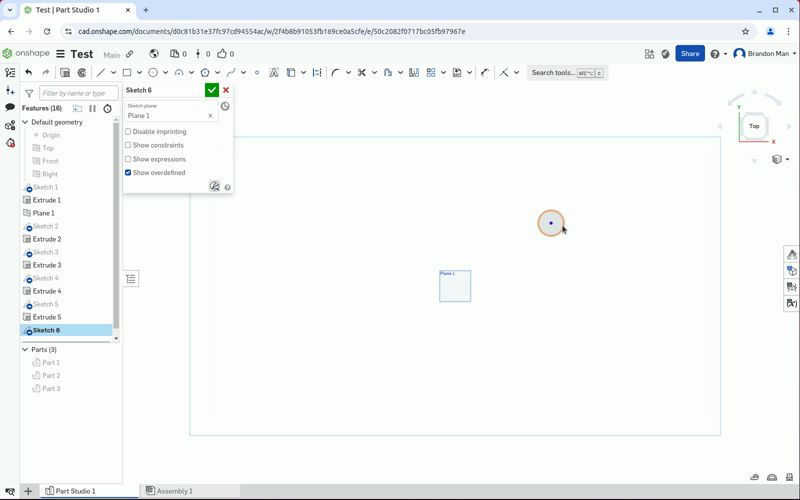
scroll(6)
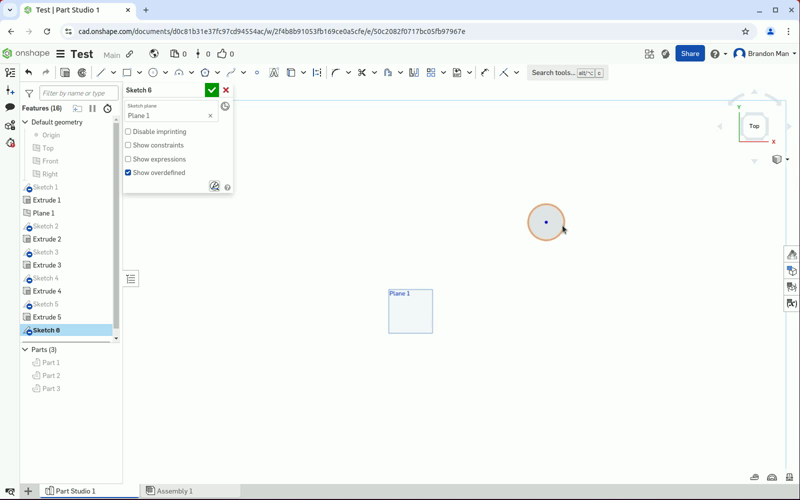
scroll(6)
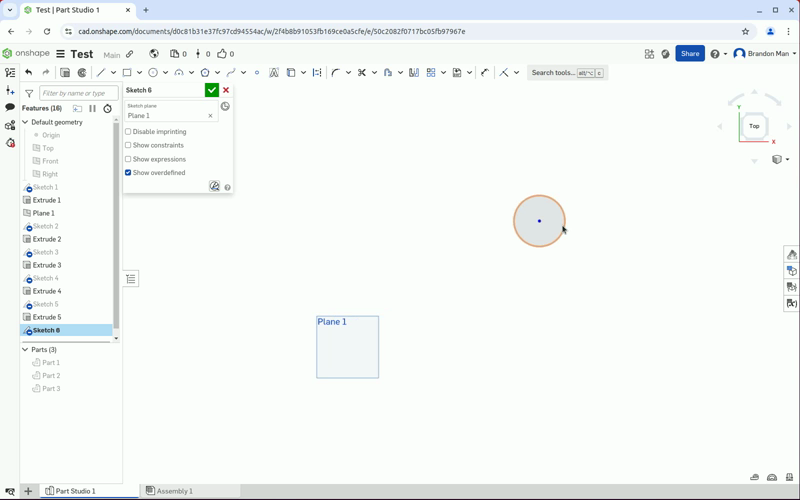
scroll(6)
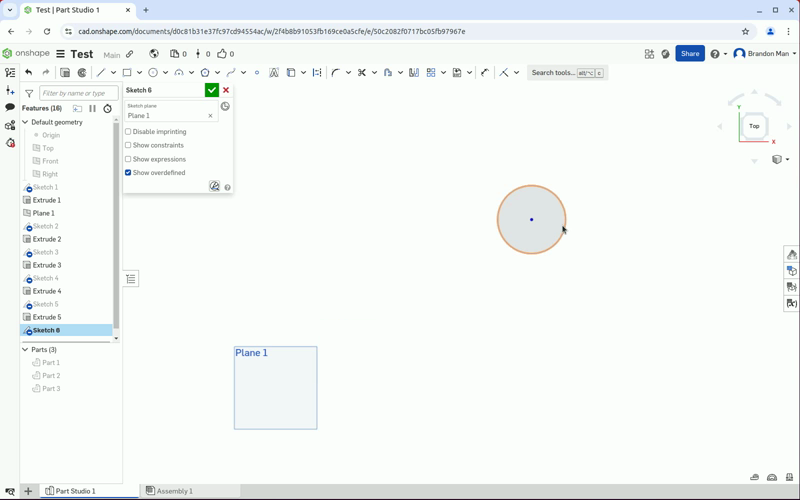
scroll(6)
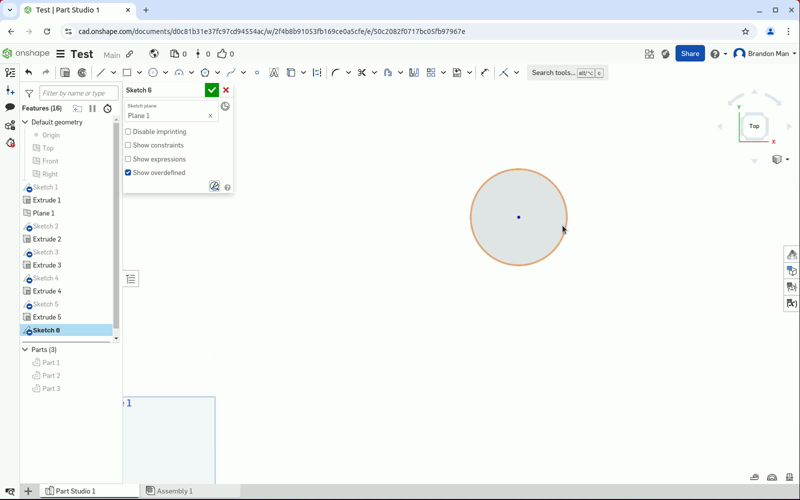
scroll(6)
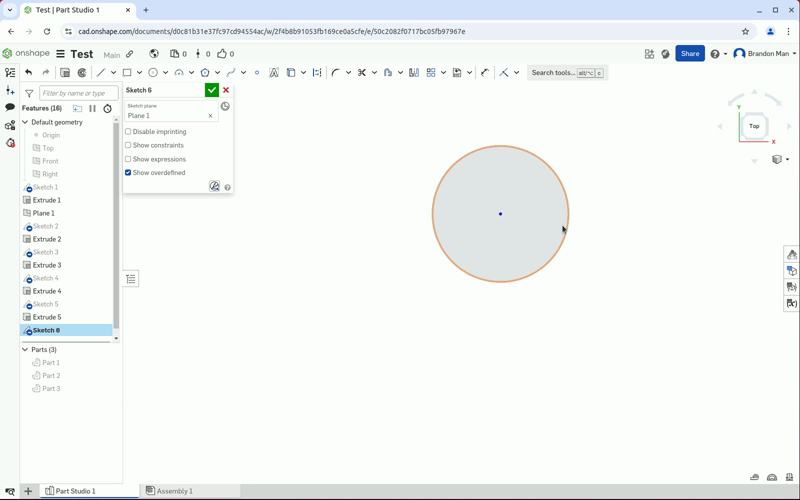
scroll(6)
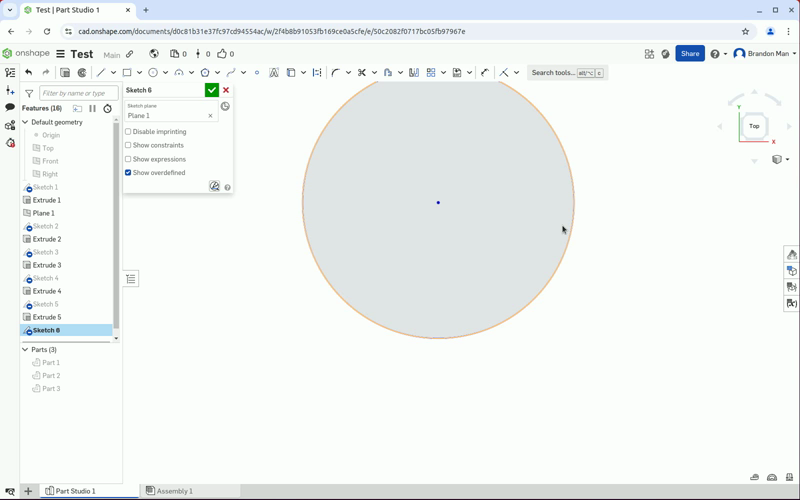
click(562, 225)
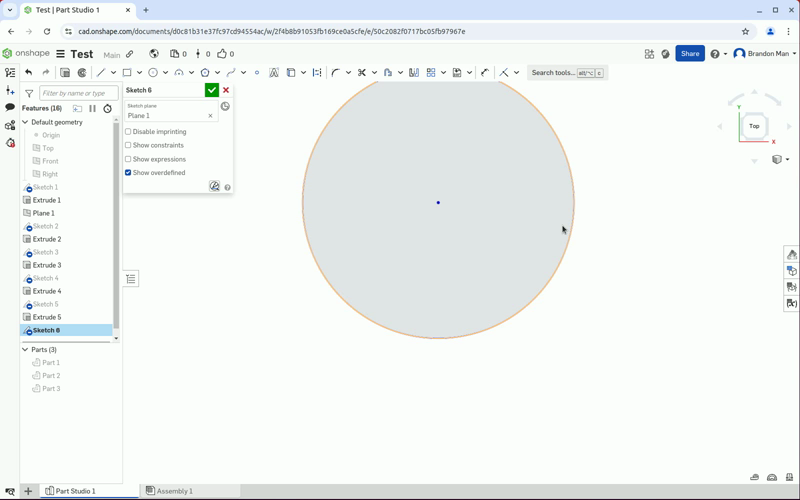
scroll(-6)
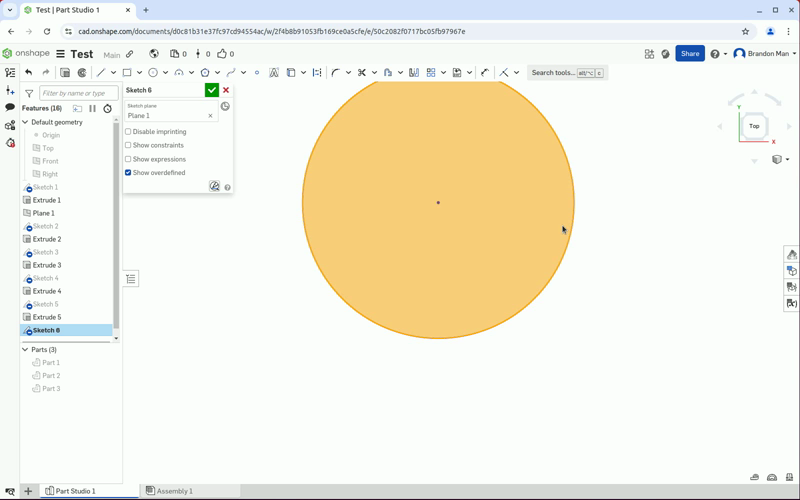
scroll(-6)
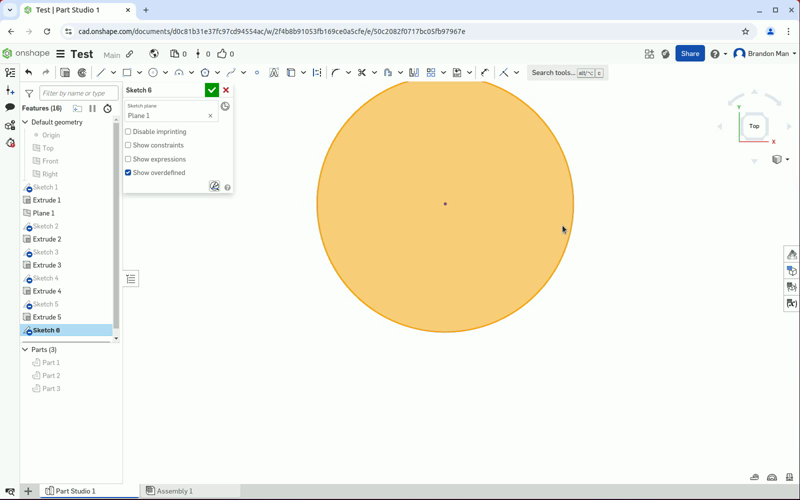
scroll(-6)
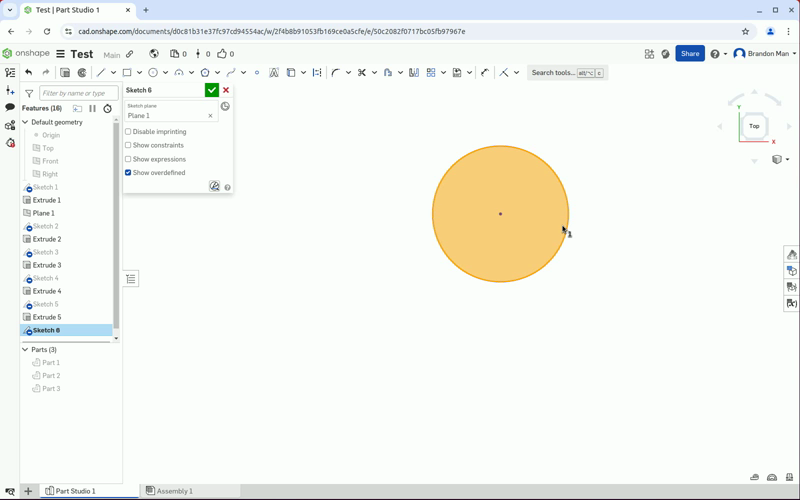
scroll(-6)
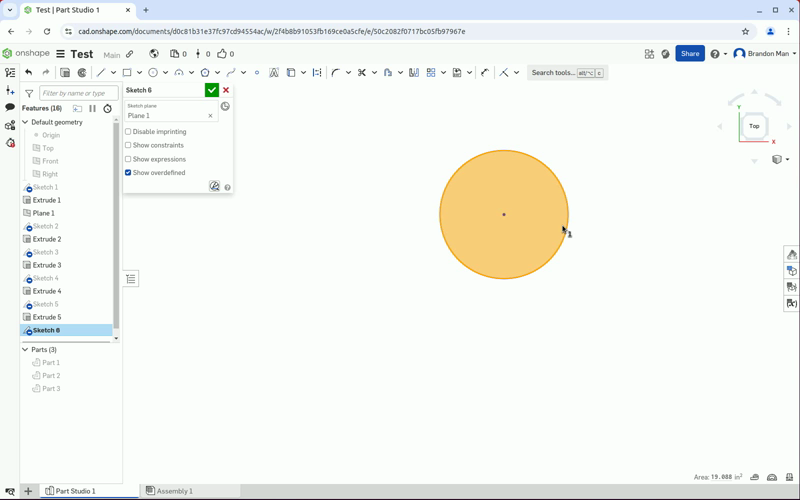
scroll(-6)
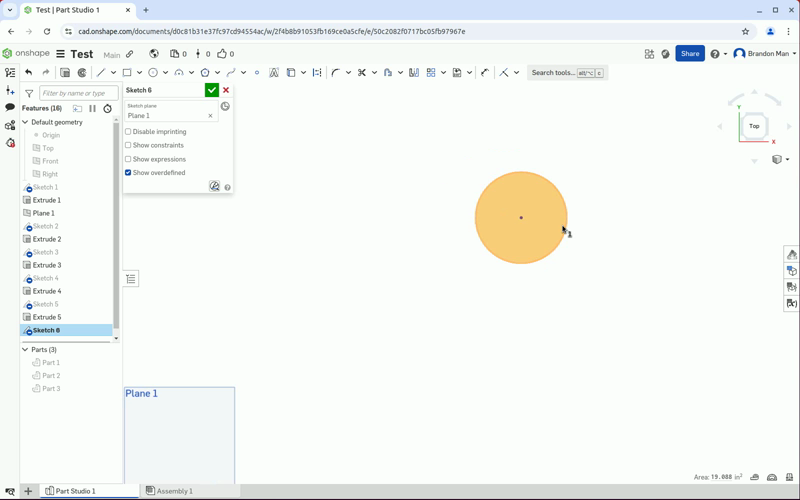
scroll(-6)
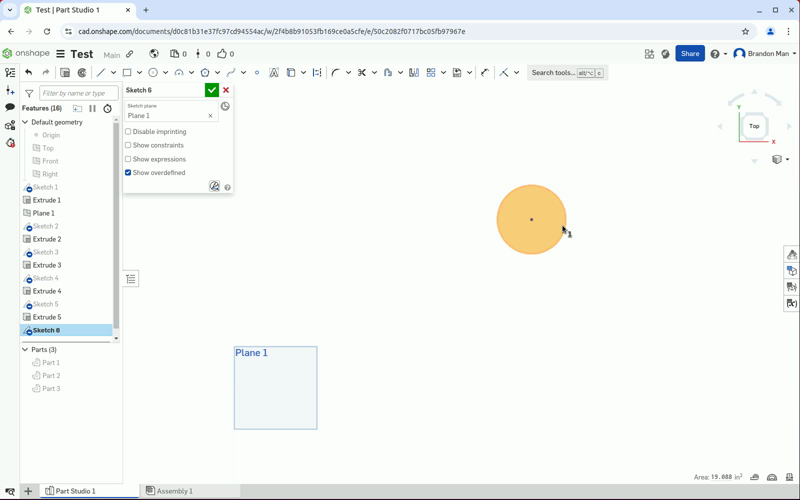
scroll(-6)
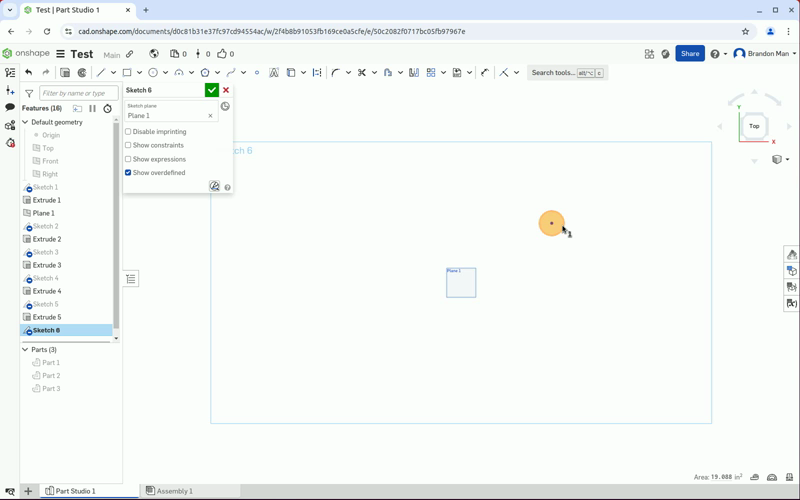
mouse_move(73, 352)
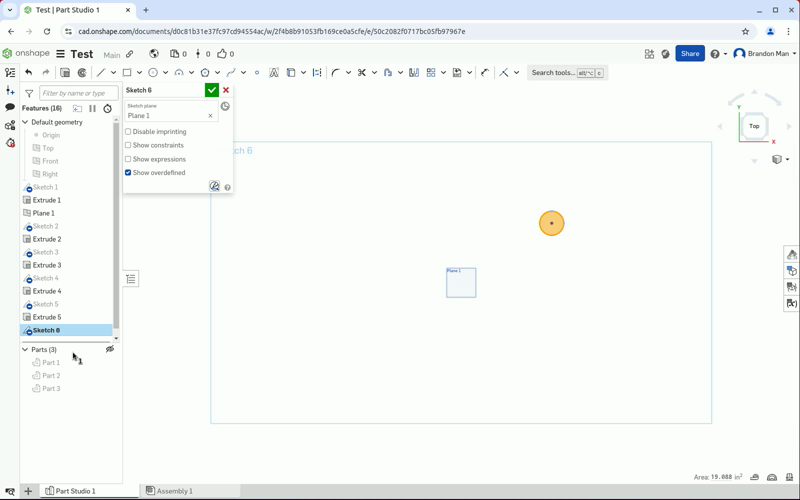
key(shift+y)
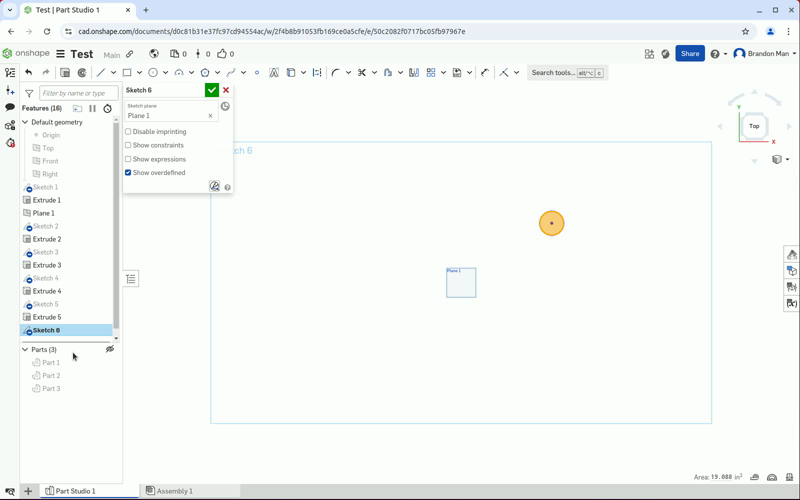
key(shift+e)
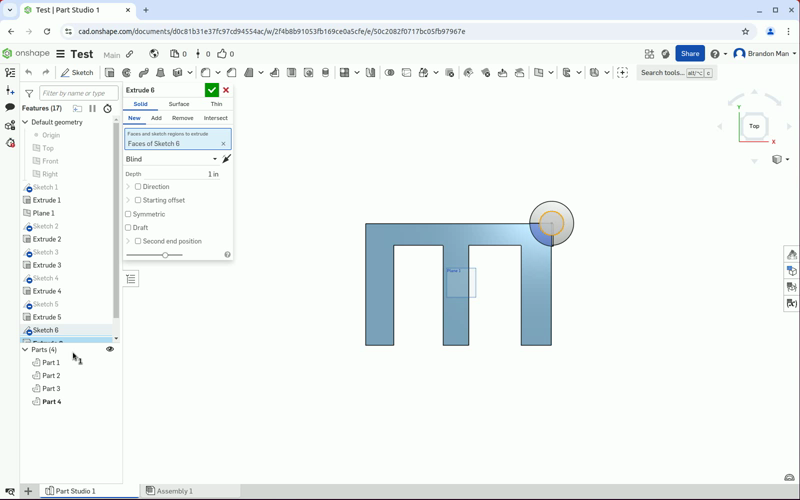
mouse_move(143, 106)
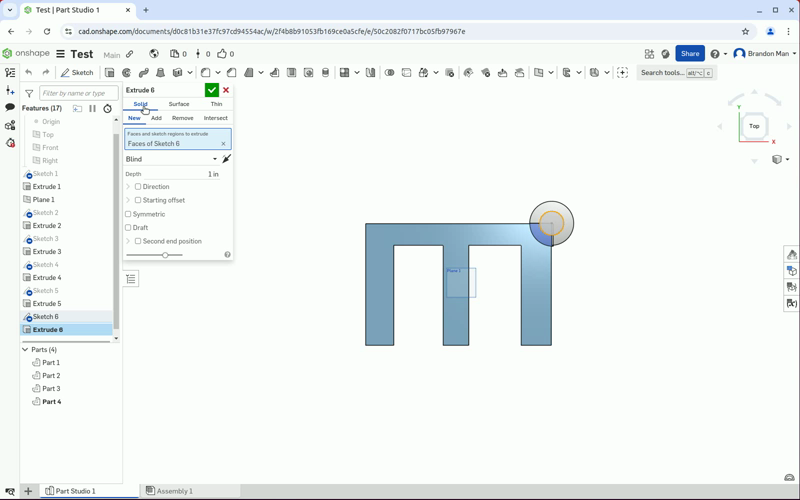
click(143, 106)
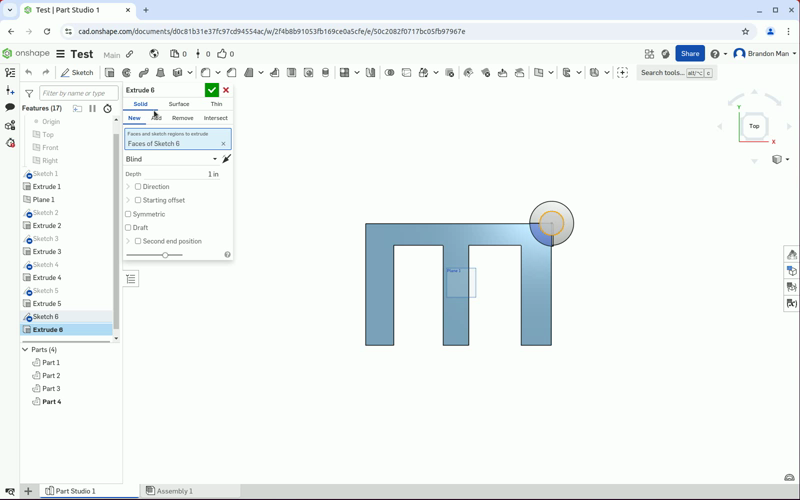
mouse_move(186, 120)
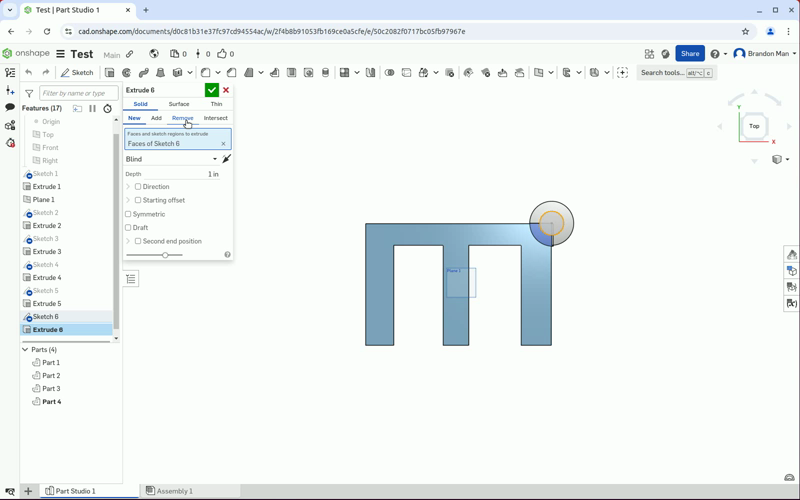
click(186, 120)
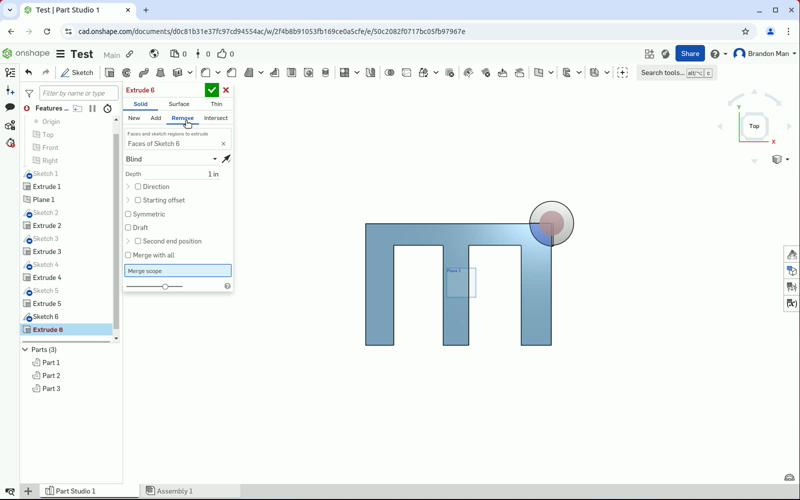
key(tab, 4)
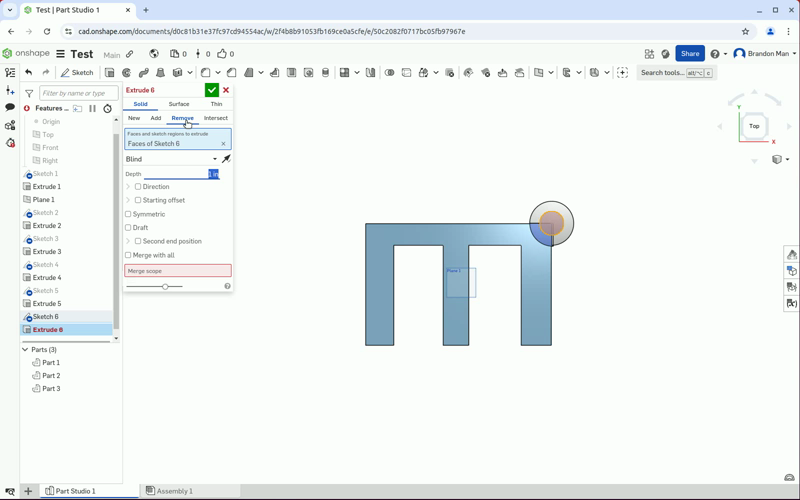
text(14.683)
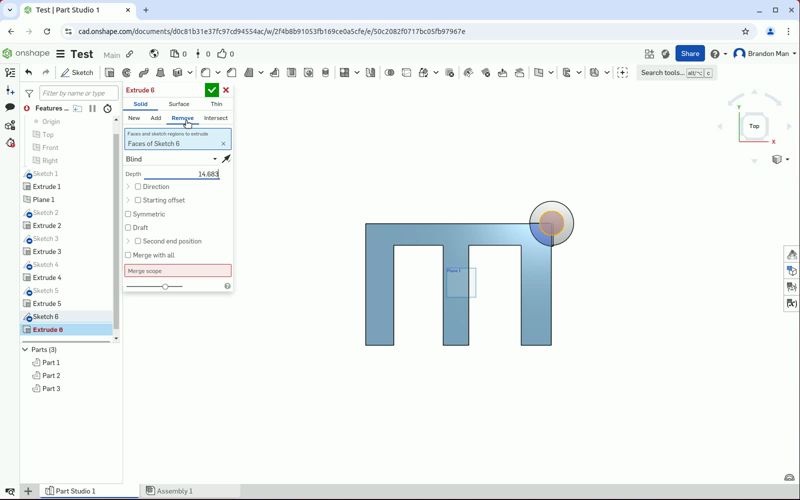
key(tab, 6)
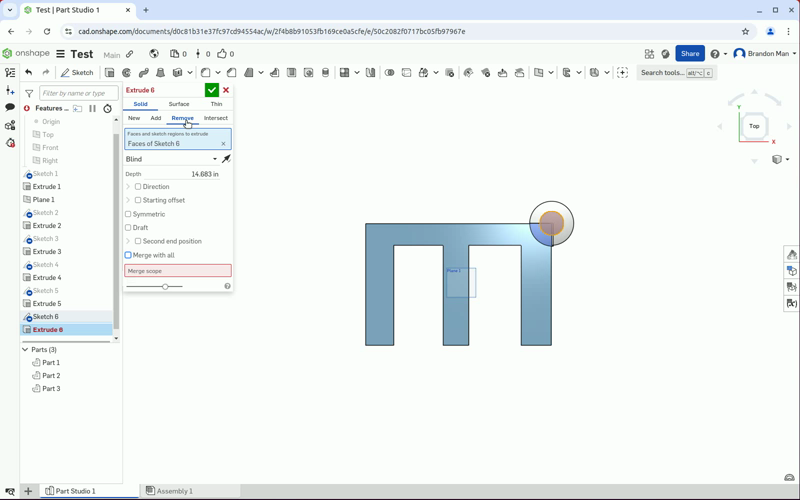
key(space)
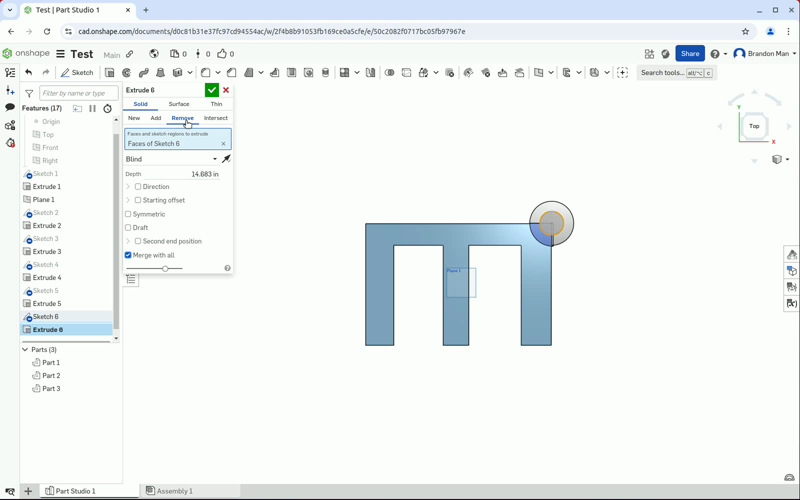
key(enter)
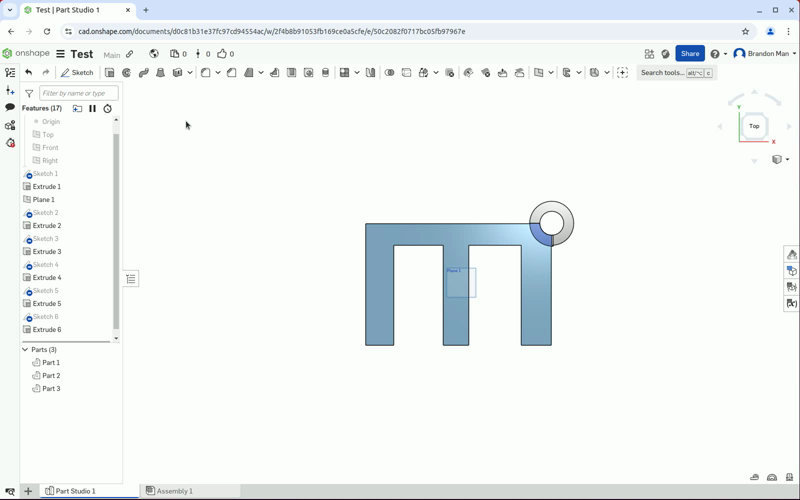
key(shift+h)
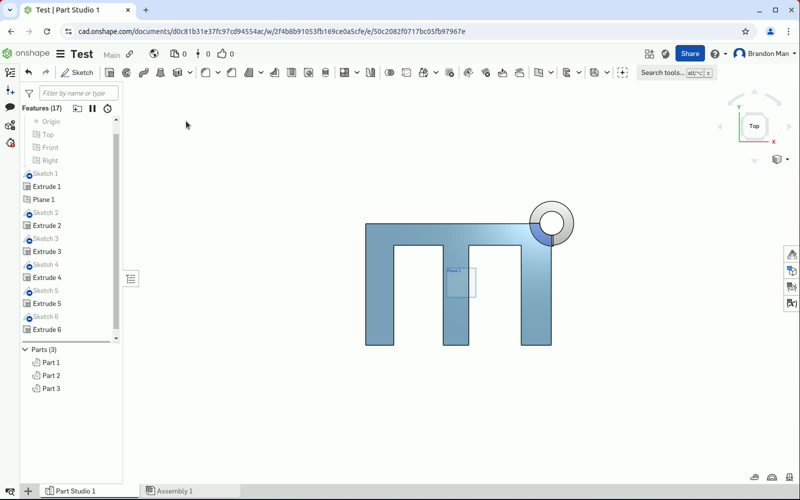
key(shift+h)
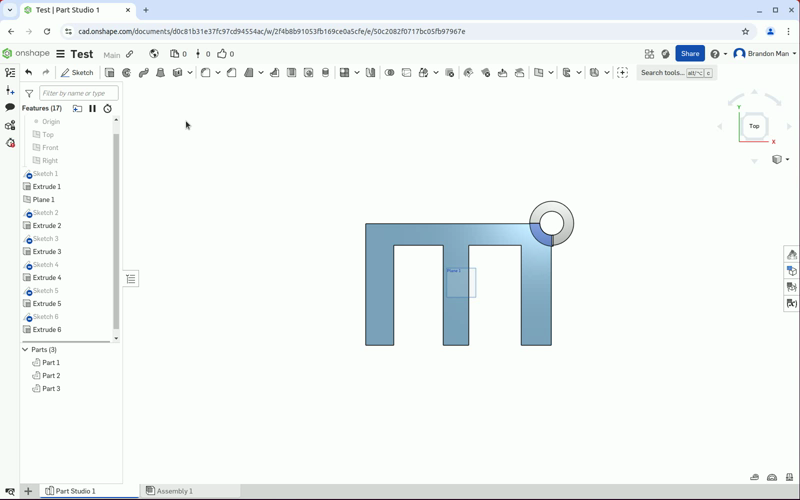
key(shift+7)
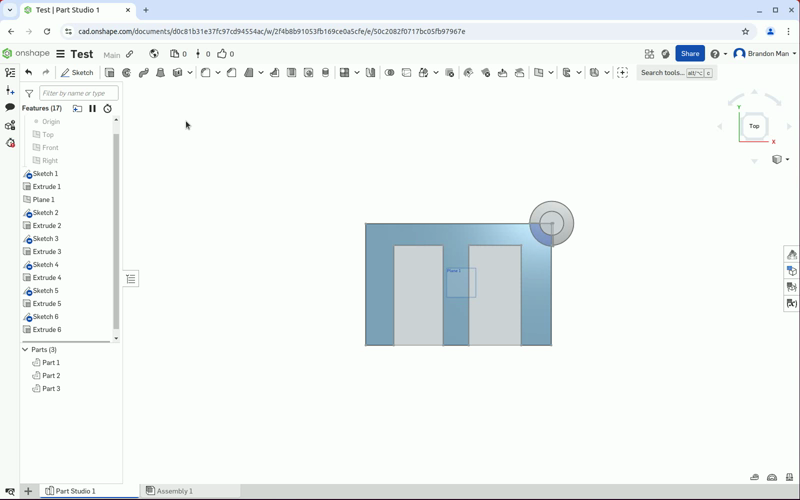
key(up, 3)
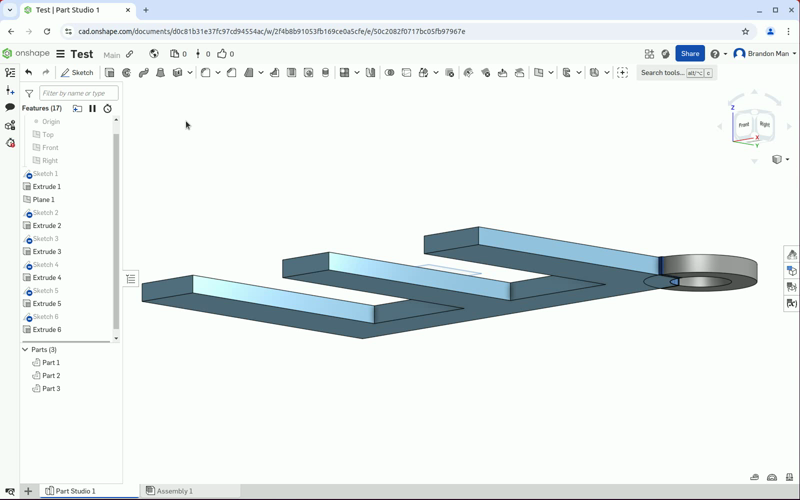
key(left, 3)
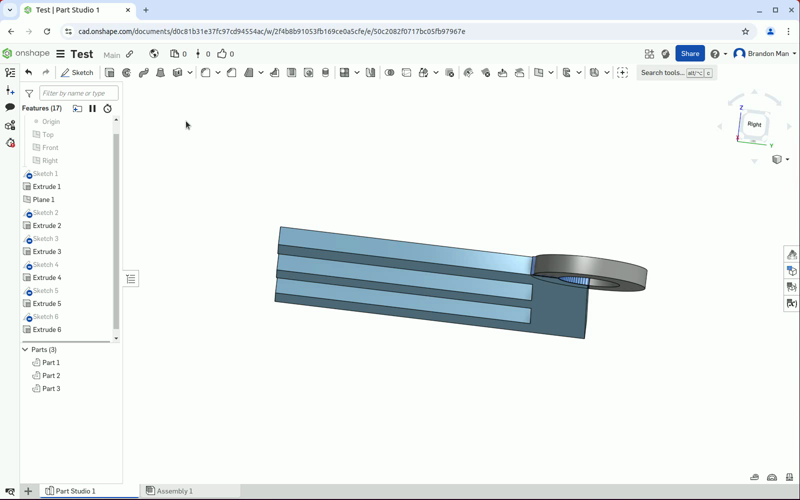
key(right, 3)
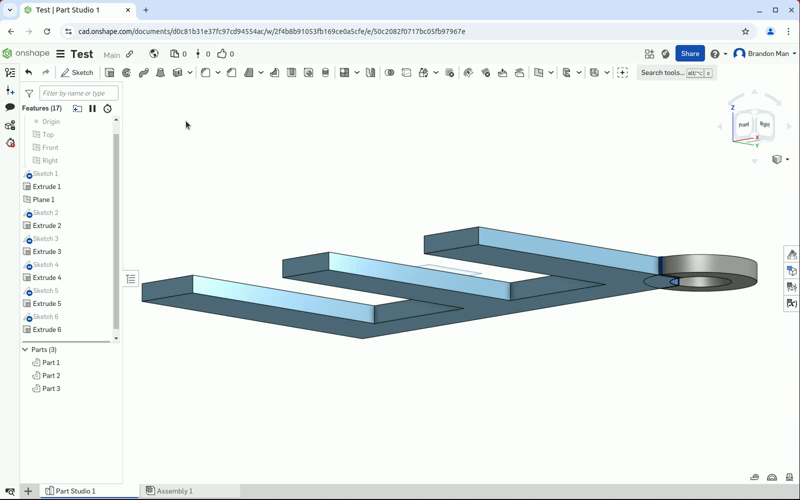
key(down, 3)
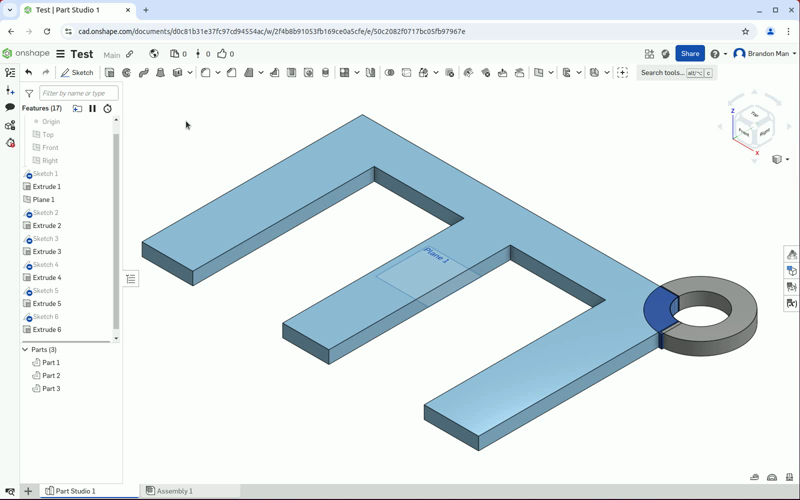
mouse_move(69, 176)
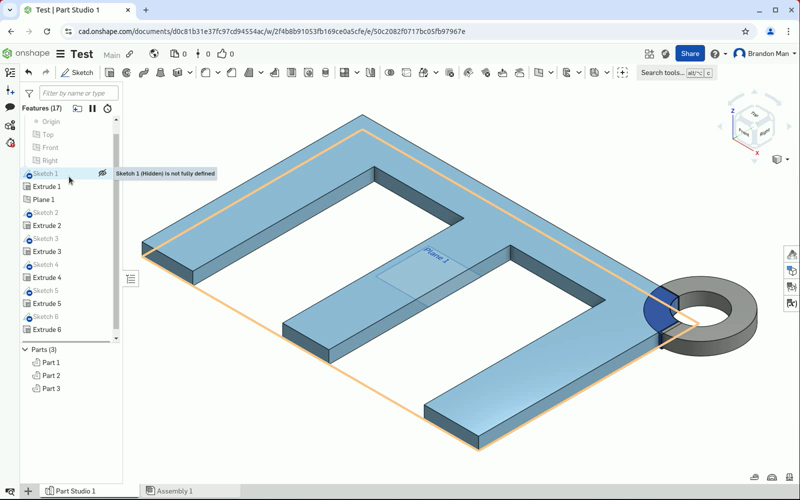
click(69, 176)